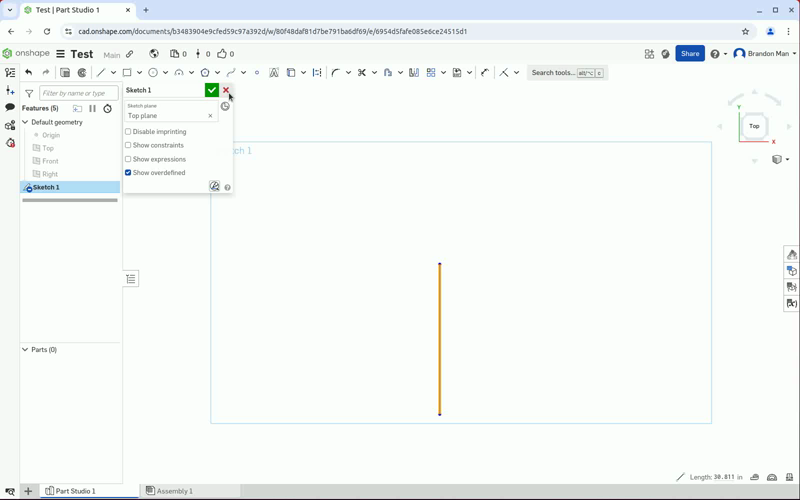
key(shift+h)
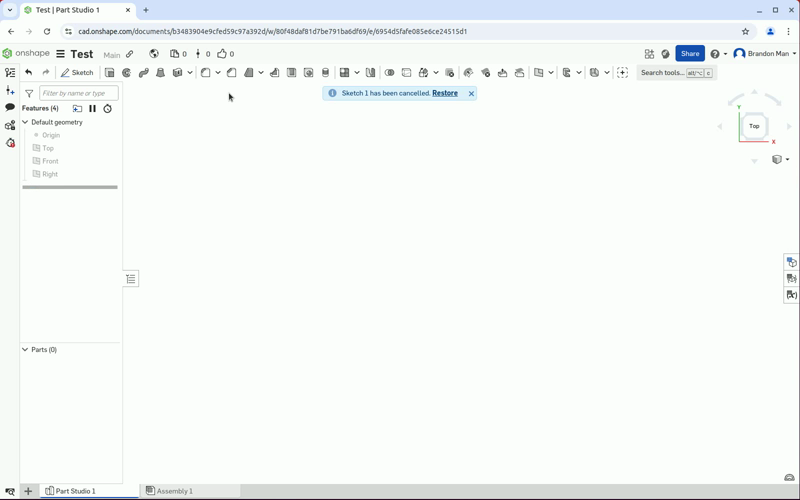
mouse_move(73, 352)
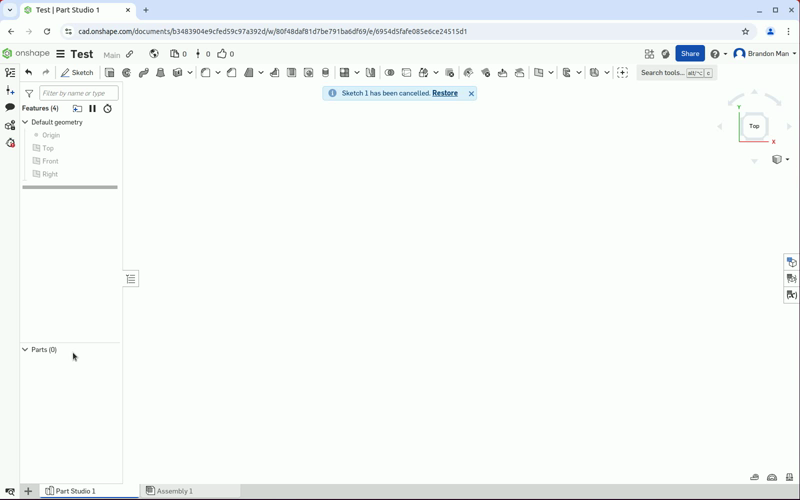
key(y)
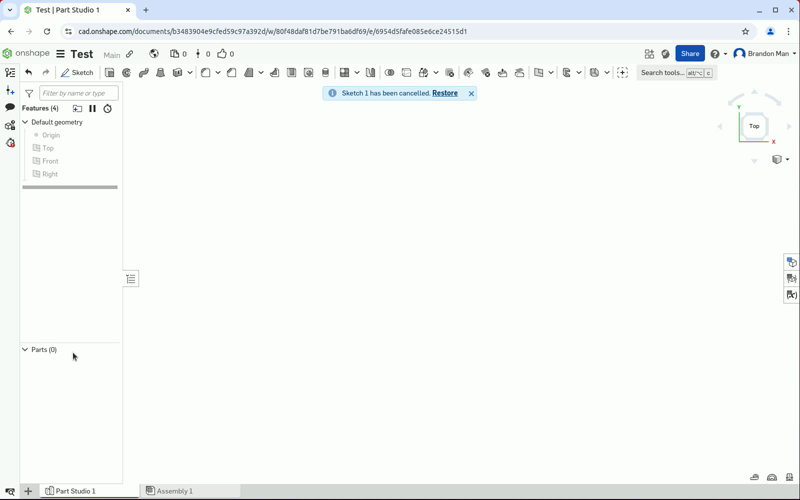
key(shift+p)
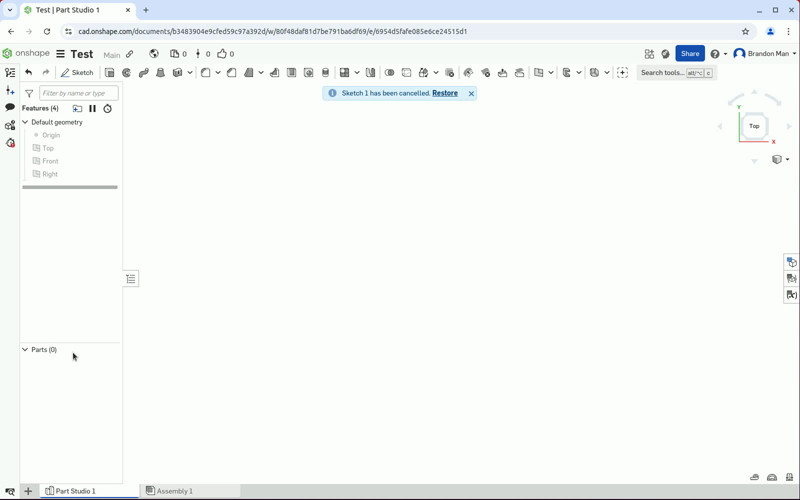
key(space)
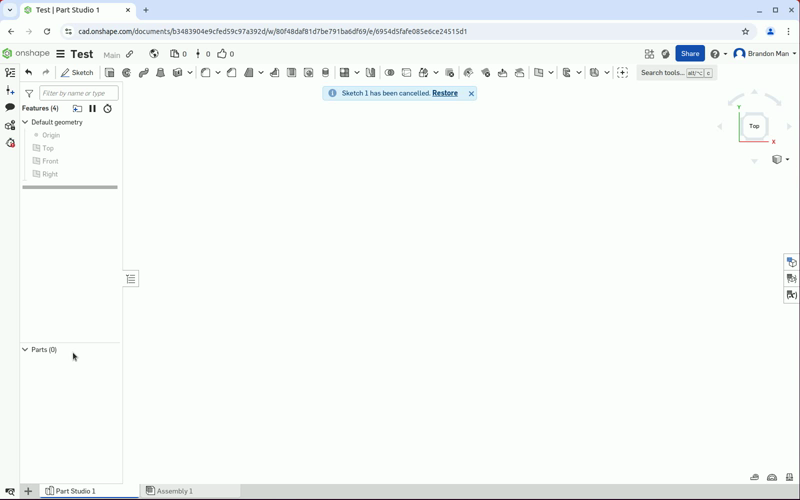
key_down(shift)
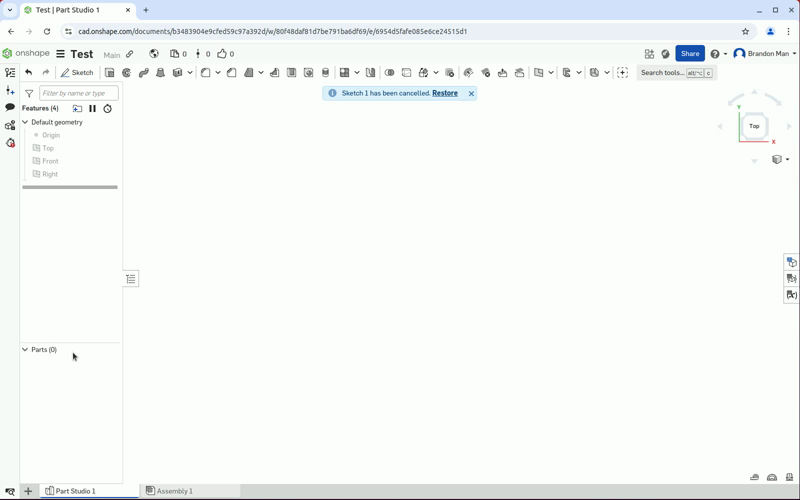
key(up)
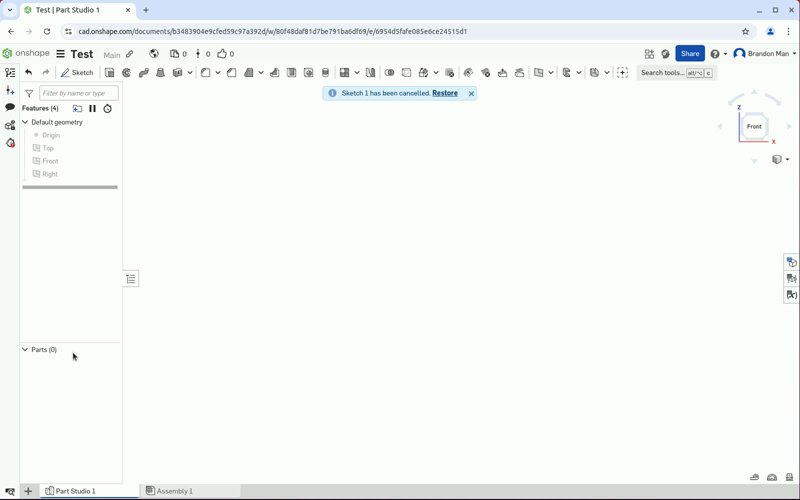
key_up(shift)
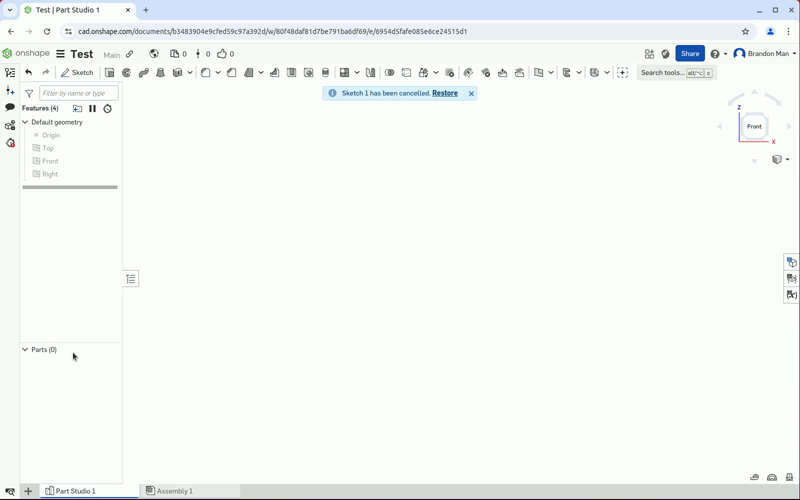
mouse_move(73, 352)
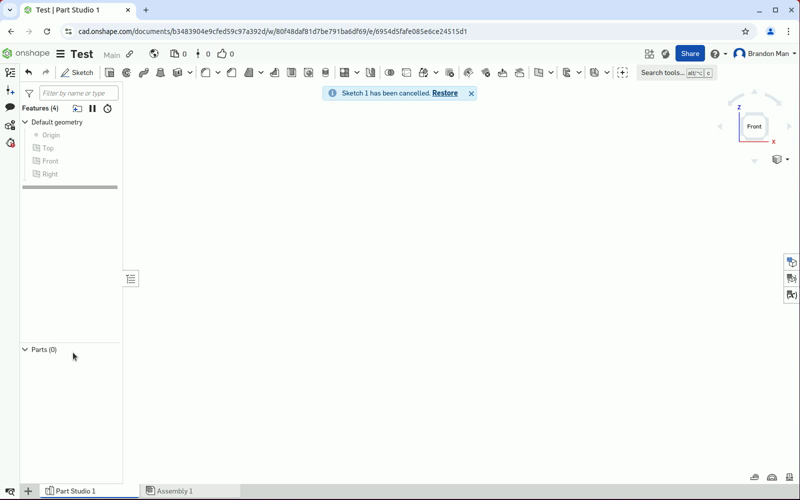
key(shift+y)
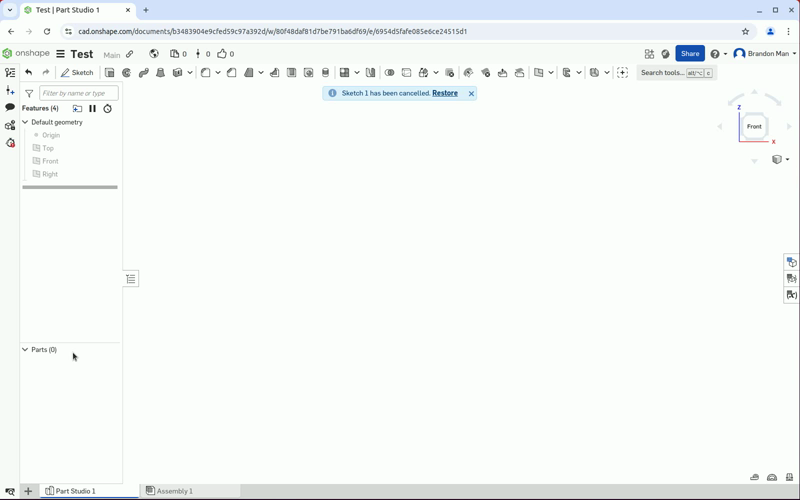
key(shift+s)
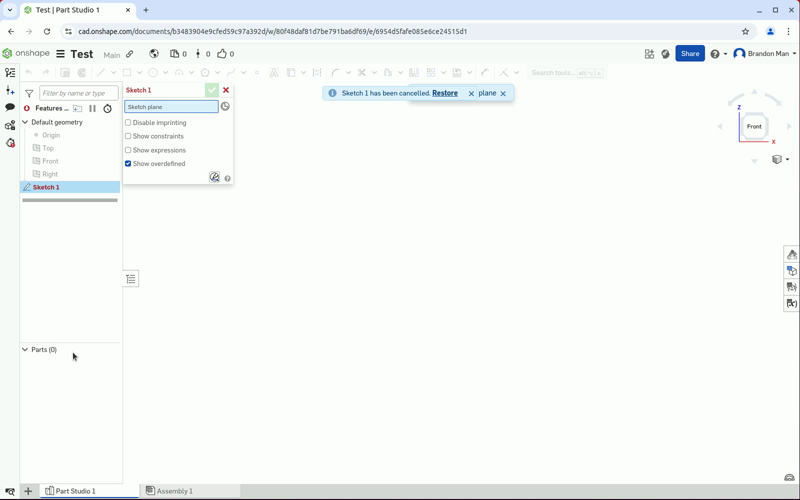
mouse_move(73, 163)
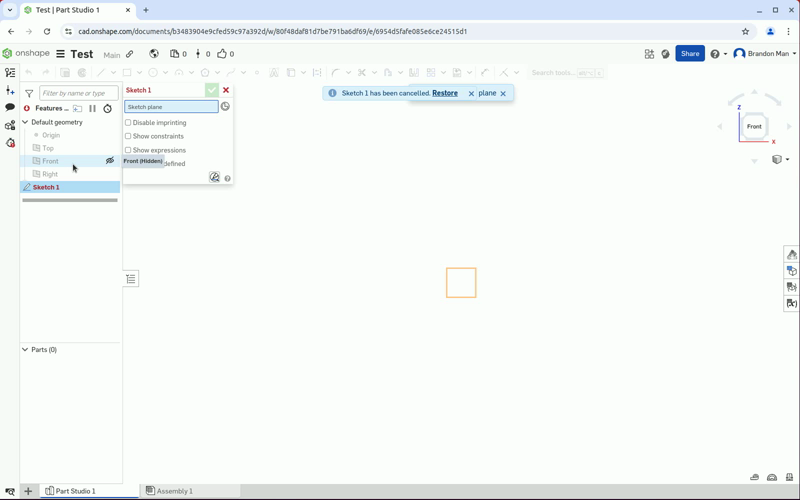
click(73, 163)
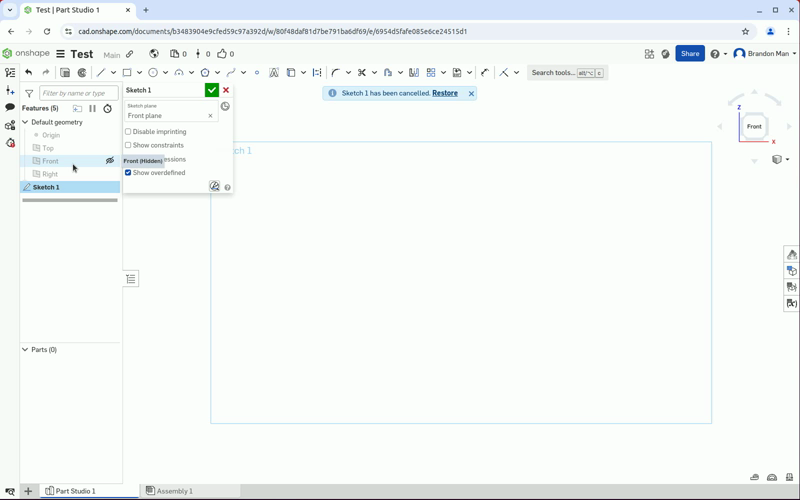
mouse_move(73, 352)
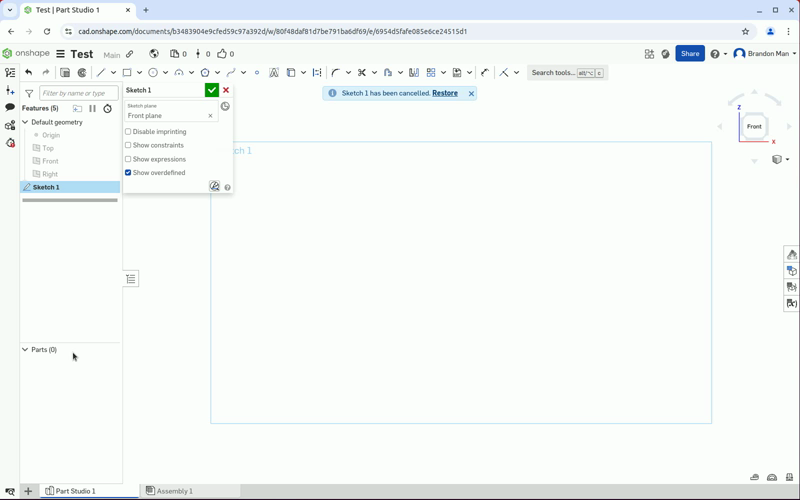
key(y)
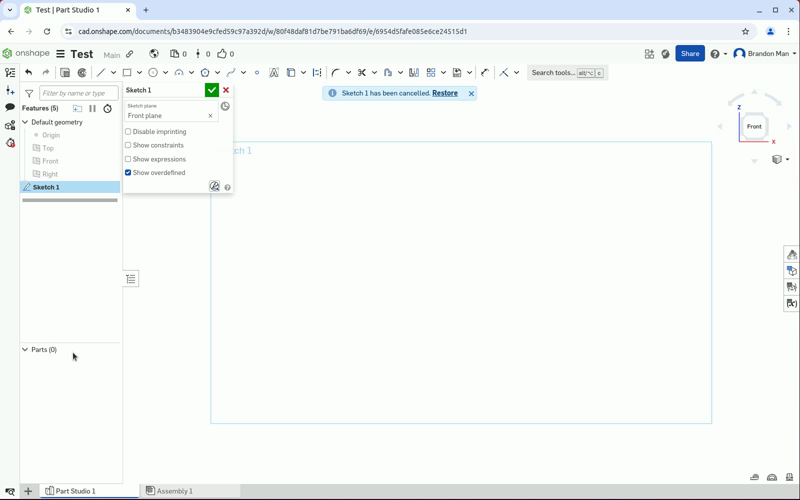
key(l)
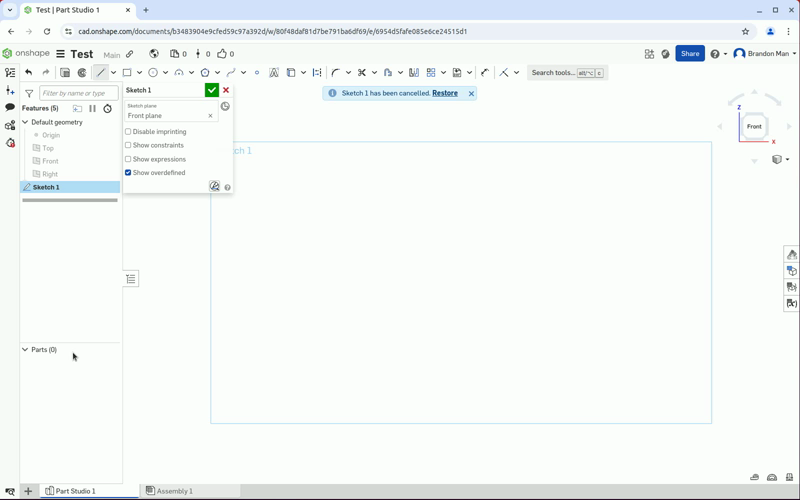
key_down(shift)
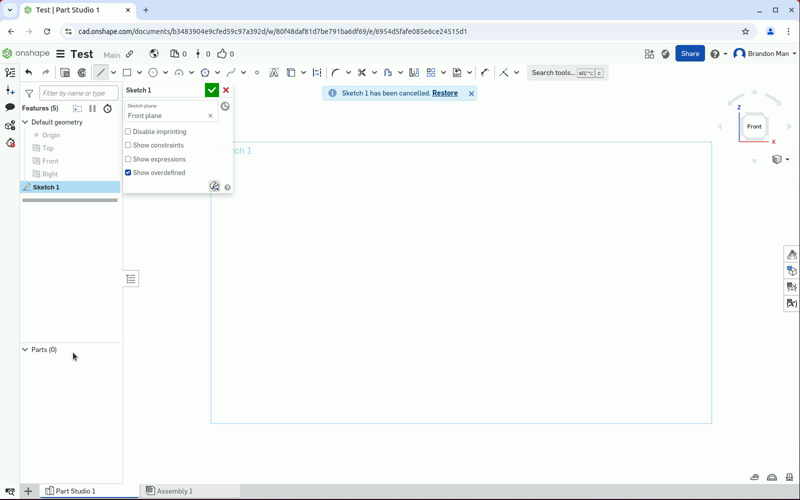
mouse_move(368, 337)
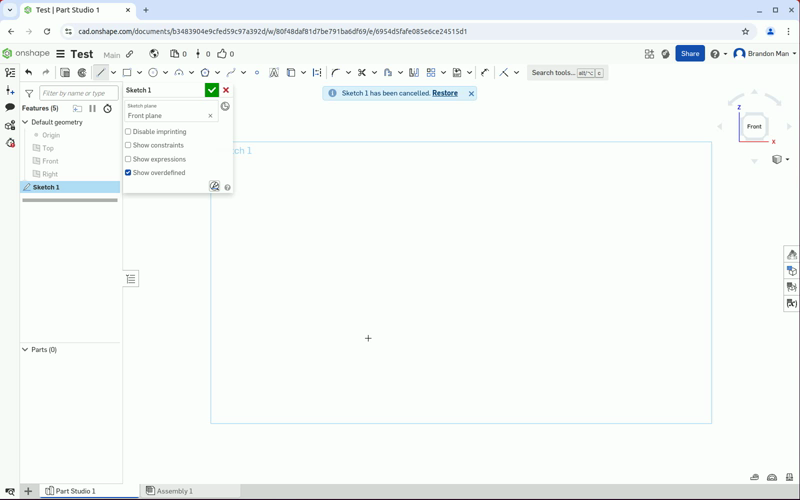
click(368, 337)
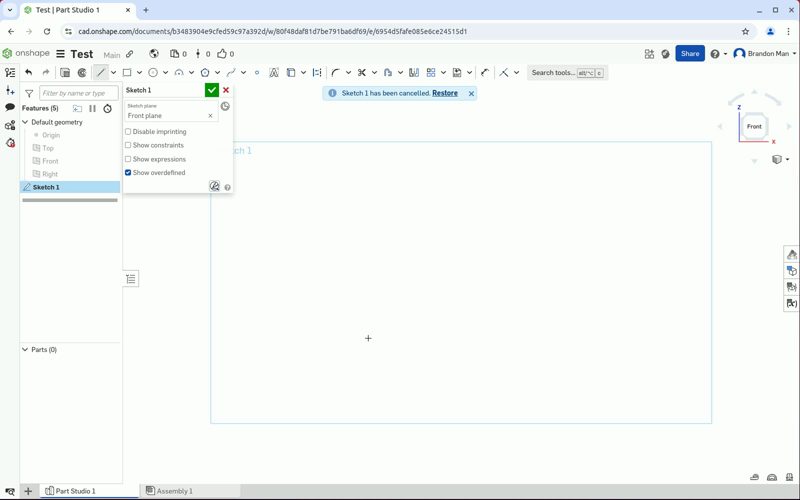
key_up(shift)
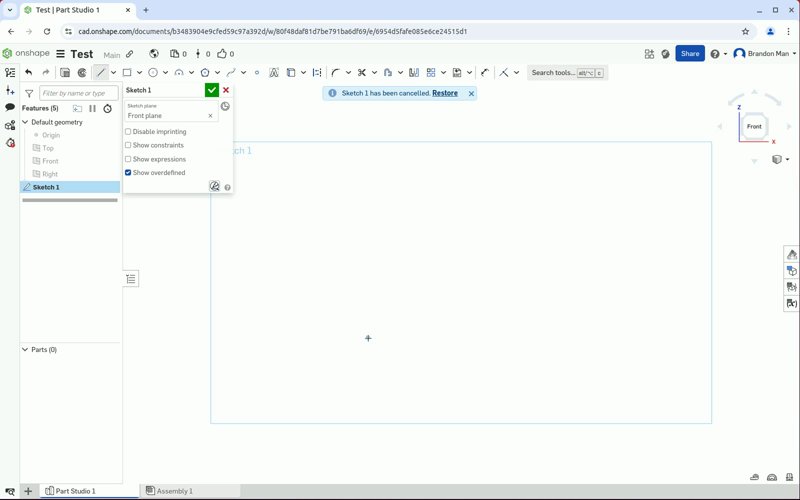
key_down(shift)
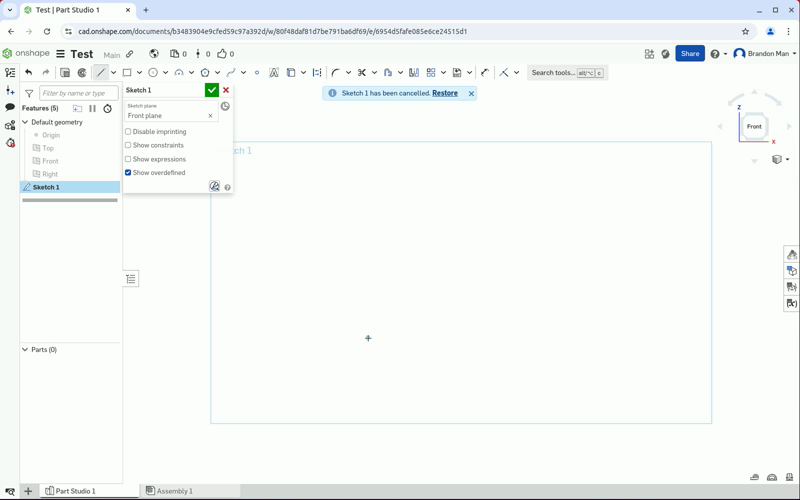
mouse_move(398, 337)
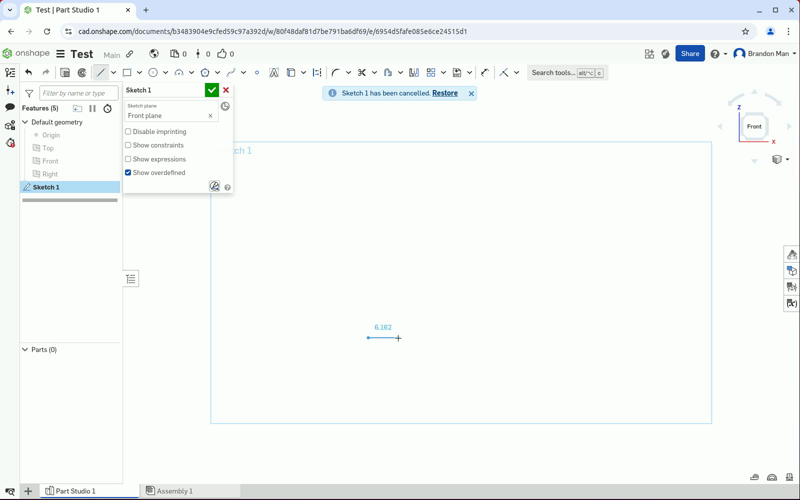
mouse_move(396, 378)
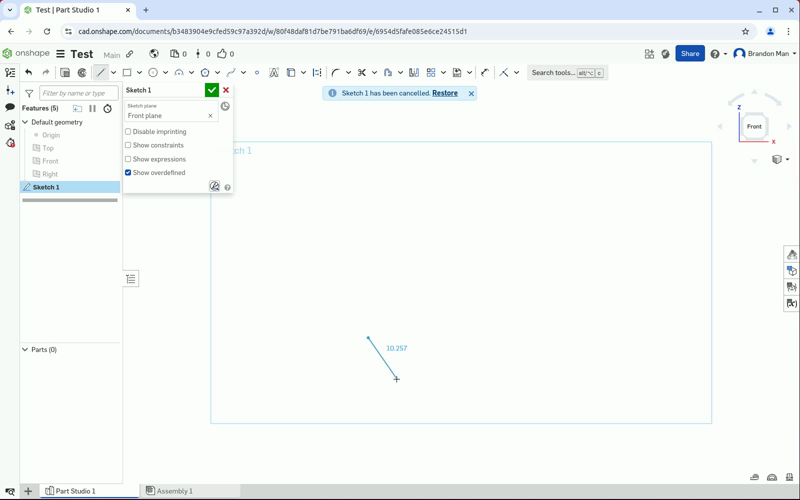
click(396, 378)
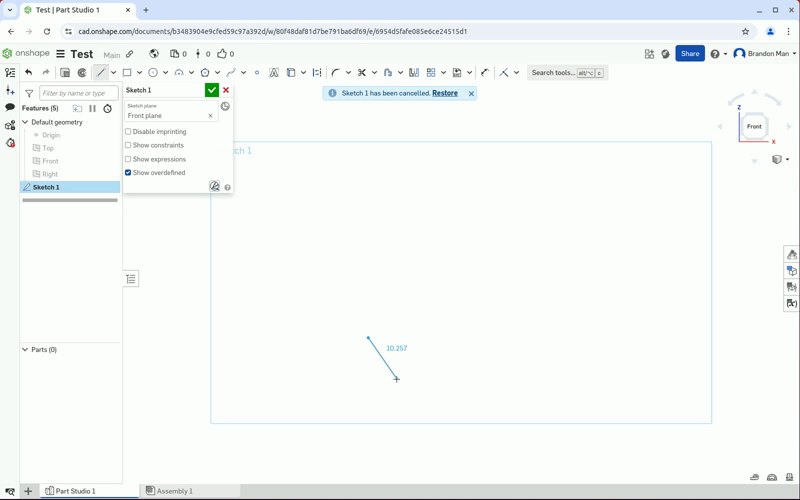
key_up(shift)
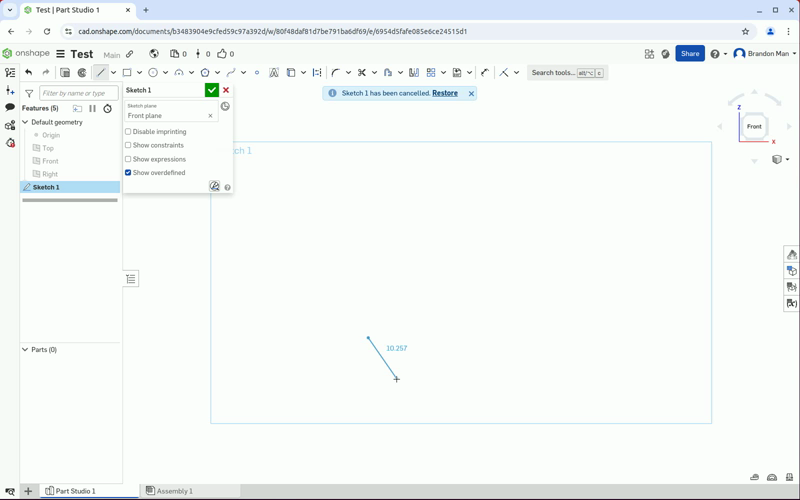
key(esc)
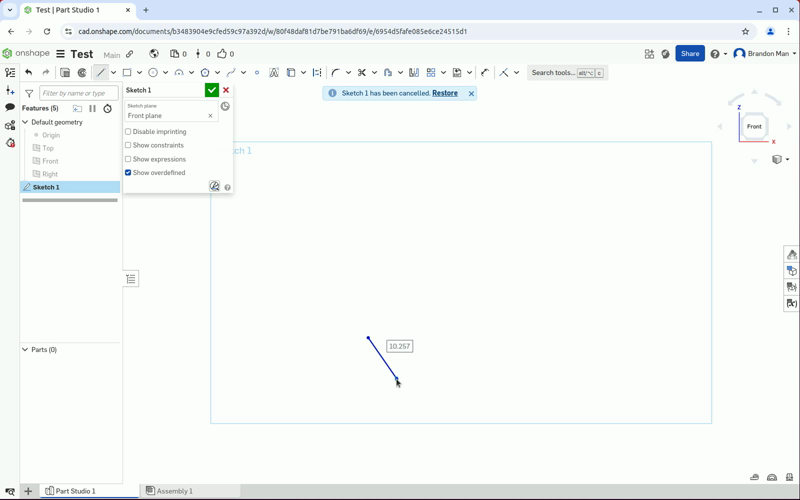
key(a)
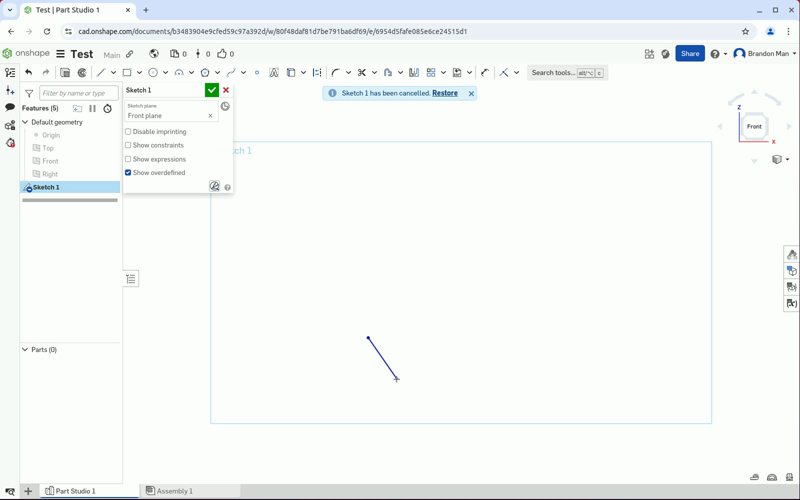
mouse_move(396, 378)
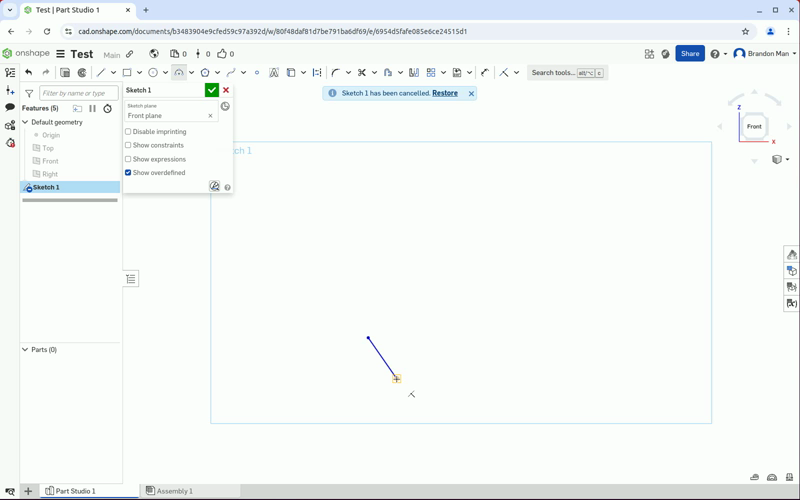
click(396, 378)
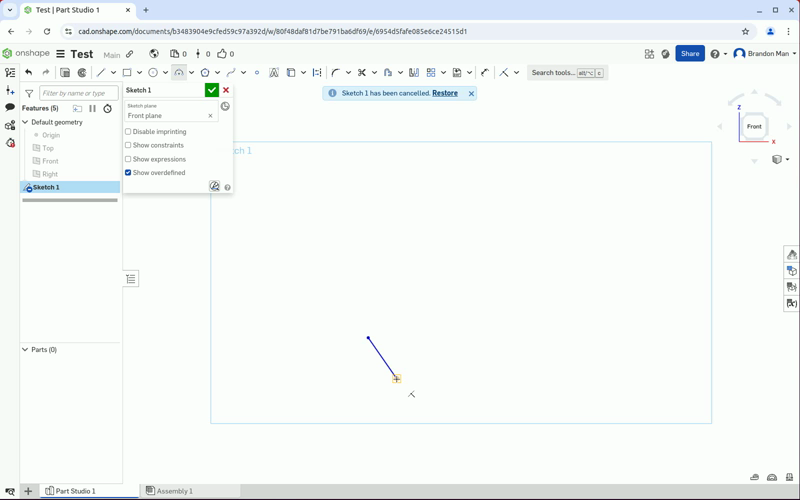
key_down(shift)
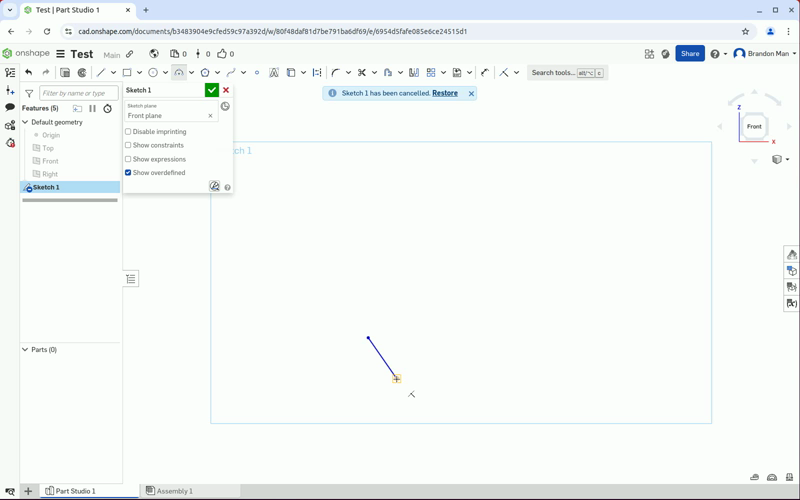
mouse_move(479, 375)
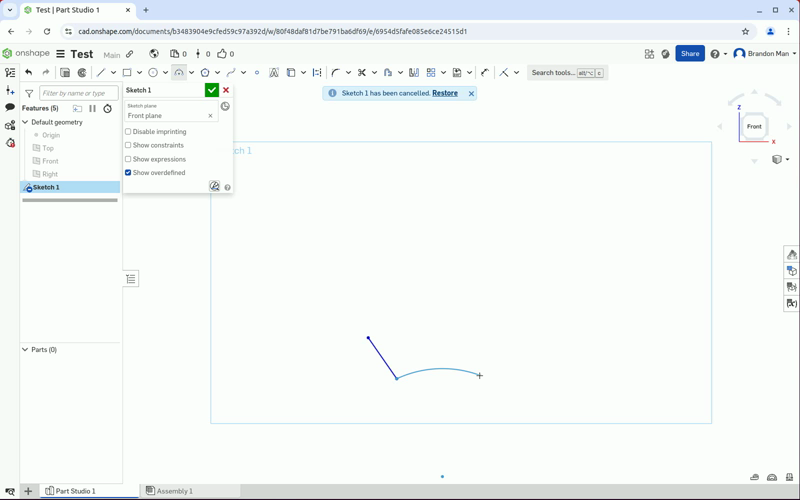
click(479, 375)
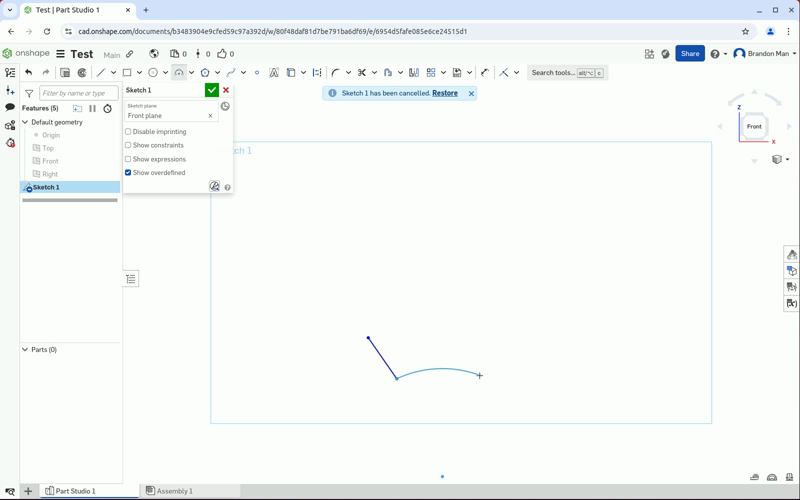
mouse_move(438, 379)
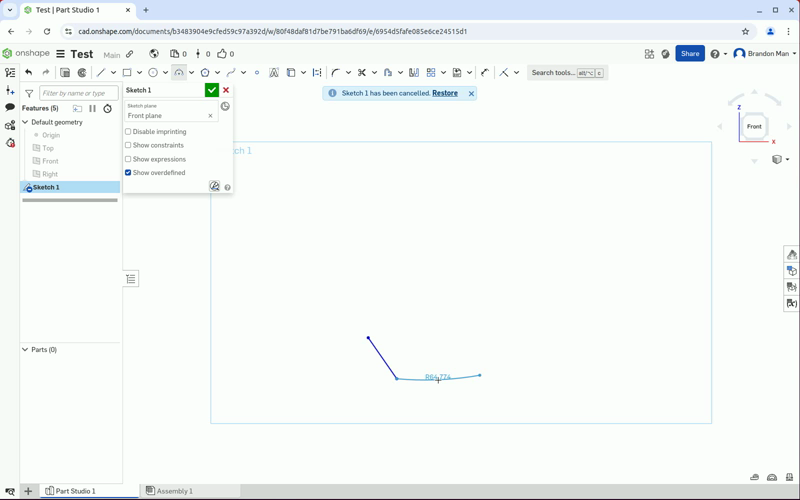
click(438, 379)
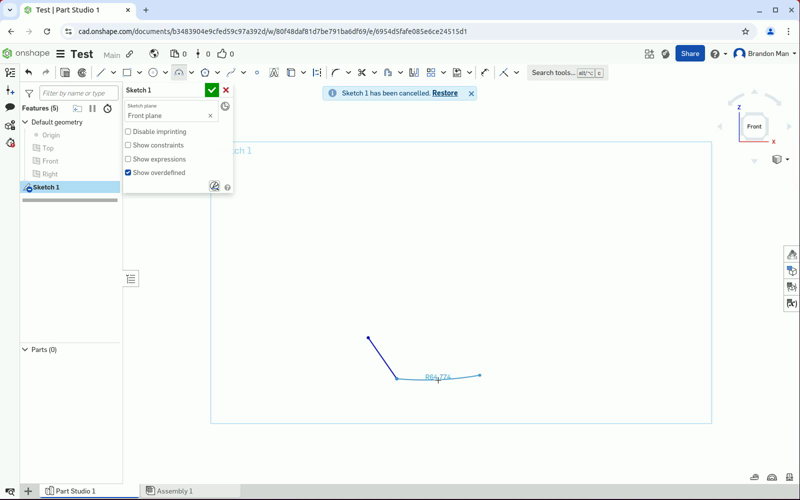
key_up(shift)
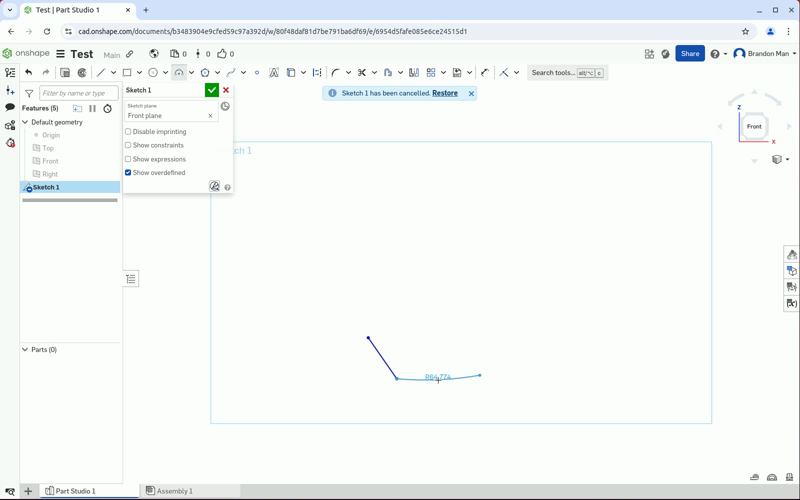
mouse_move(479, 375)
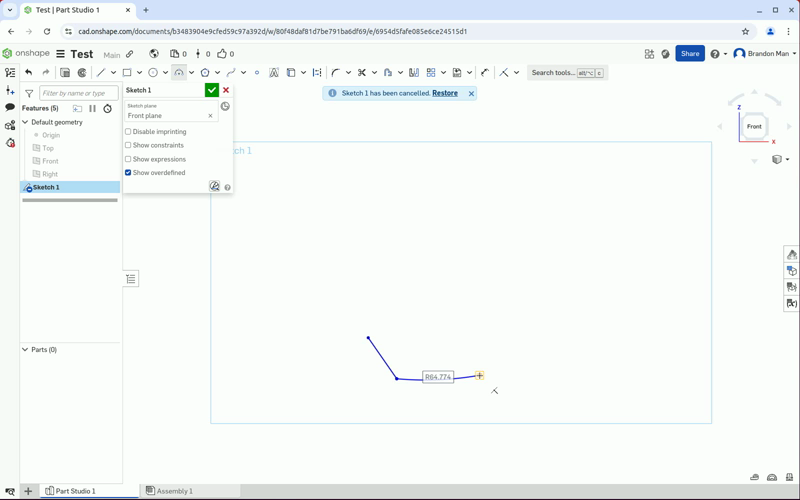
click(479, 375)
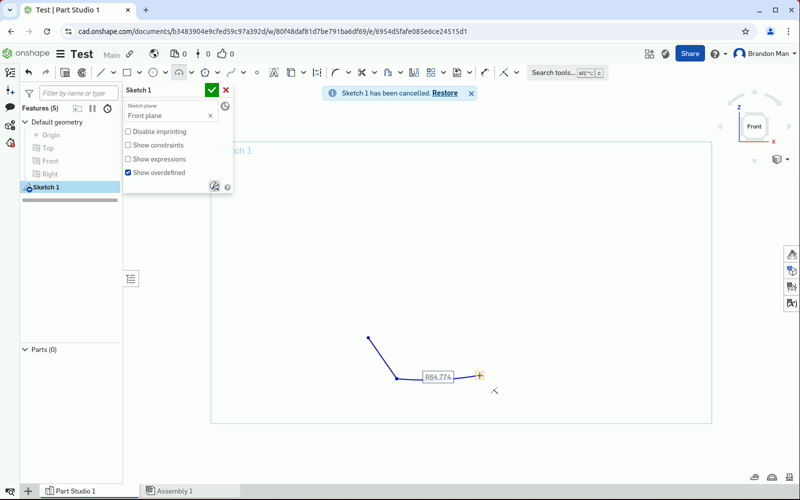
key_down(shift)
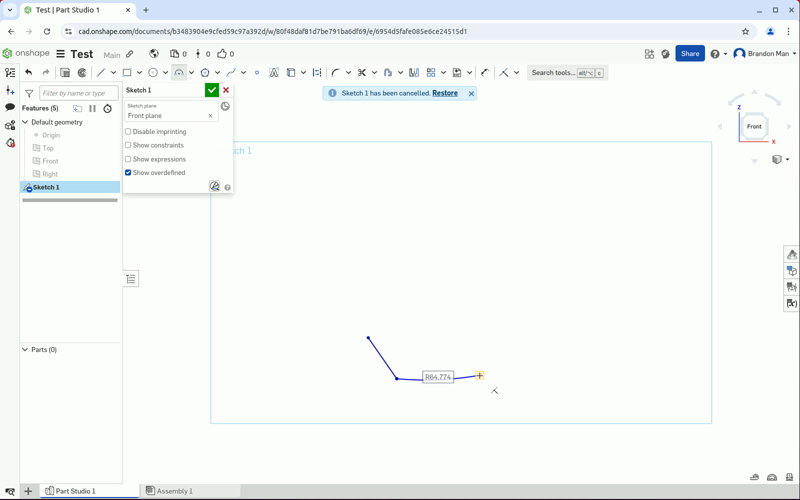
mouse_move(536, 316)
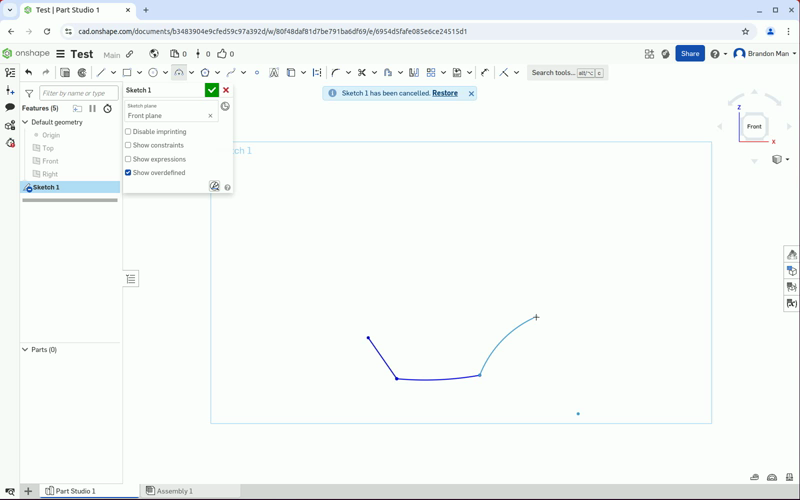
click(536, 316)
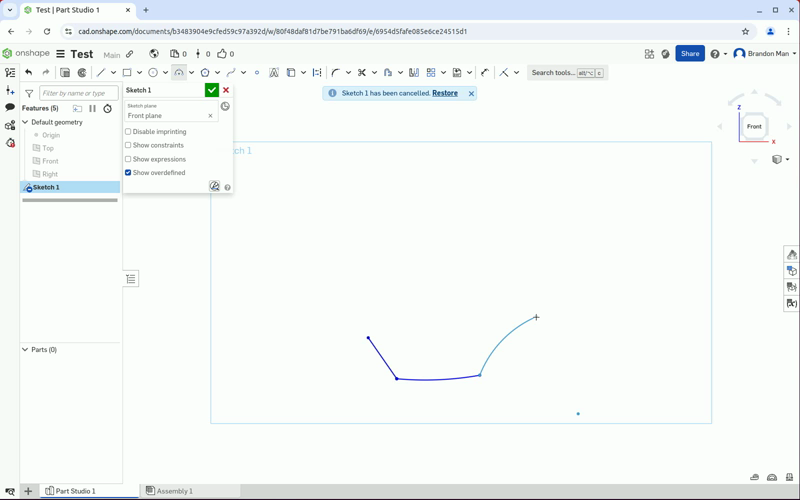
mouse_move(512, 350)
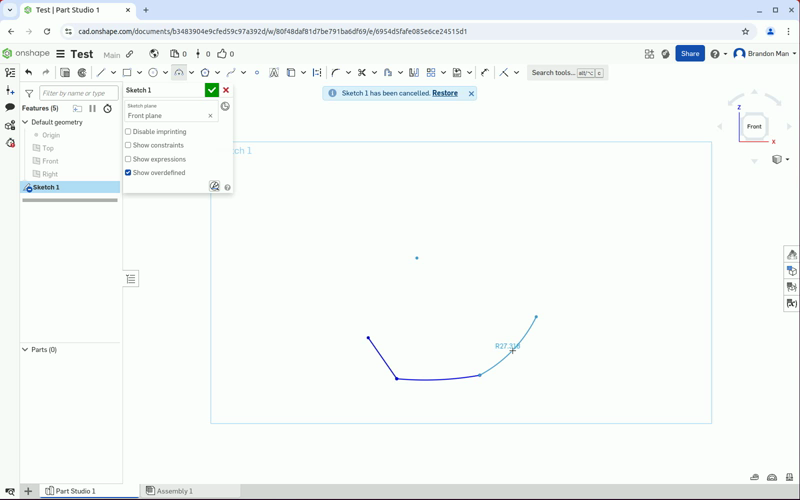
click(512, 350)
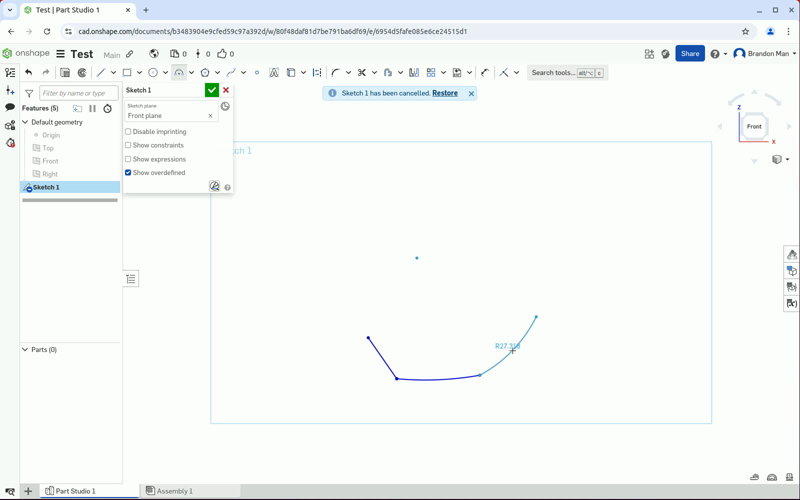
key_up(shift)
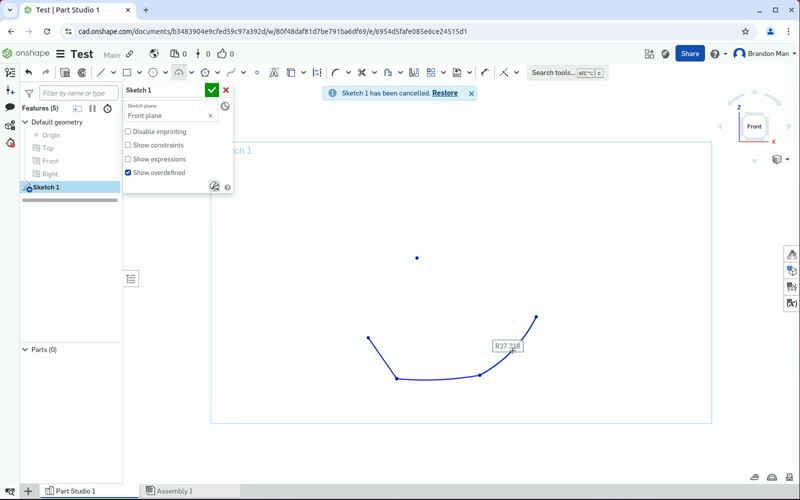
mouse_move(536, 316)
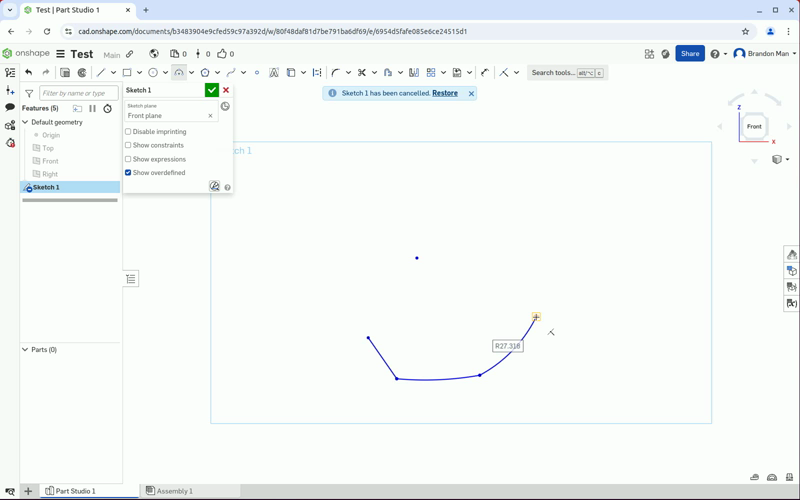
click(536, 316)
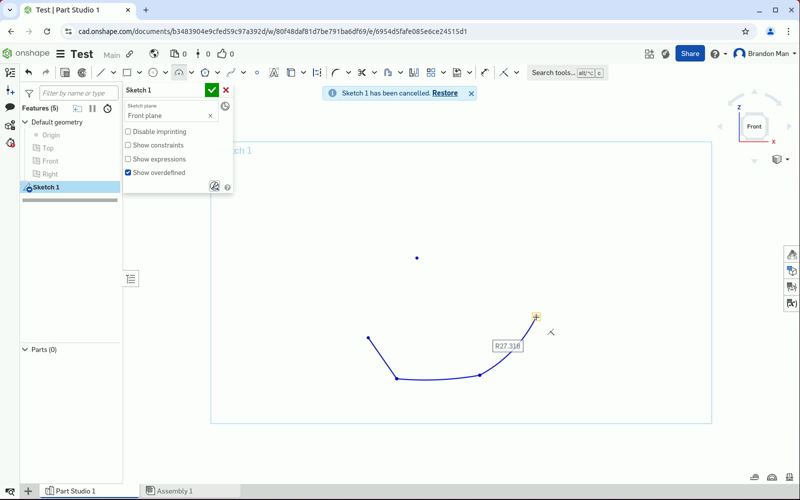
key_down(shift)
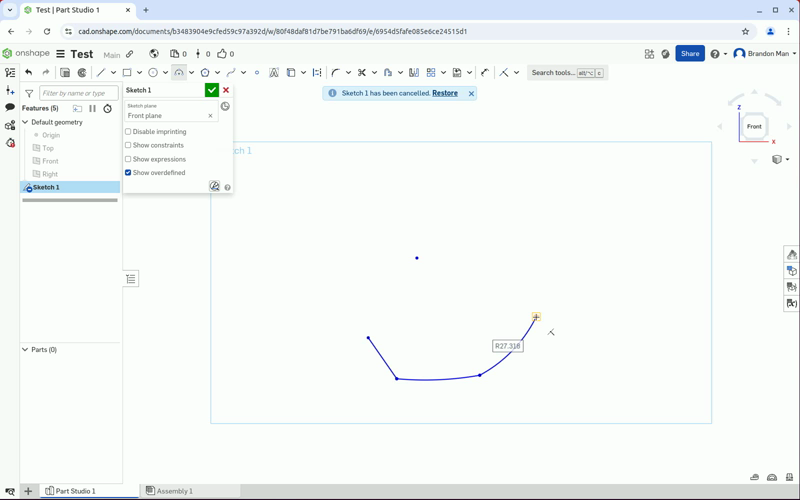
mouse_move(481, 228)
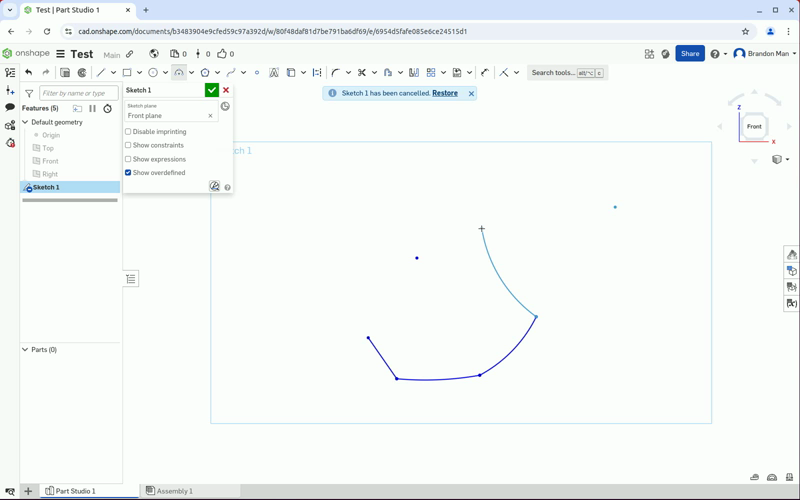
click(481, 228)
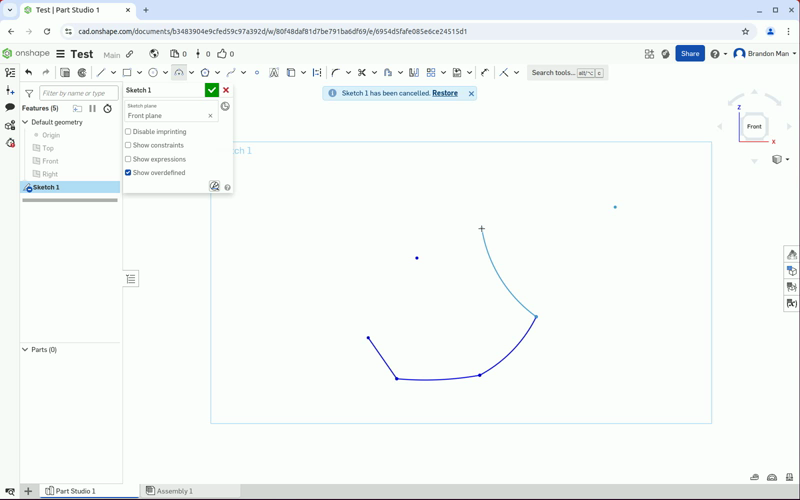
mouse_move(522, 264)
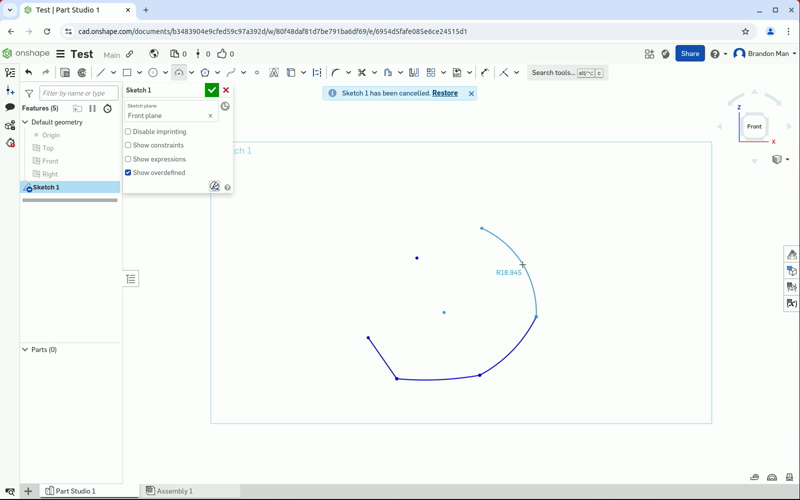
click(522, 264)
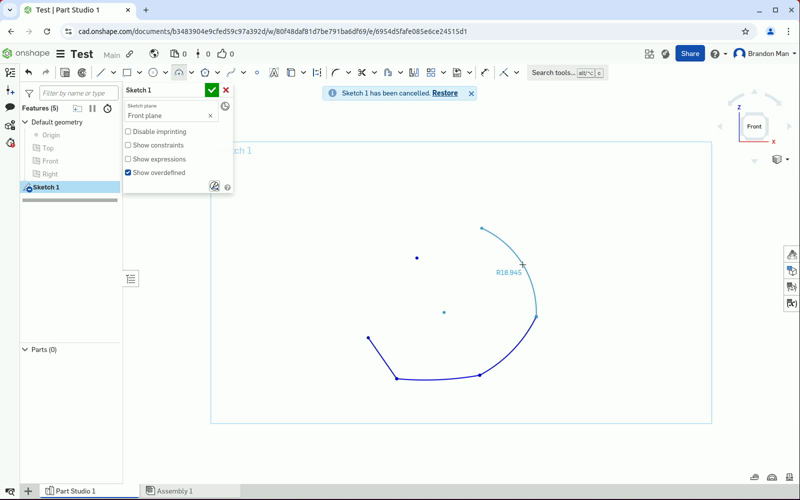
key_up(shift)
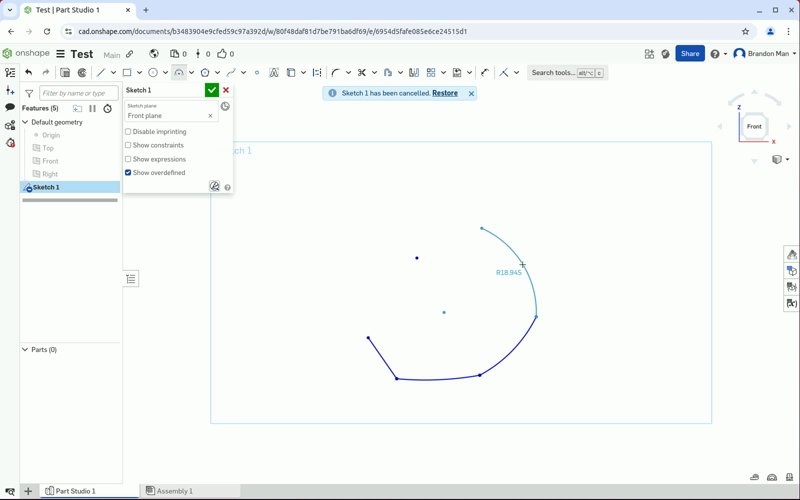
mouse_move(481, 228)
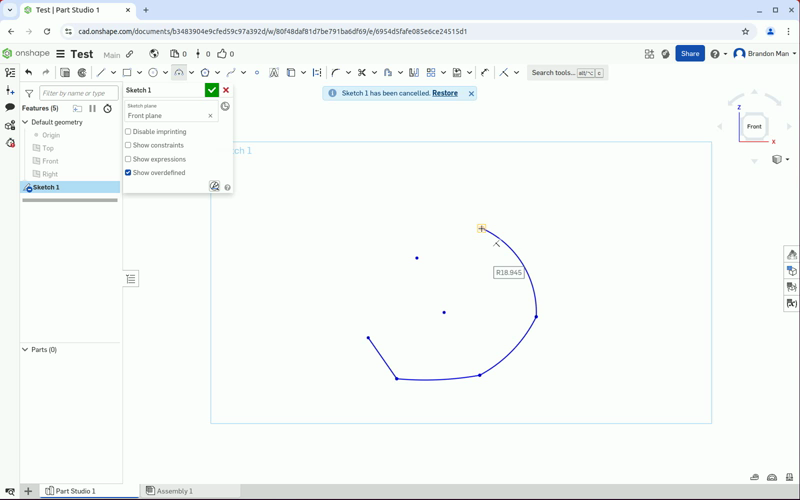
click(481, 228)
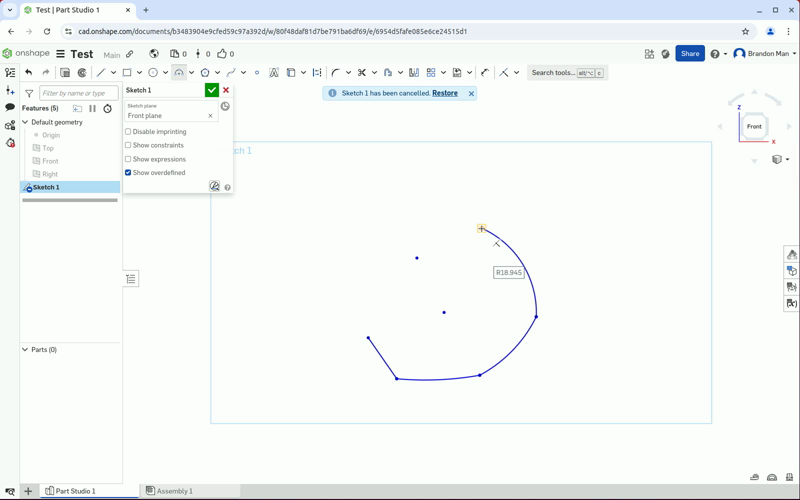
key_down(shift)
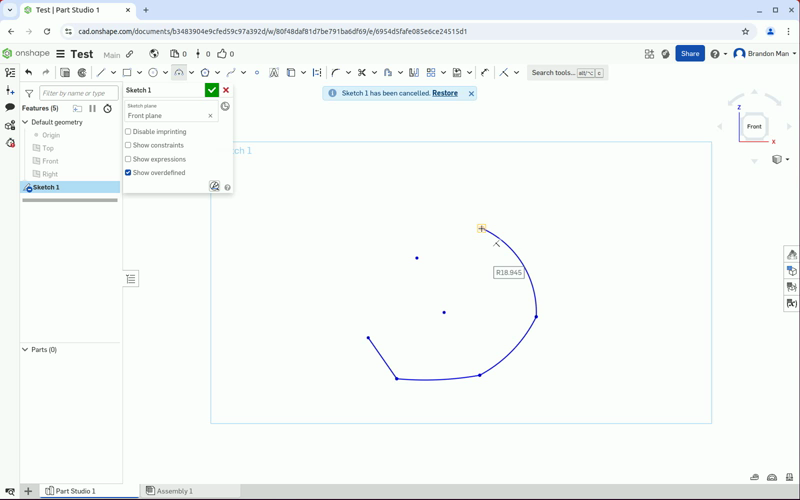
mouse_move(430, 228)
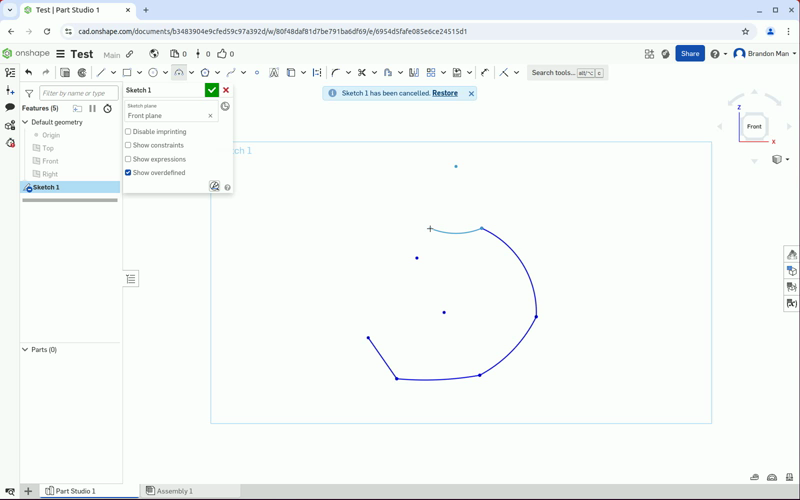
click(430, 228)
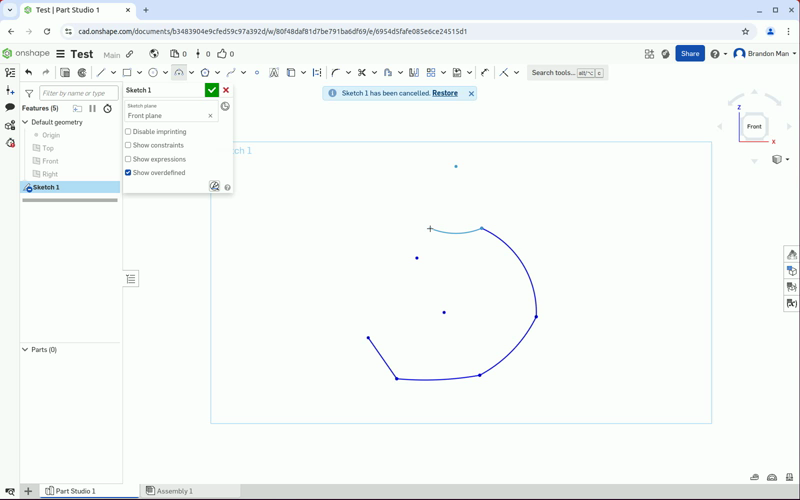
mouse_move(456, 221)
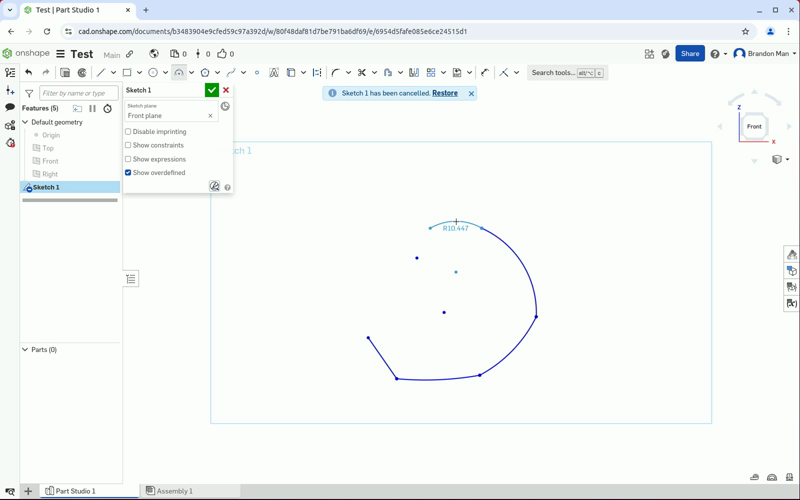
click(456, 221)
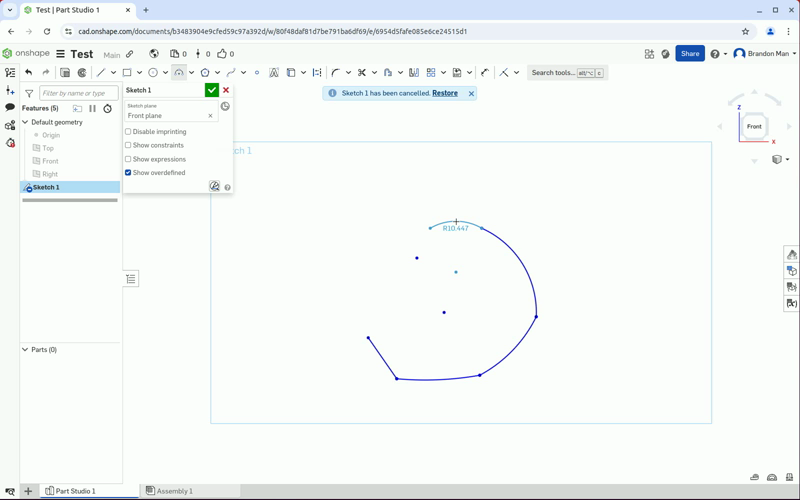
key_up(shift)
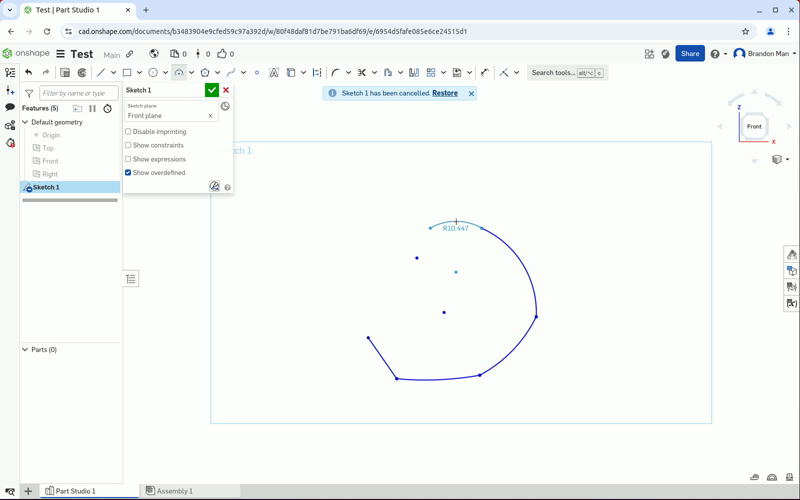
mouse_move(430, 228)
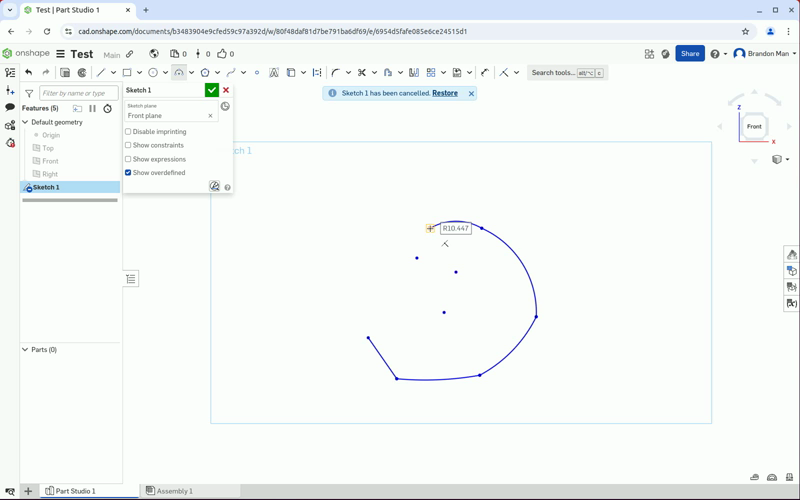
click(430, 228)
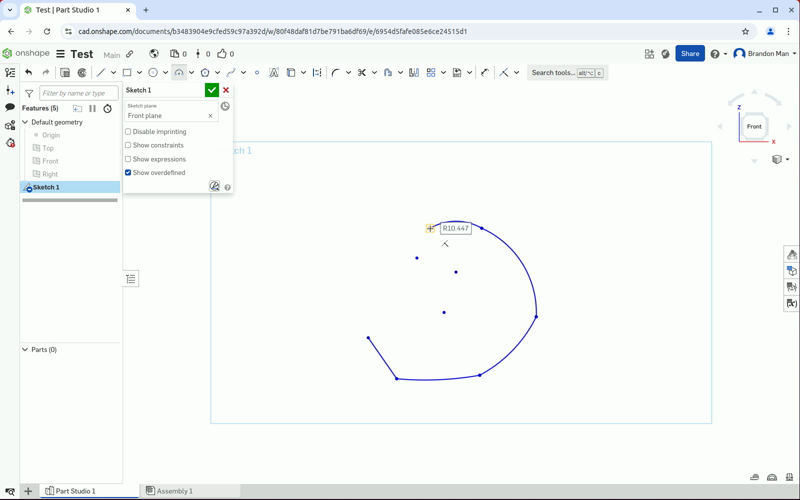
key_down(shift)
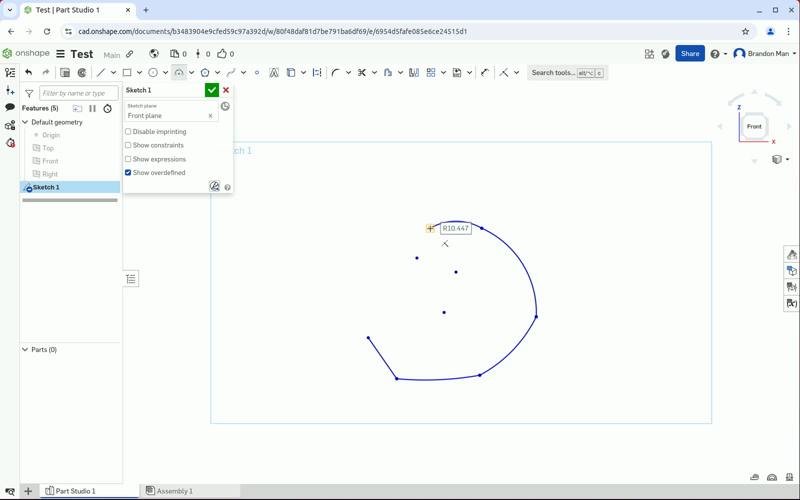
mouse_move(407, 291)
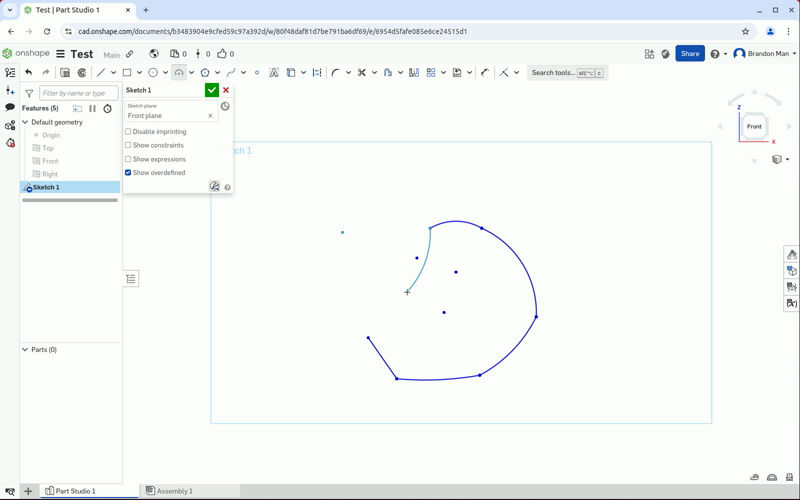
click(407, 291)
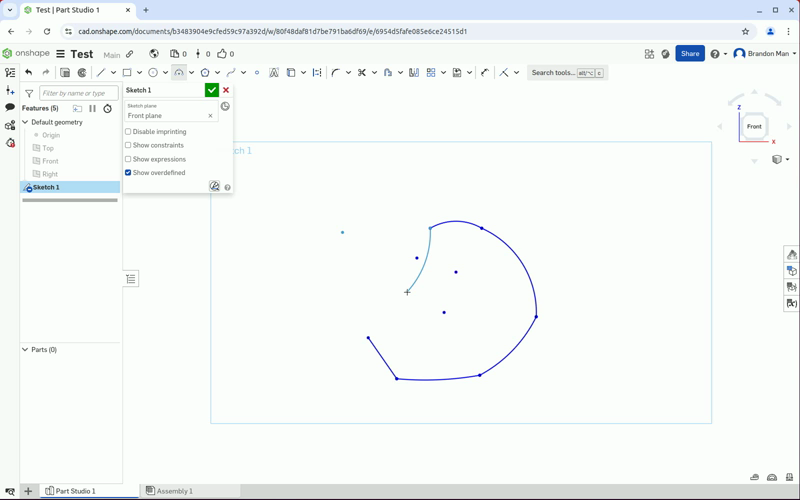
mouse_move(410, 257)
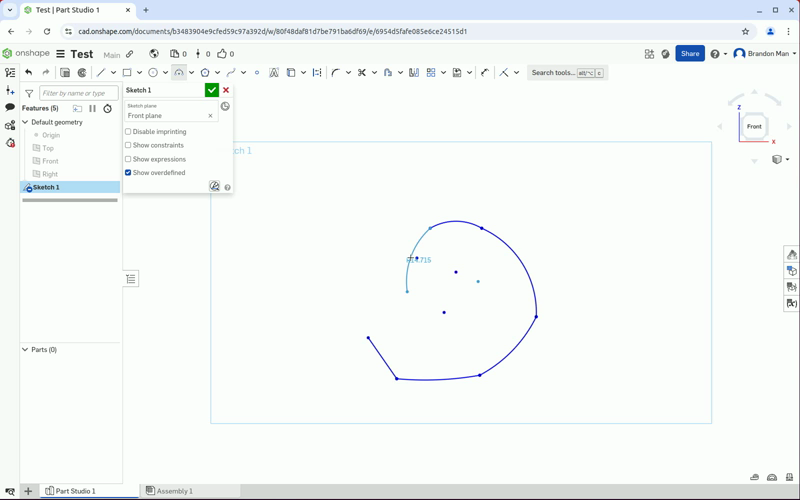
click(410, 257)
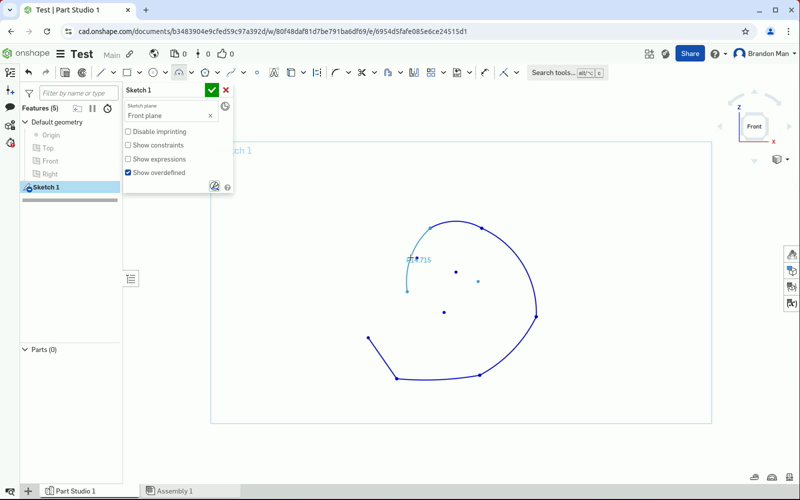
key_up(shift)
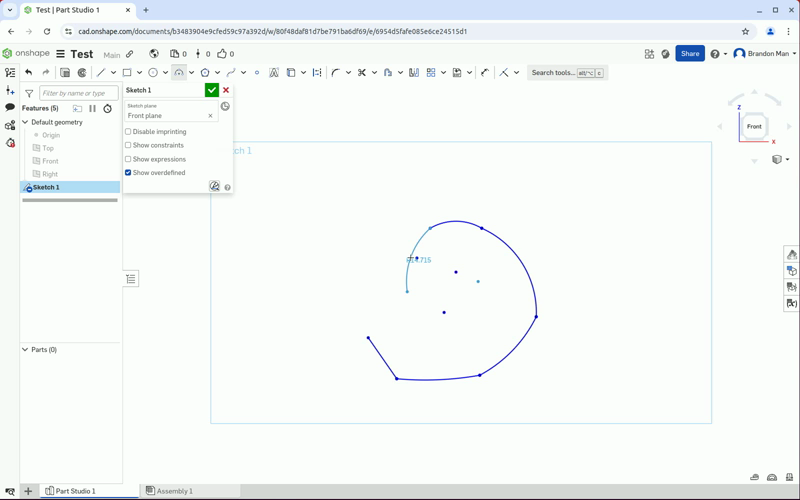
mouse_move(407, 291)
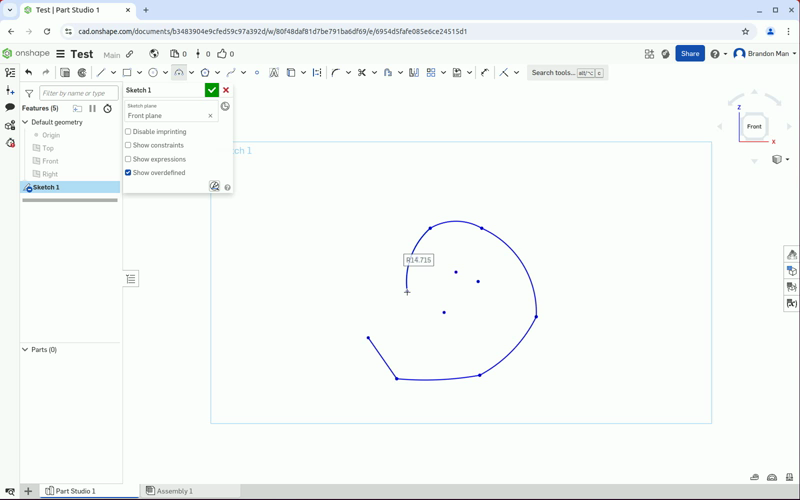
click(407, 291)
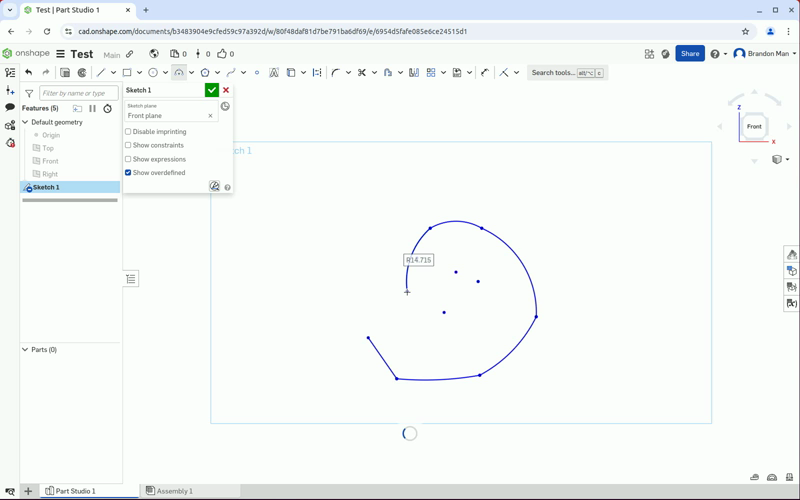
key_down(shift)
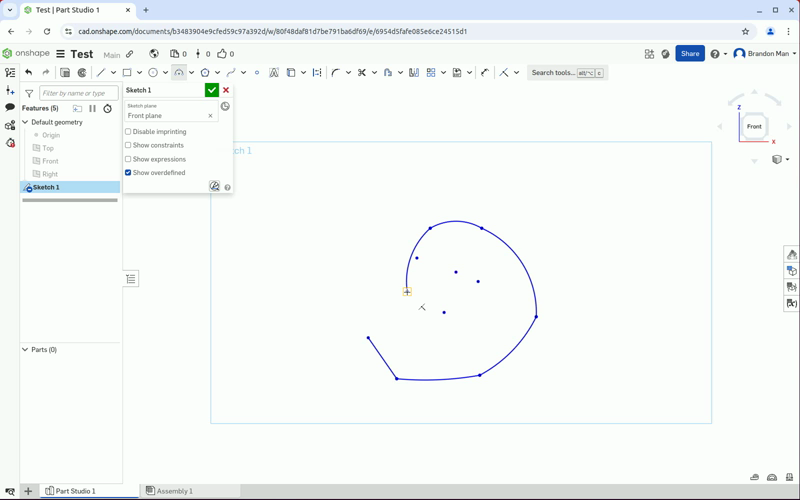
mouse_move(460, 316)
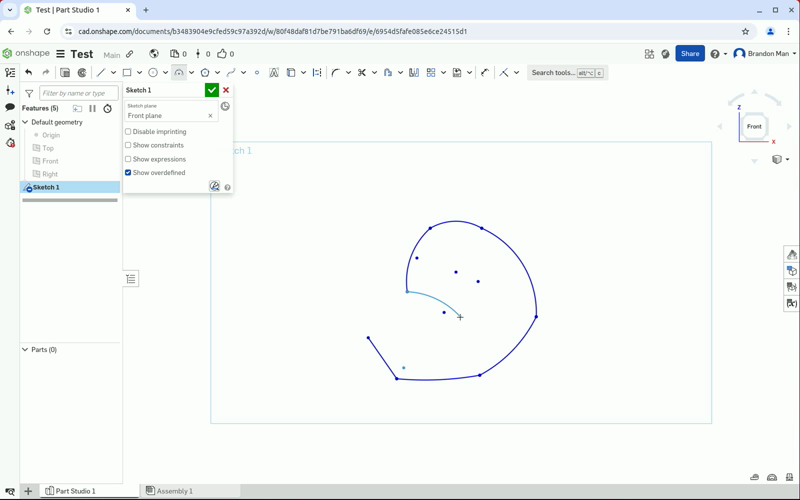
click(460, 316)
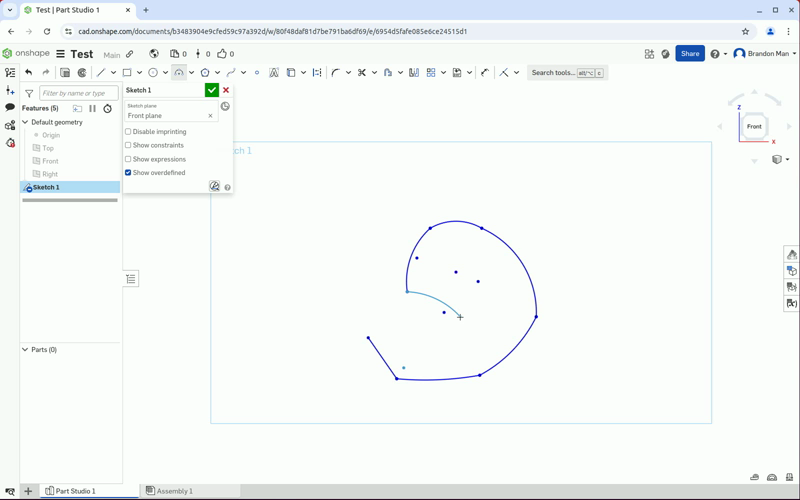
mouse_move(426, 319)
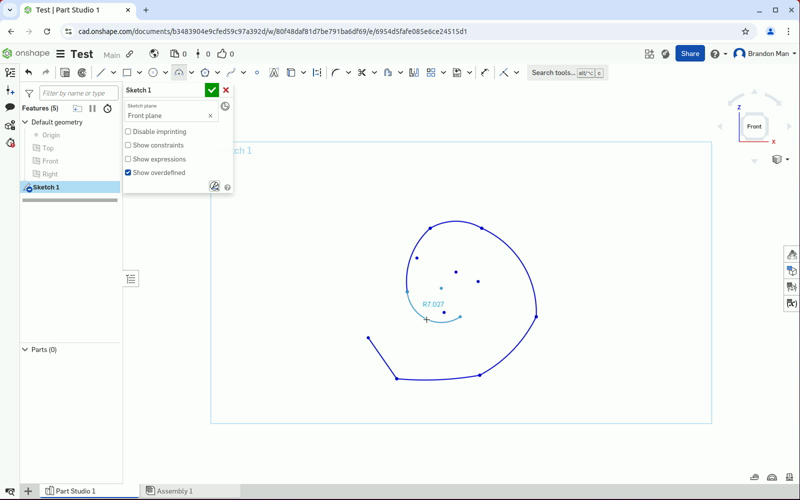
click(426, 319)
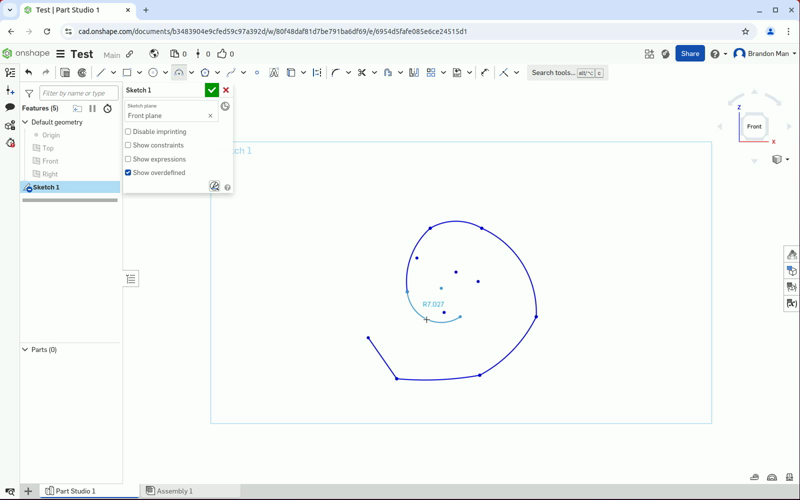
key_up(shift)
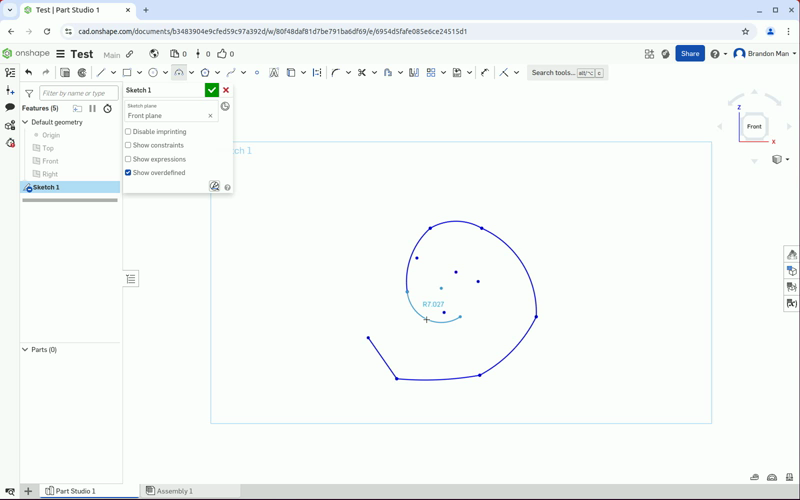
mouse_move(460, 316)
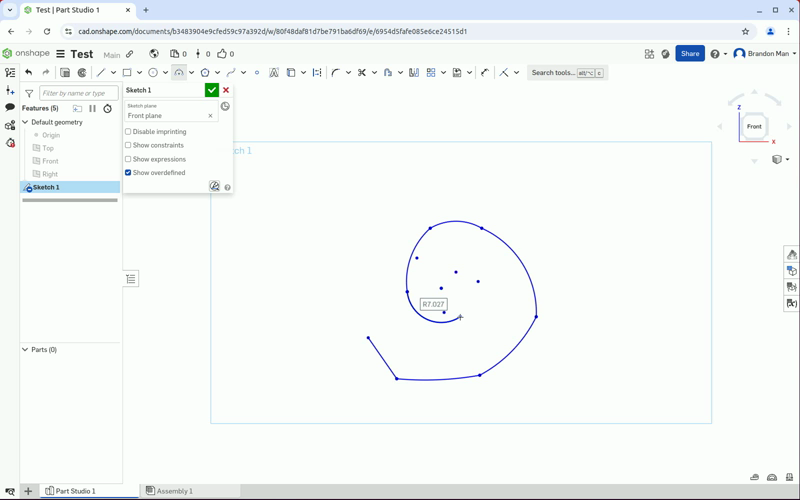
click(460, 316)
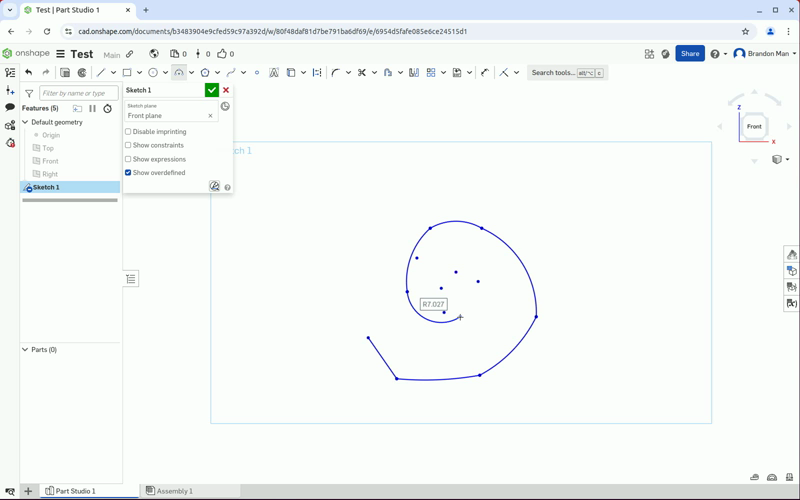
key_down(shift)
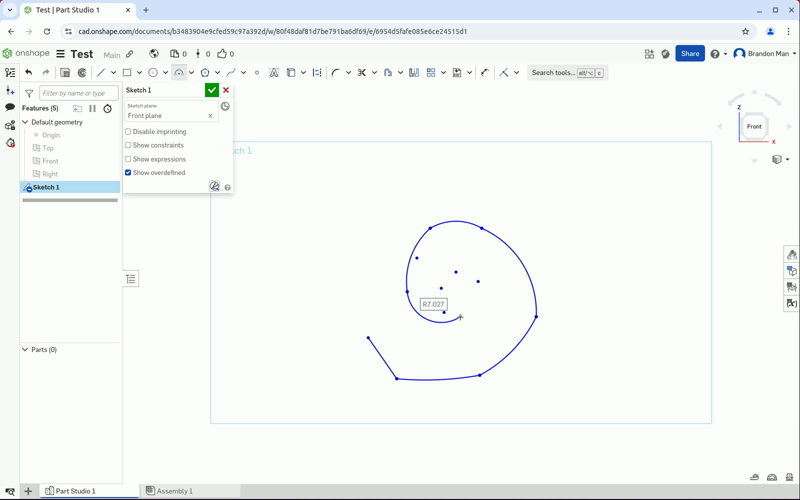
mouse_move(493, 283)
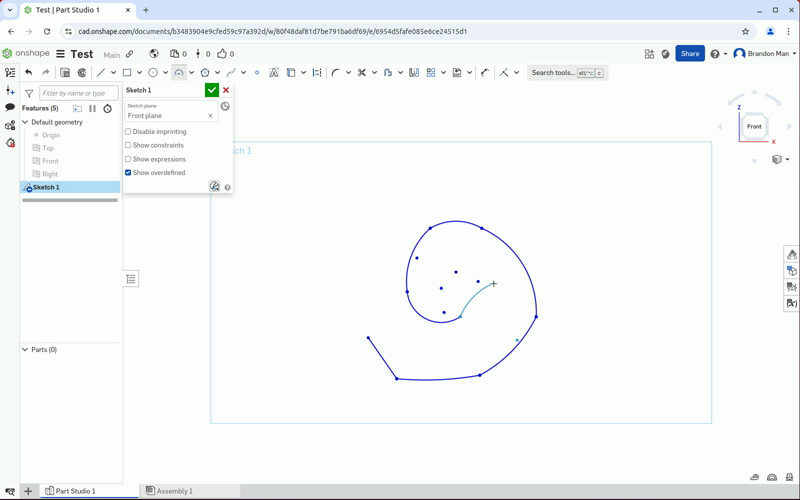
click(493, 283)
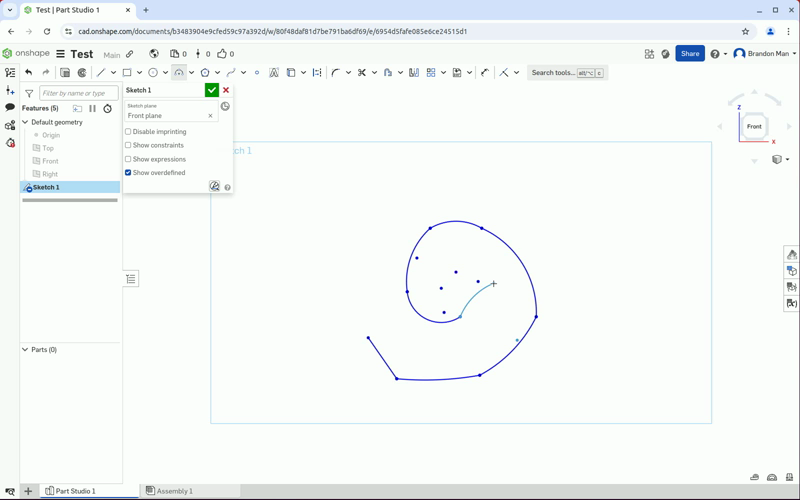
mouse_move(439, 262)
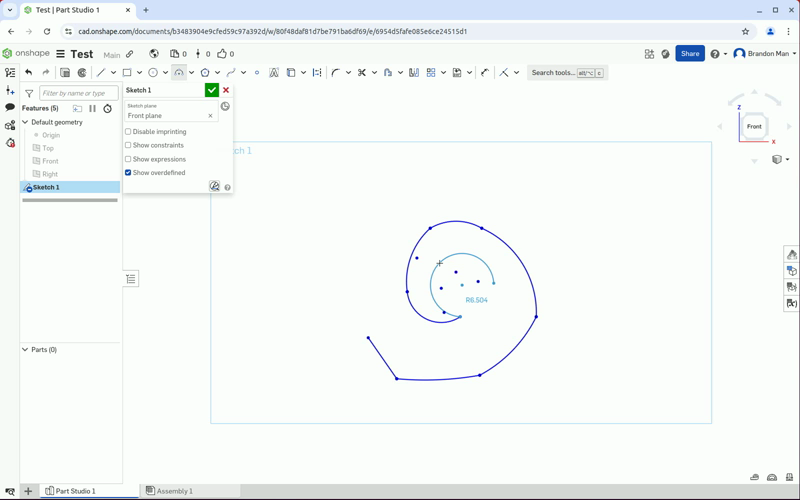
click(439, 262)
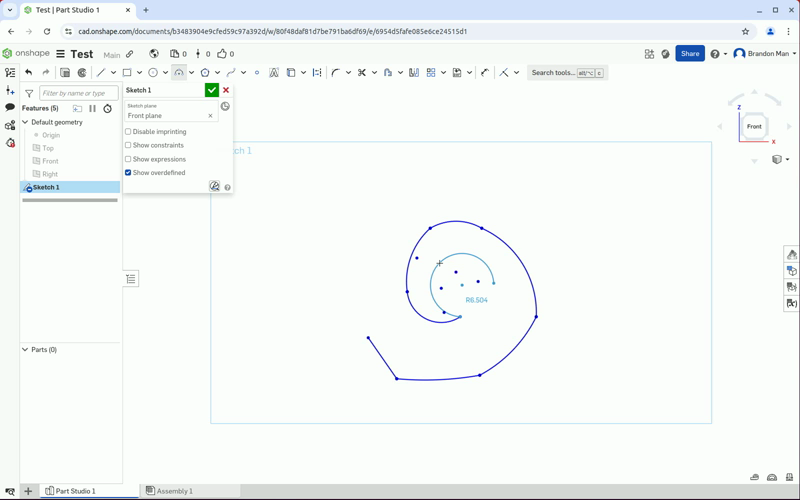
key_up(shift)
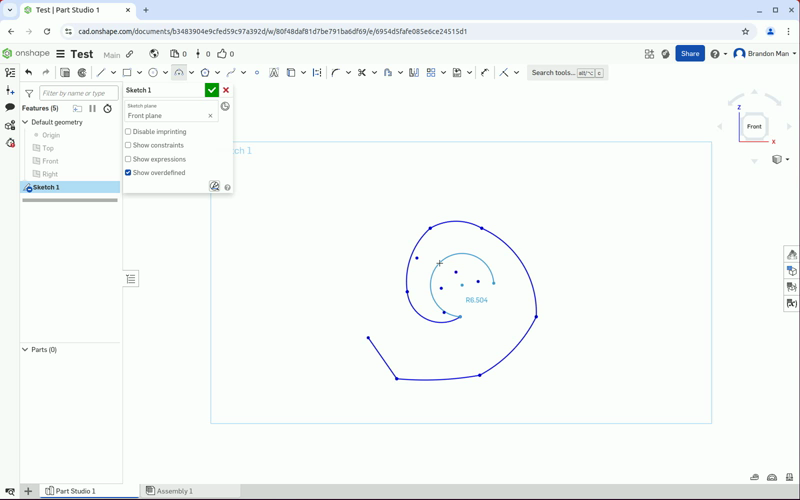
mouse_move(493, 283)
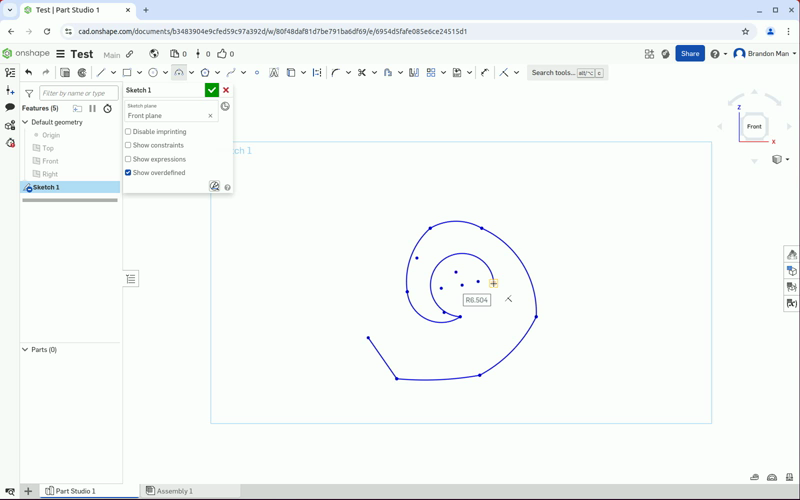
click(493, 283)
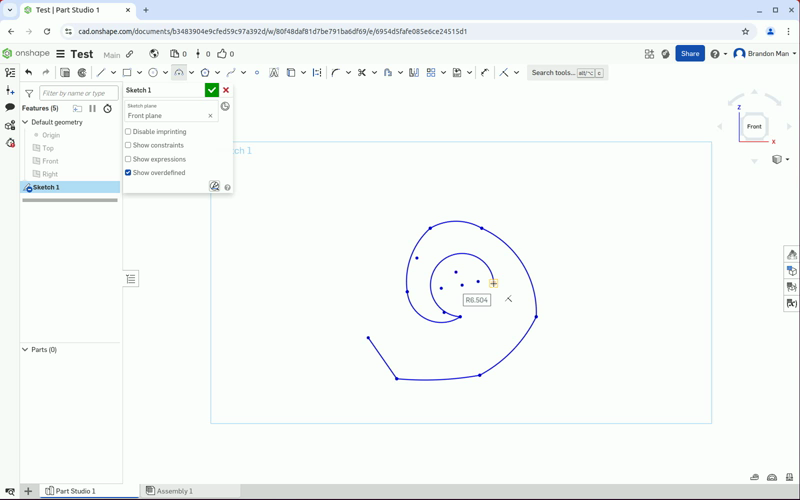
key_down(shift)
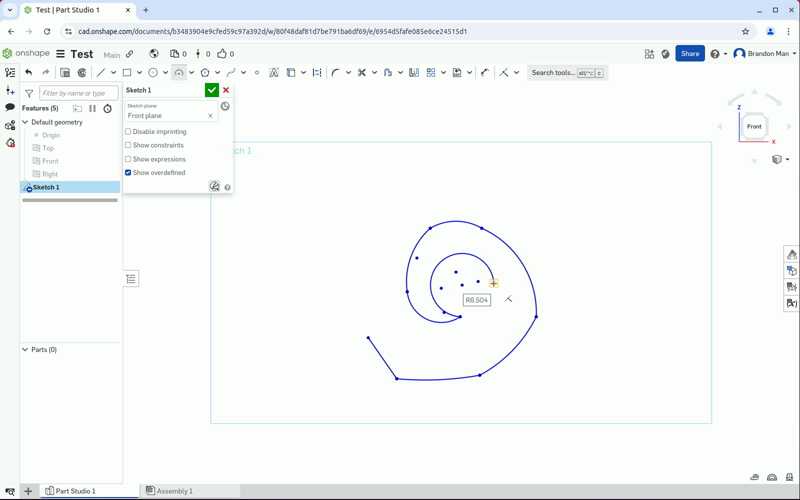
mouse_move(460, 354)
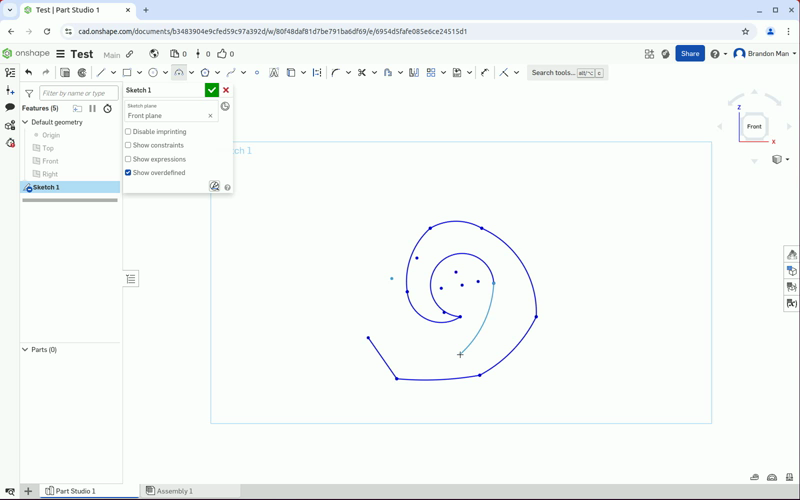
click(460, 354)
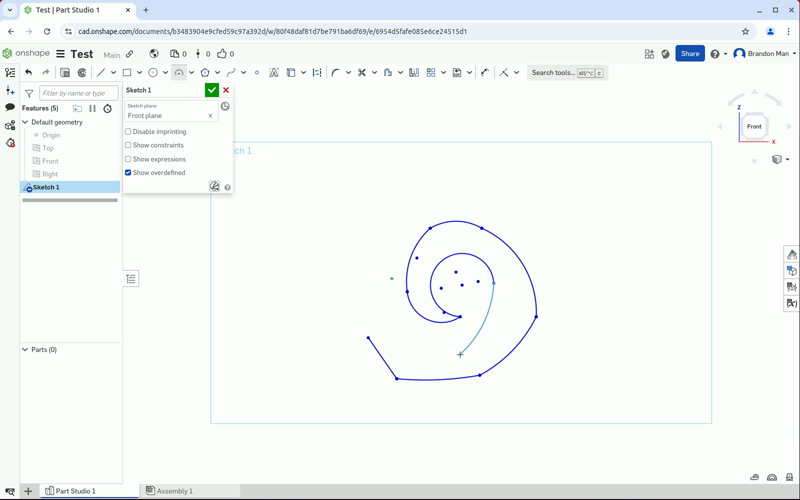
mouse_move(487, 323)
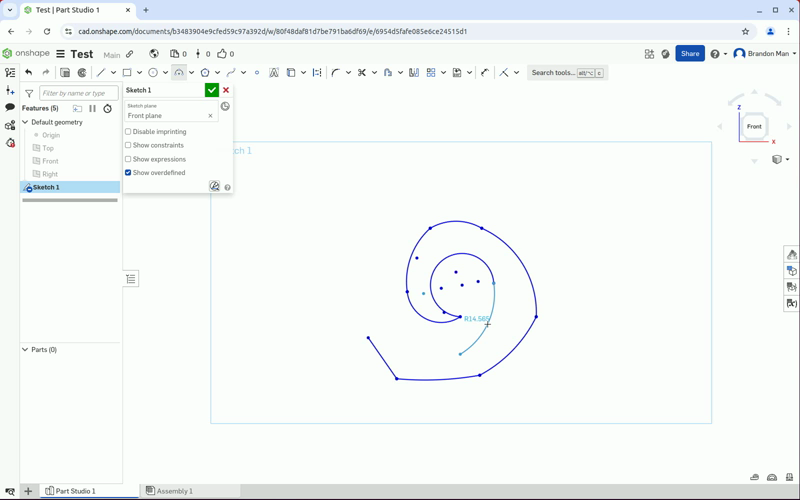
click(487, 323)
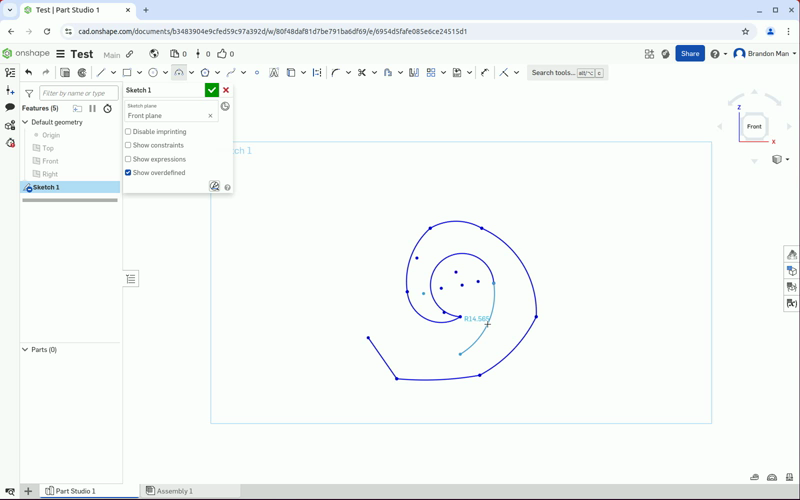
key_up(shift)
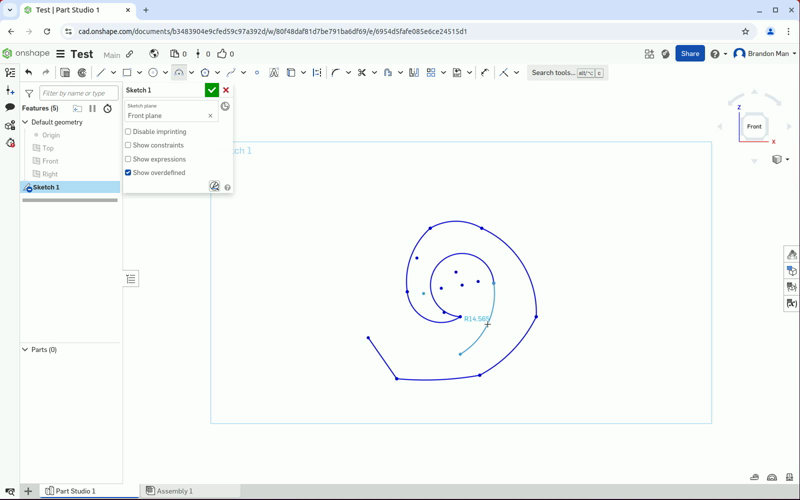
mouse_move(460, 354)
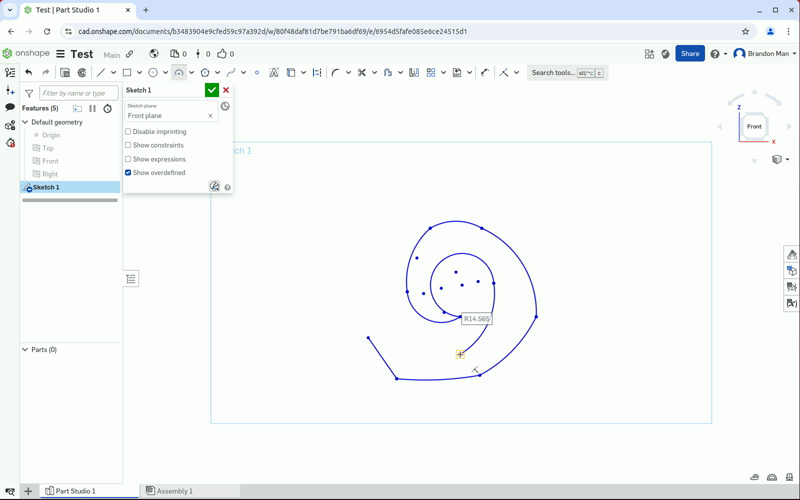
click(460, 354)
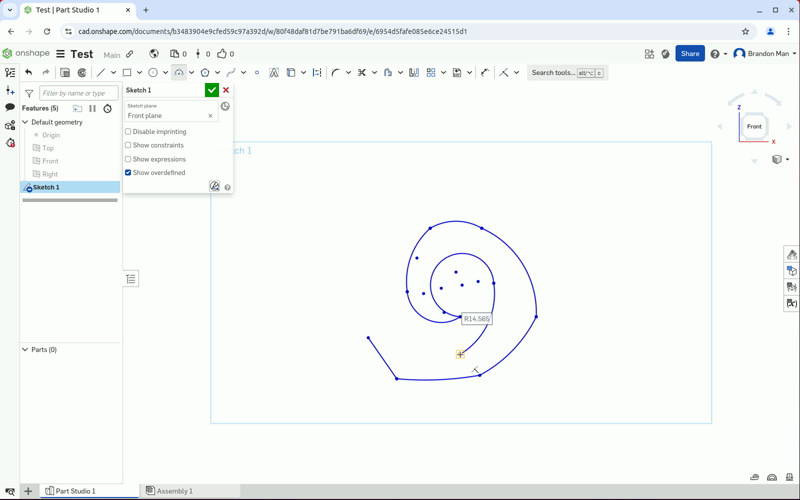
mouse_move(368, 337)
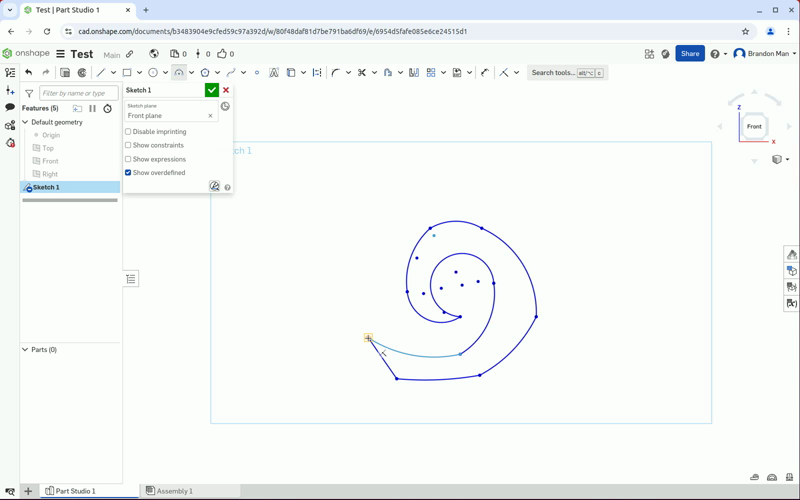
click(368, 337)
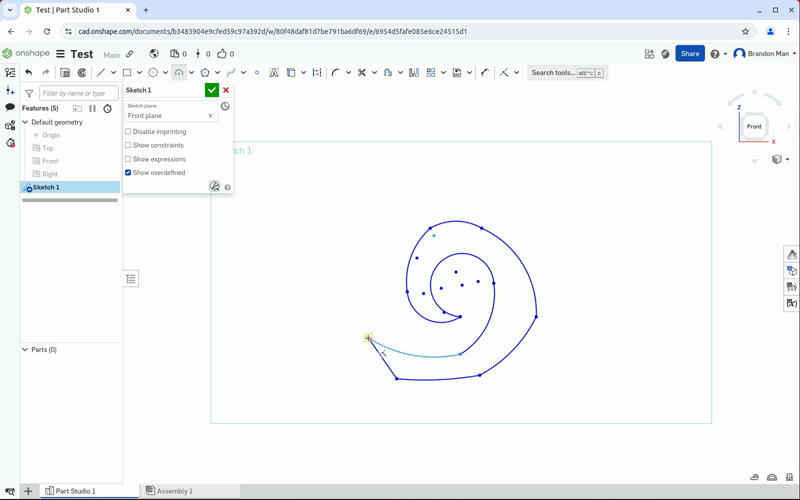
key_down(shift)
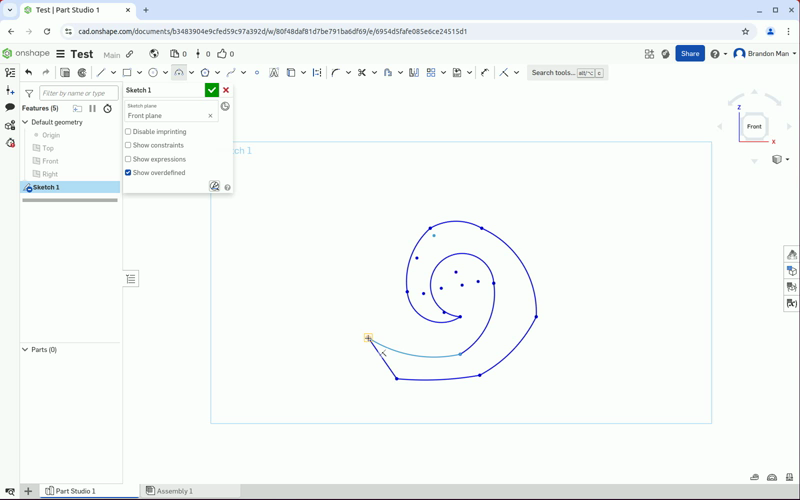
mouse_move(411, 361)
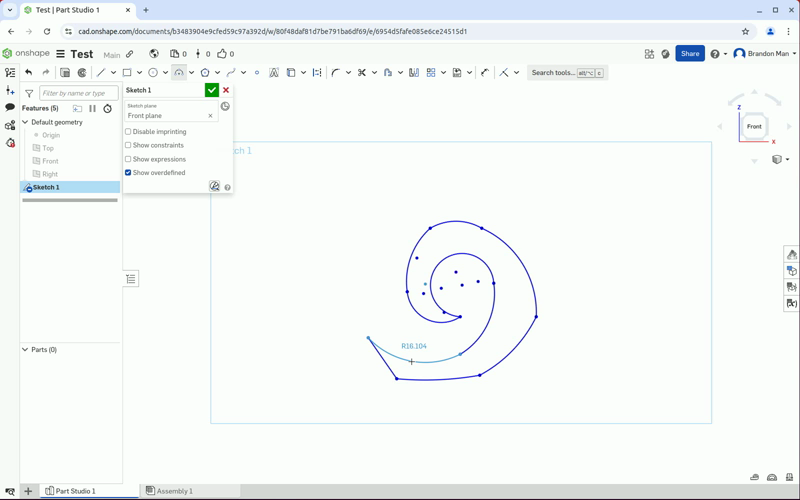
click(411, 361)
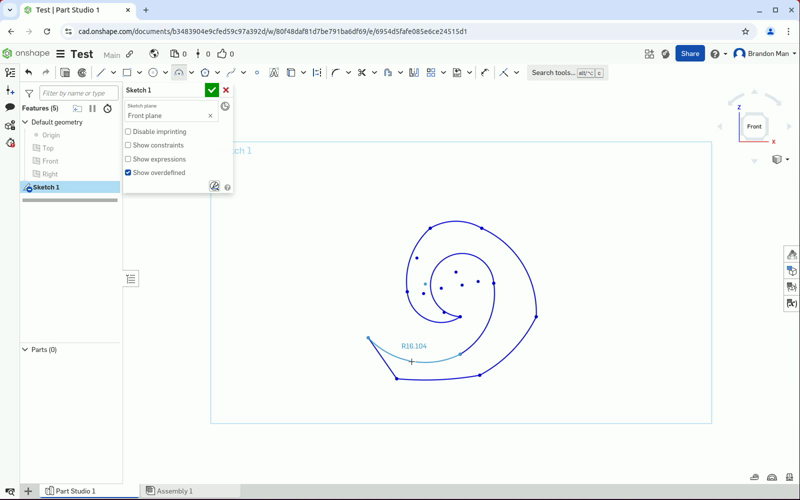
key_up(shift)
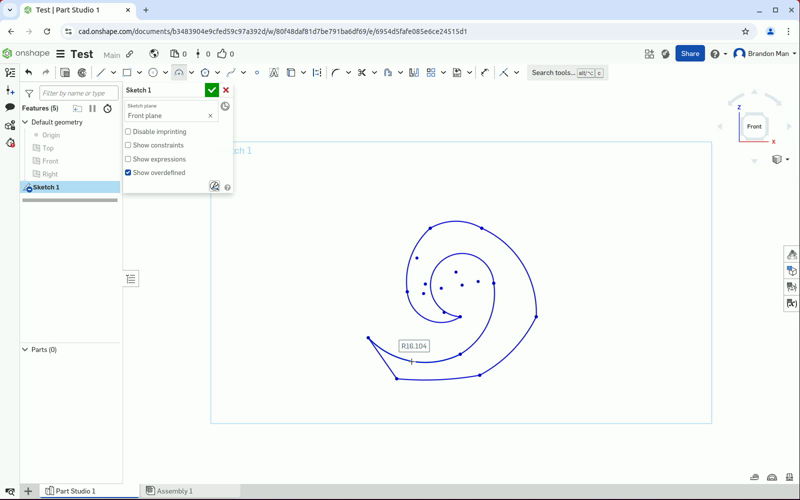
key(esc)
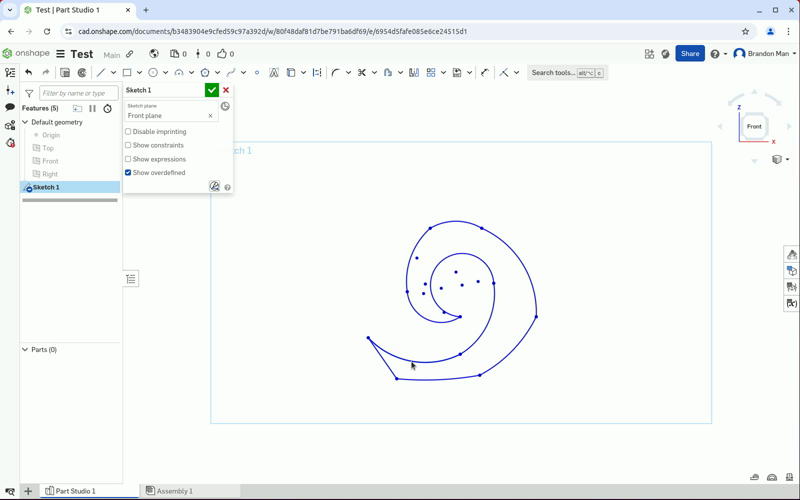
mouse_move(487, 352)
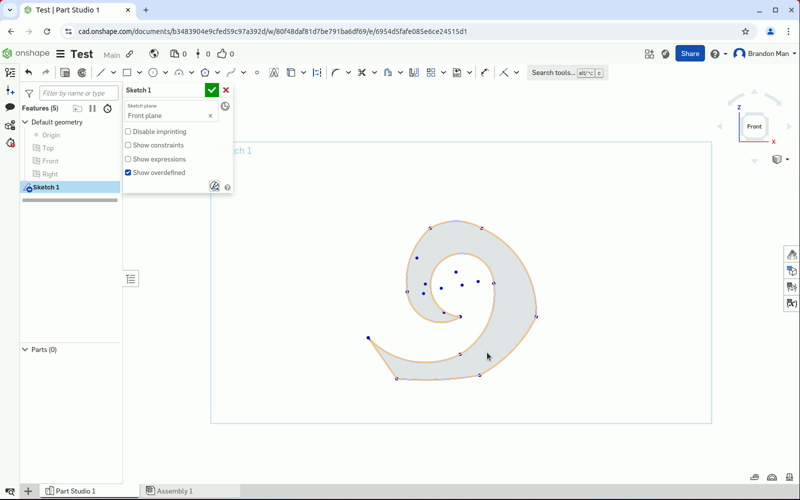
click(487, 352)
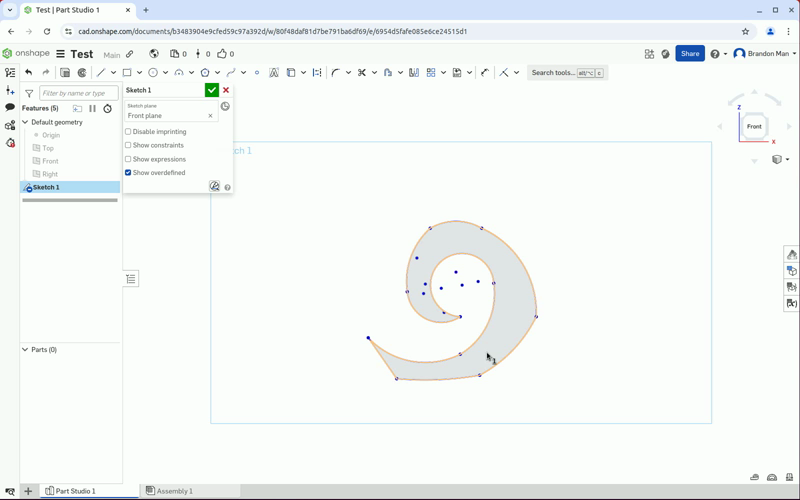
mouse_move(73, 352)
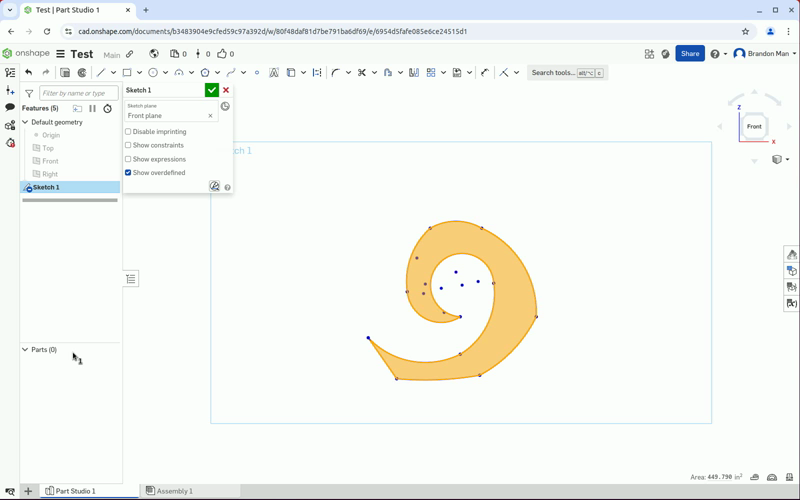
key(shift+y)
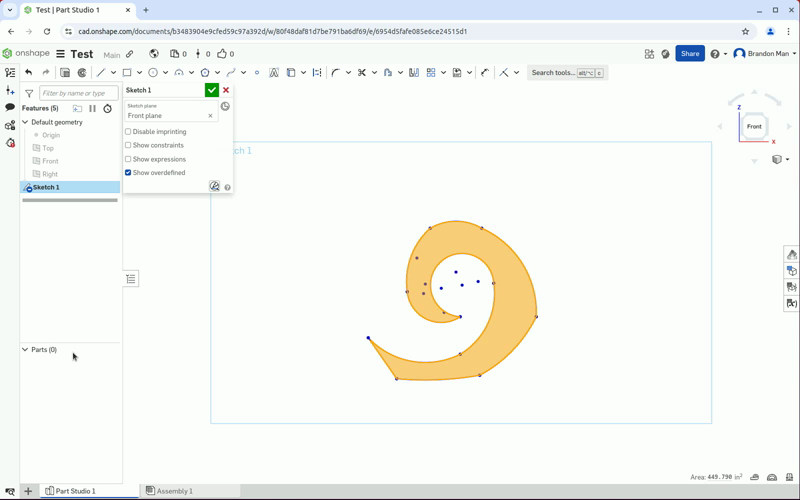
key(shift+e)
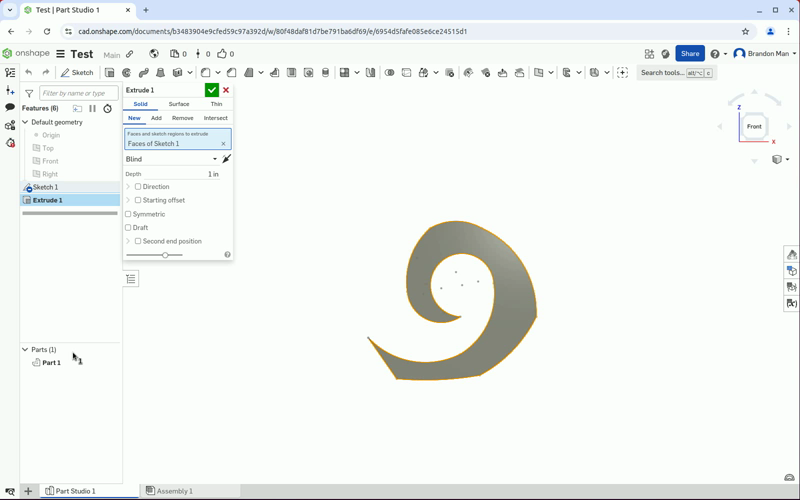
mouse_move(143, 106)
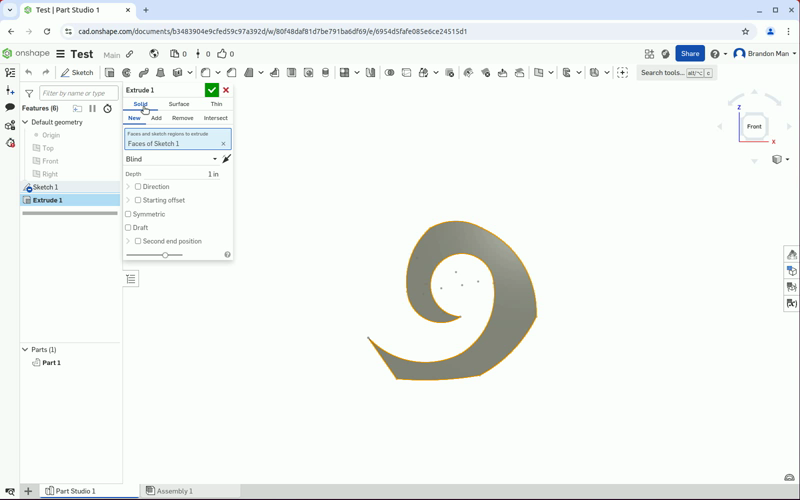
click(143, 106)
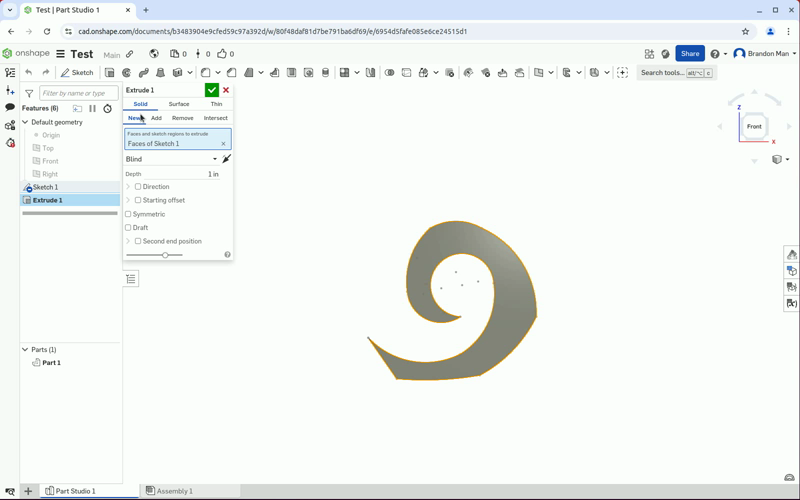
mouse_move(137, 120)
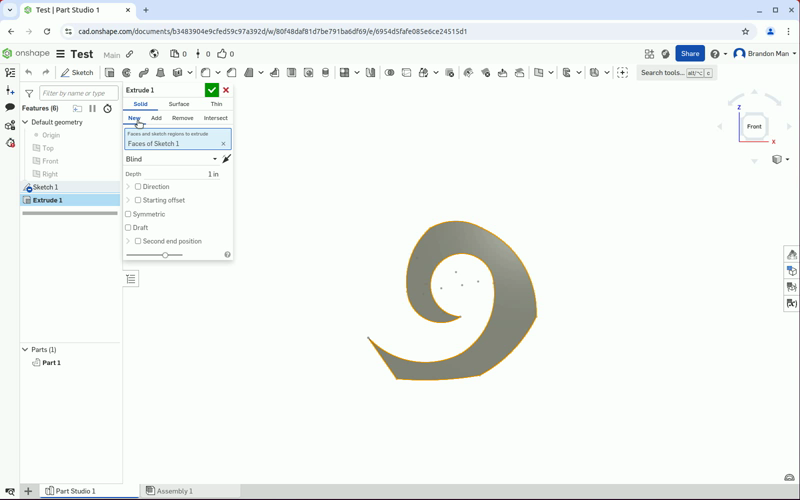
click(137, 120)
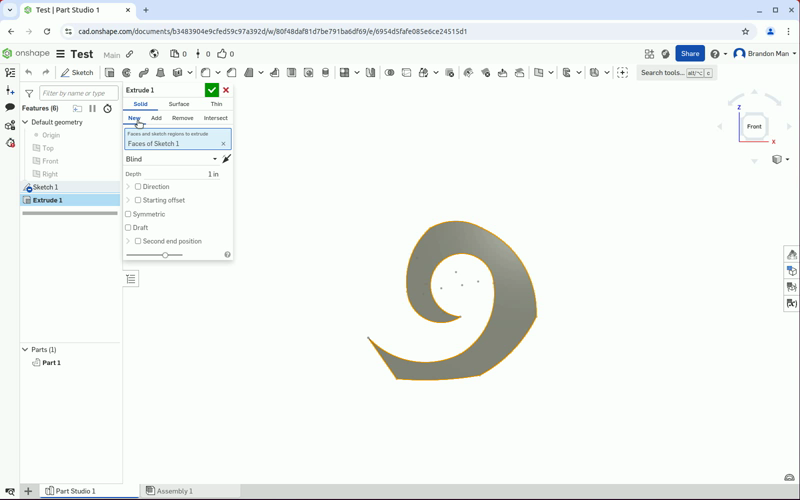
key(tab, 4)
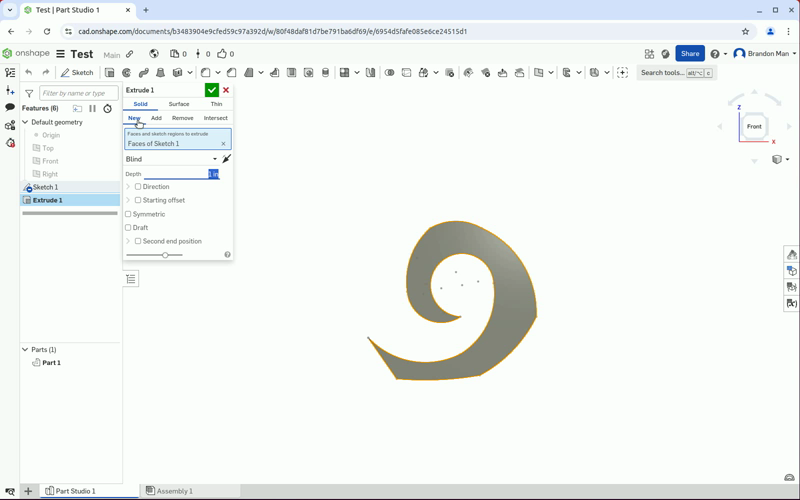
text(9.869)
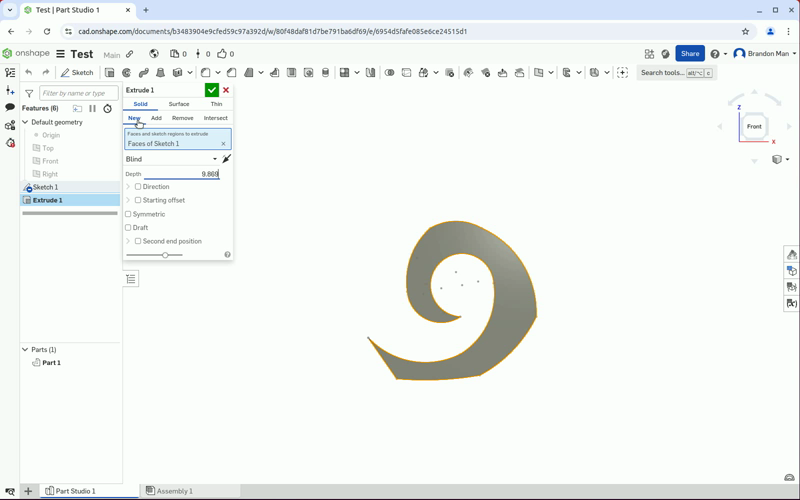
key(enter)
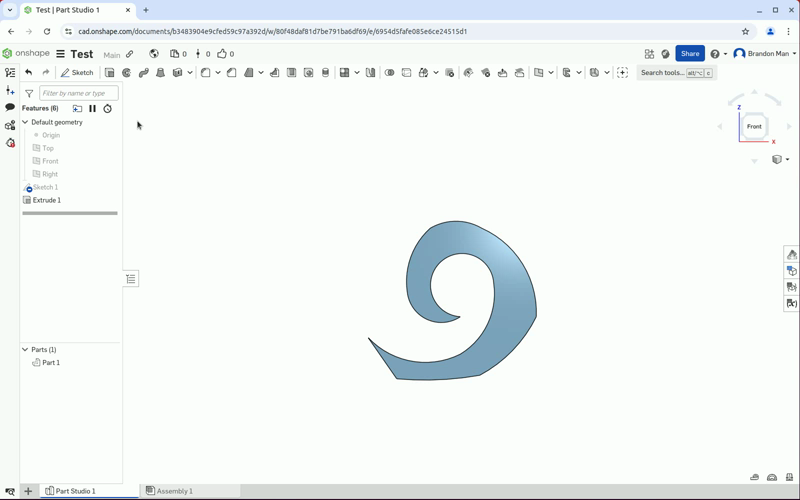
key(shift+h)
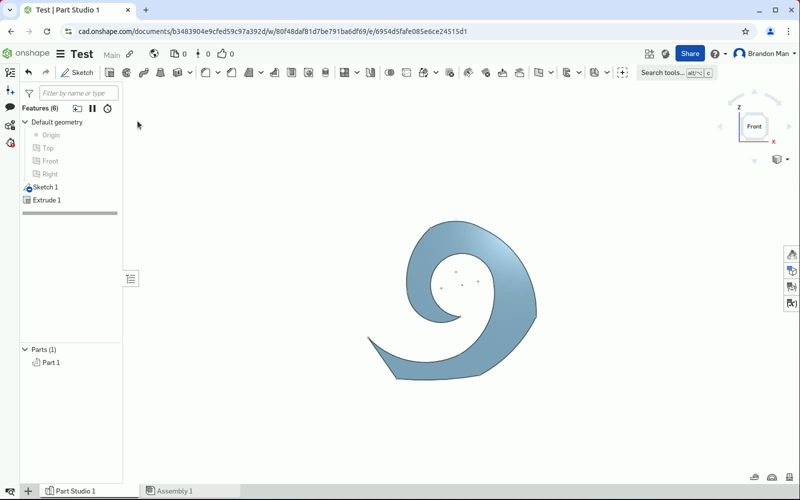
key(shift+h)
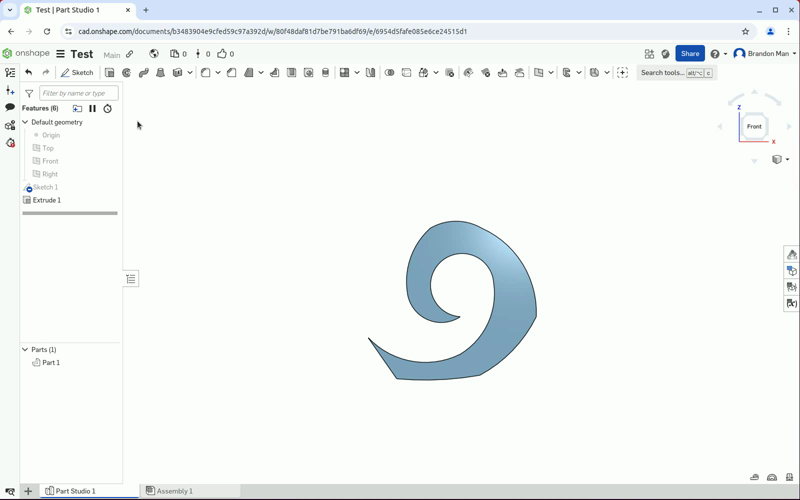
mouse_move(73, 189)
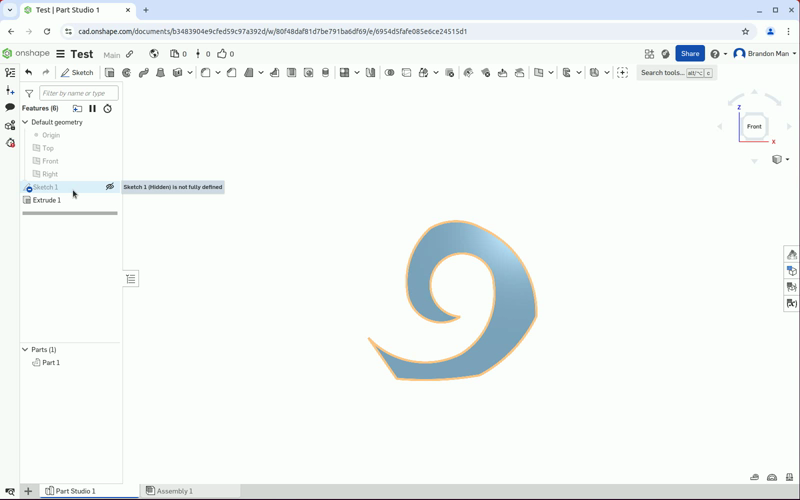
click(73, 189)
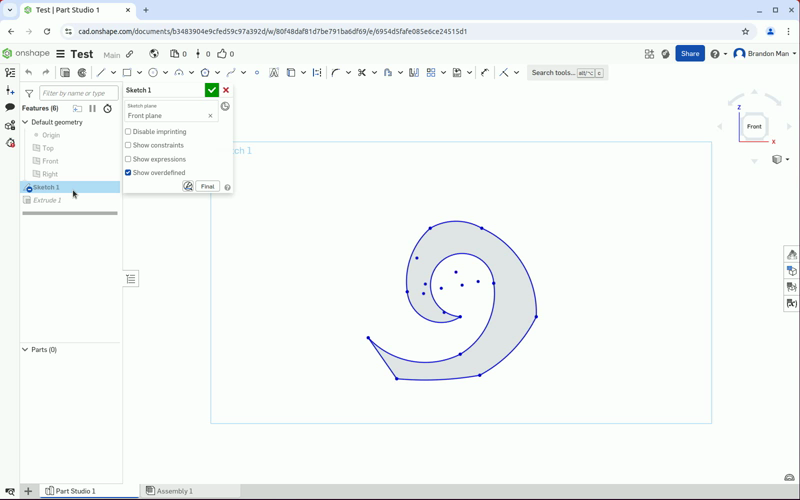
mouse_move(229, 92)
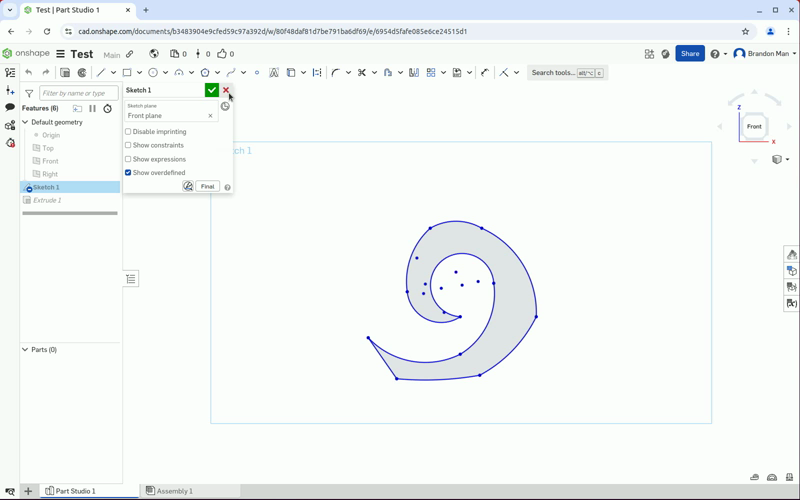
click(229, 92)
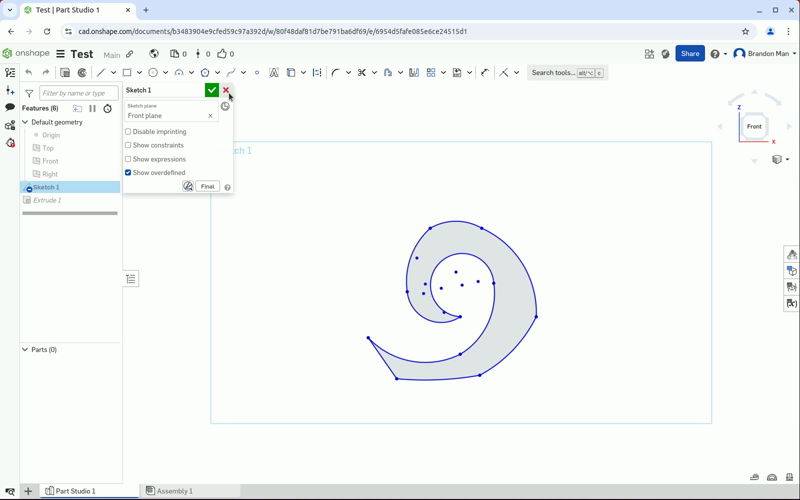
key(shift+s)
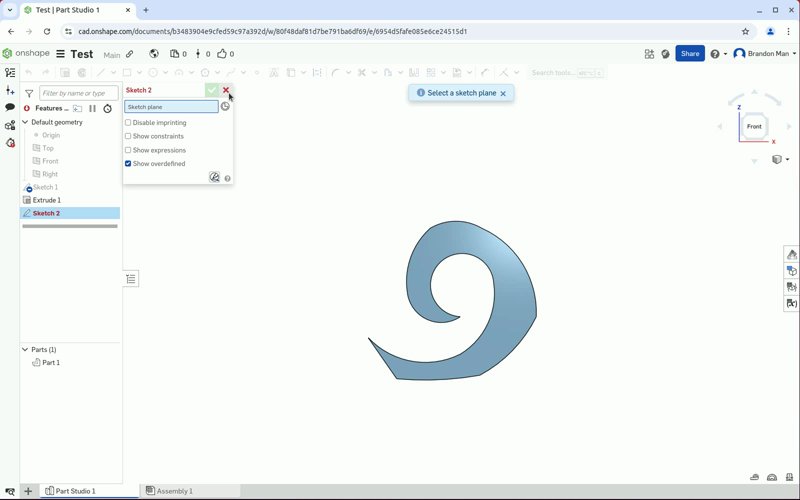
mouse_move(73, 163)
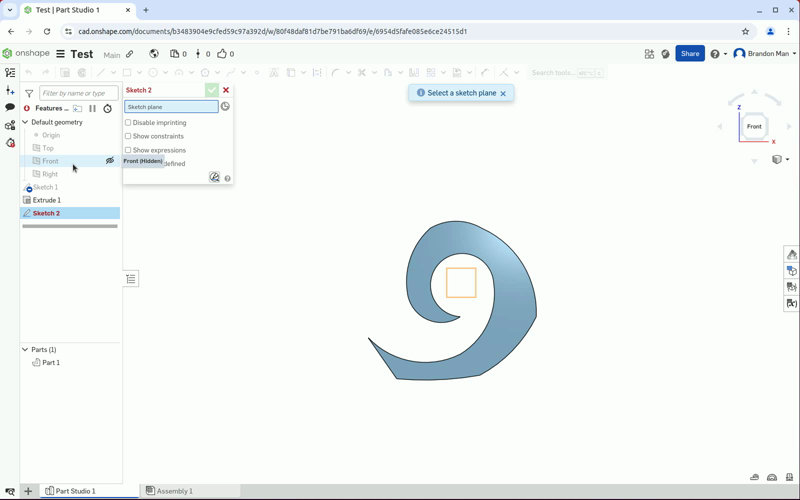
click(73, 163)
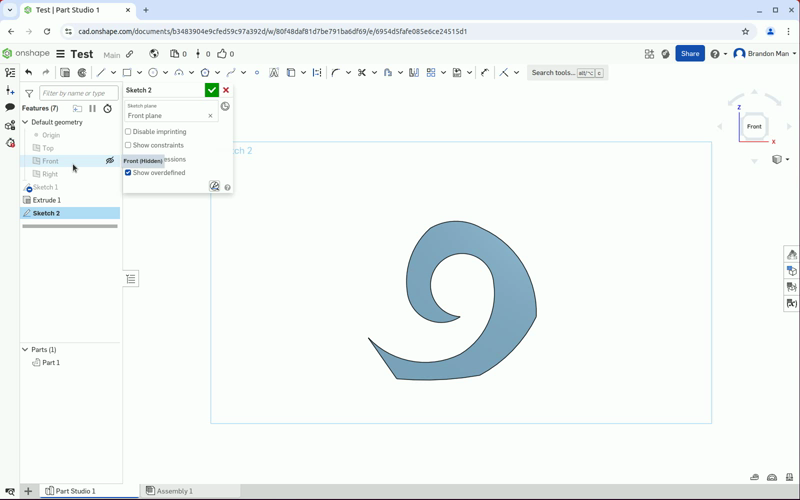
mouse_move(73, 352)
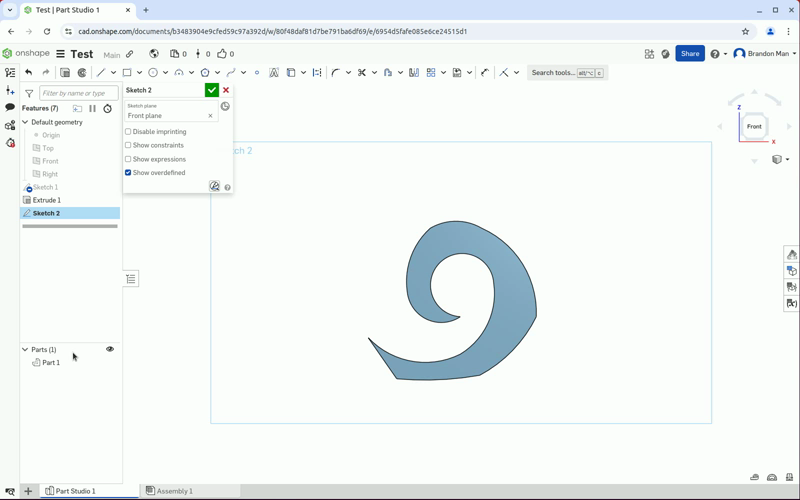
key(y)
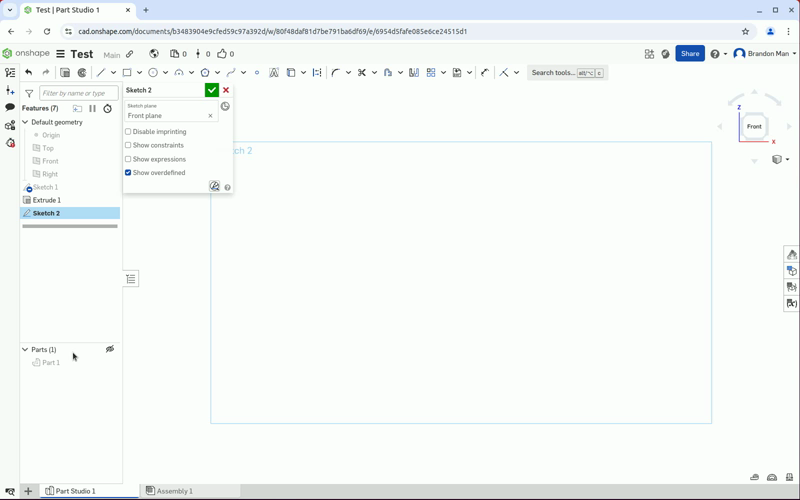
key(l)
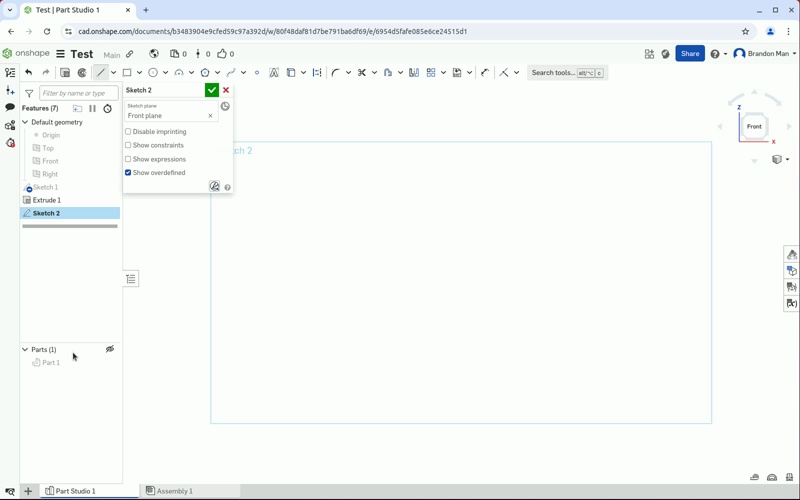
key_down(shift)
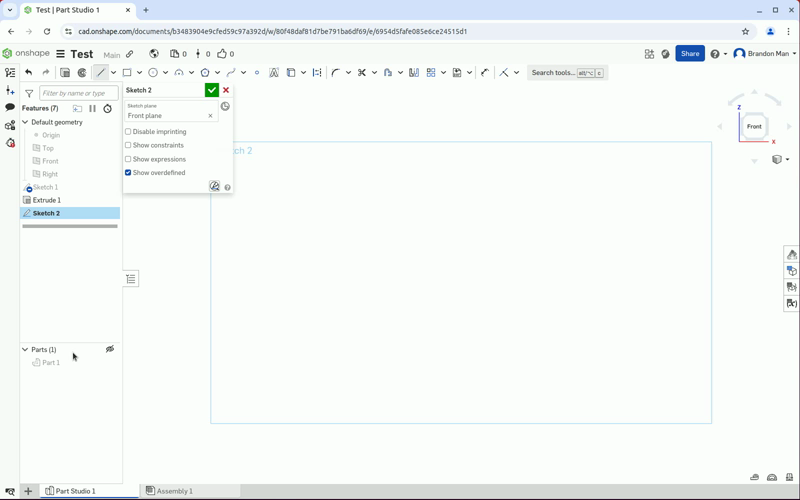
mouse_move(508, 354)
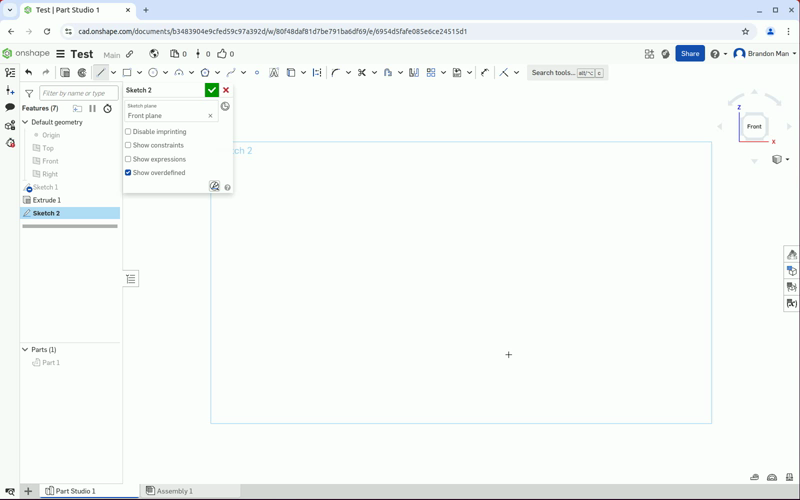
click(508, 354)
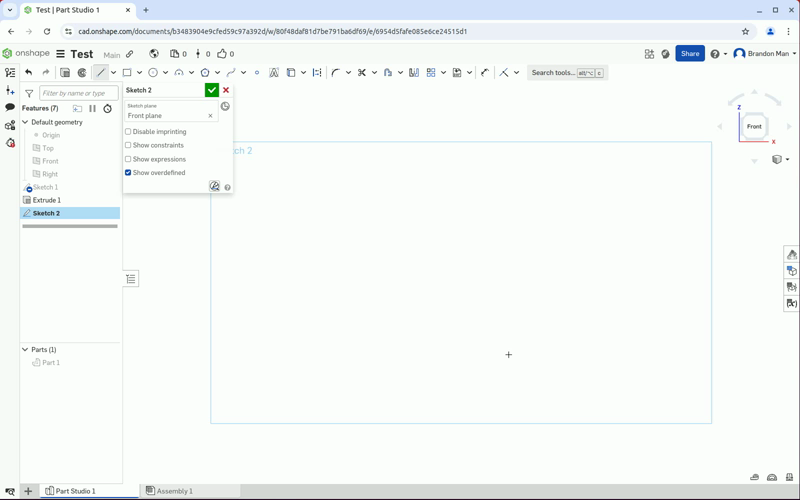
key_up(shift)
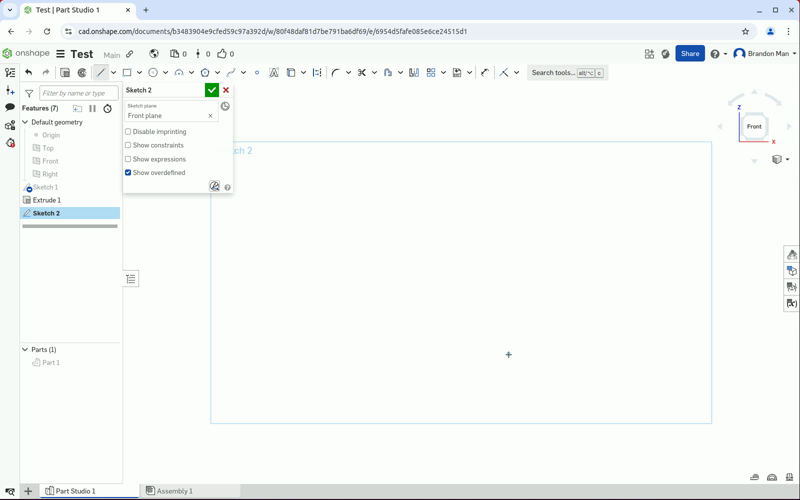
key_down(shift)
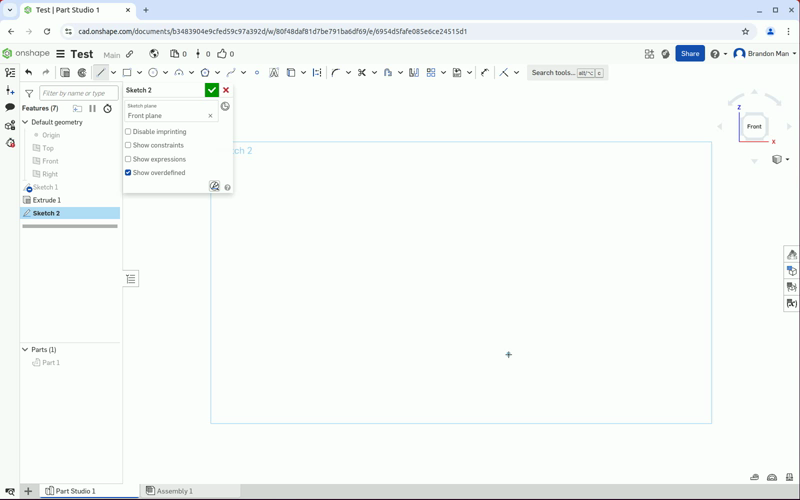
mouse_move(538, 354)
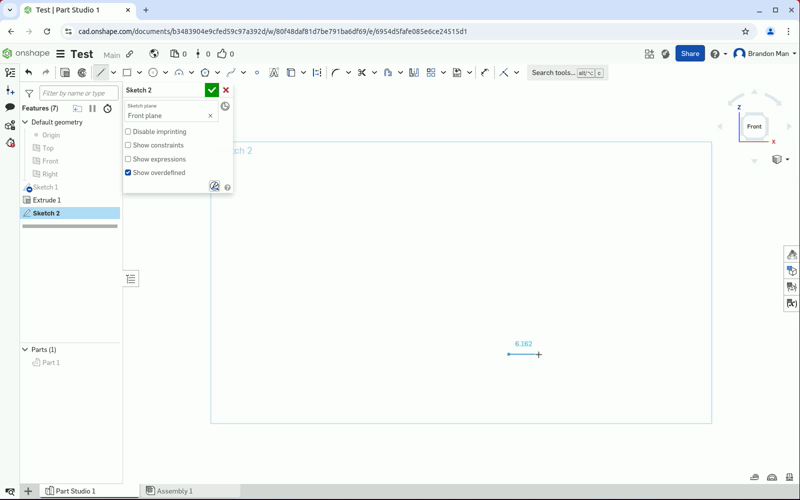
mouse_move(538, 355)
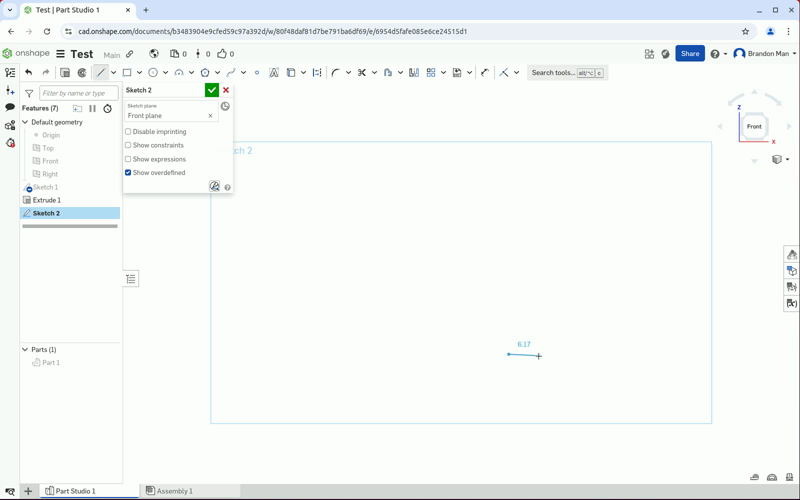
click(538, 355)
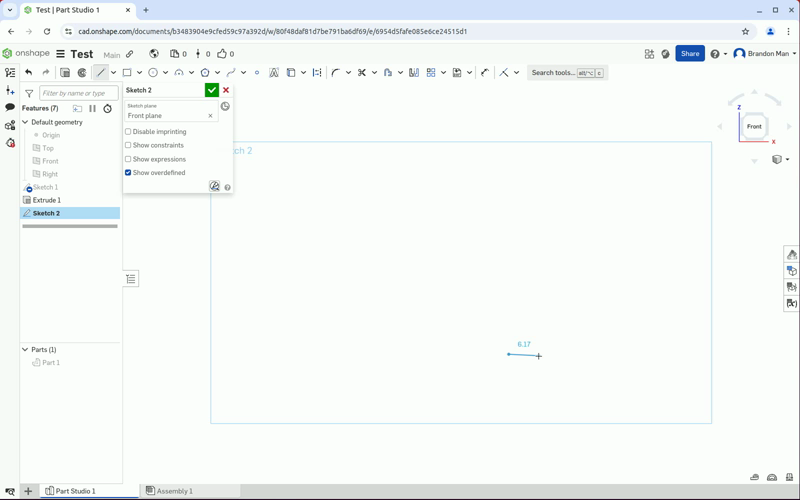
key_up(shift)
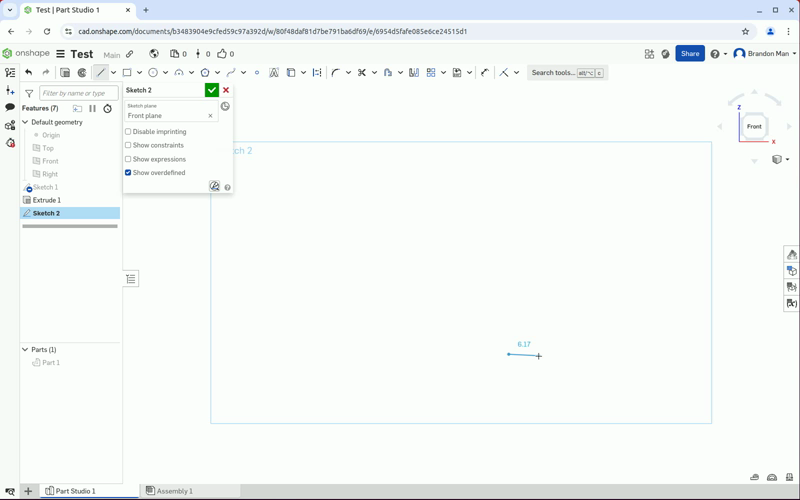
key(esc)
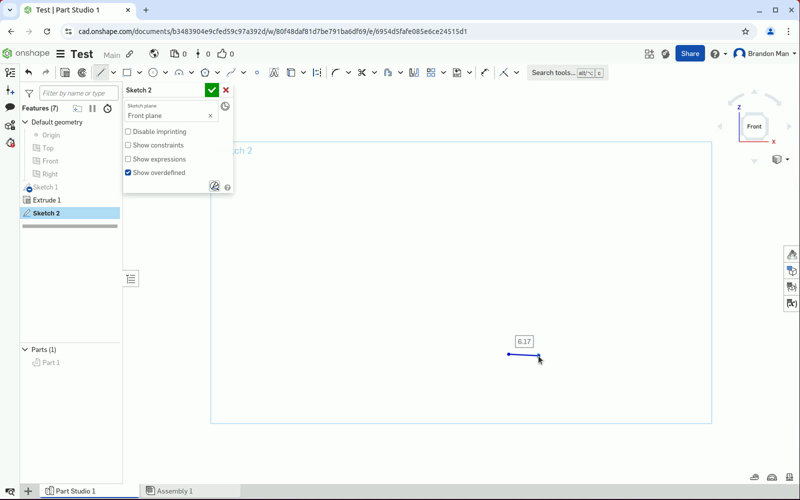
key(a)
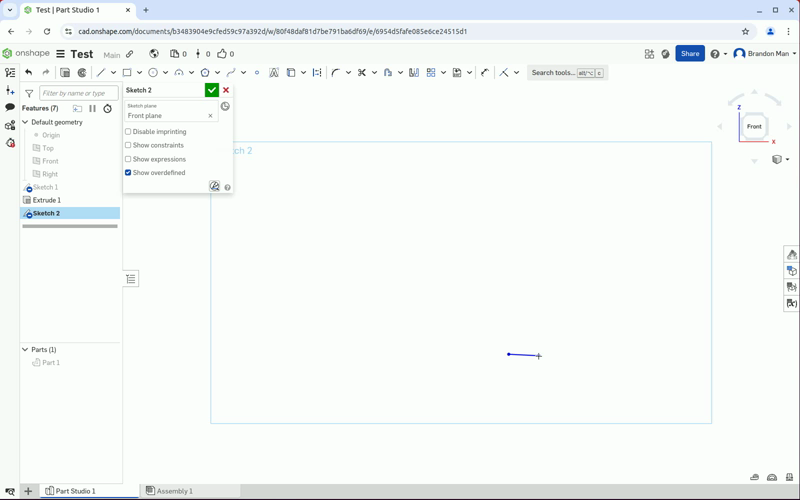
mouse_move(538, 355)
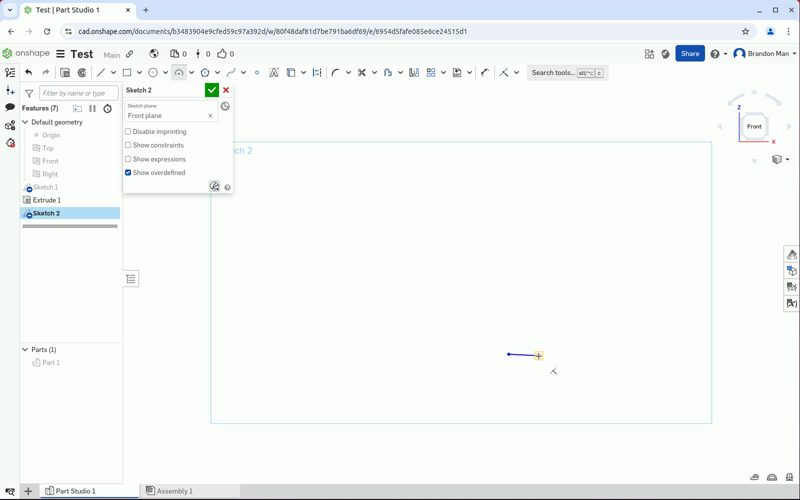
click(538, 355)
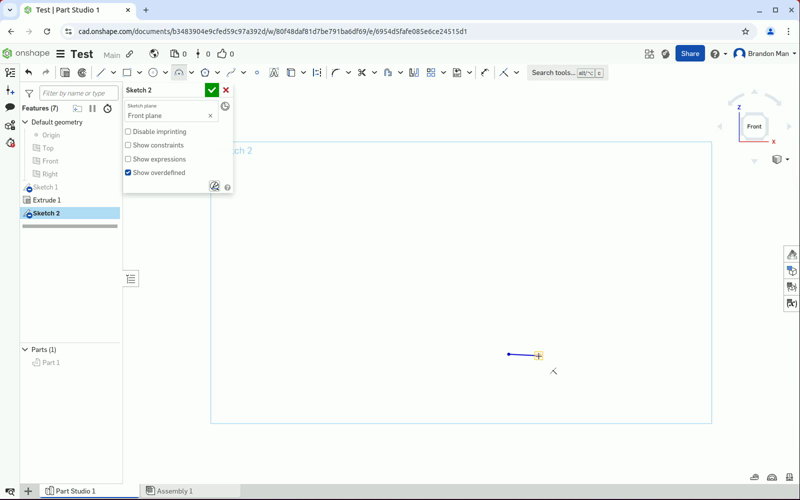
key_down(shift)
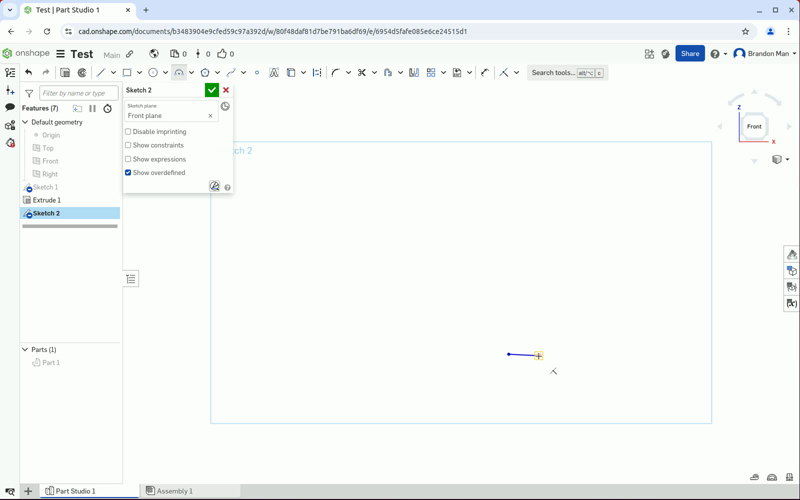
mouse_move(542, 351)
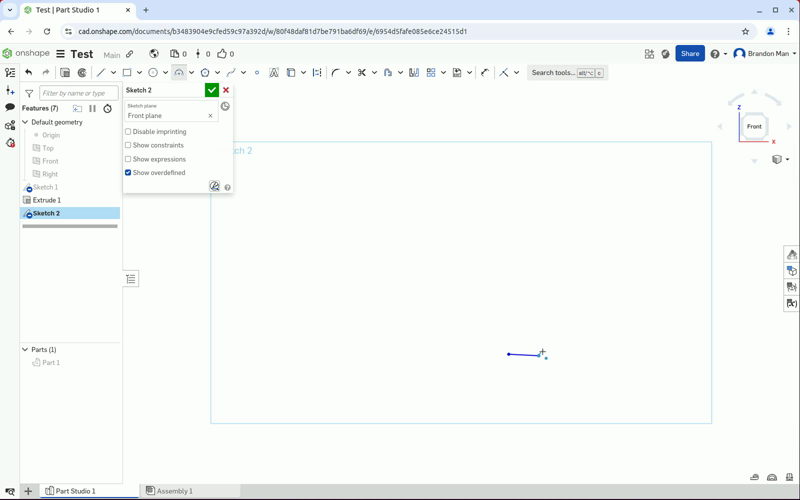
scroll(6)
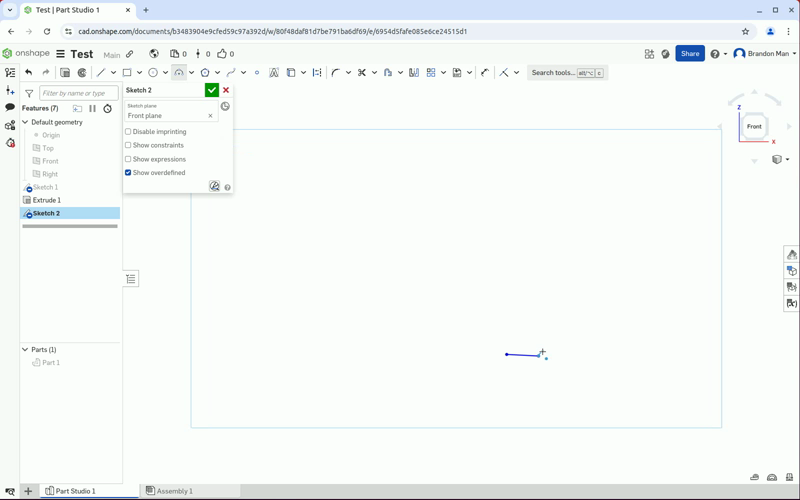
scroll(6)
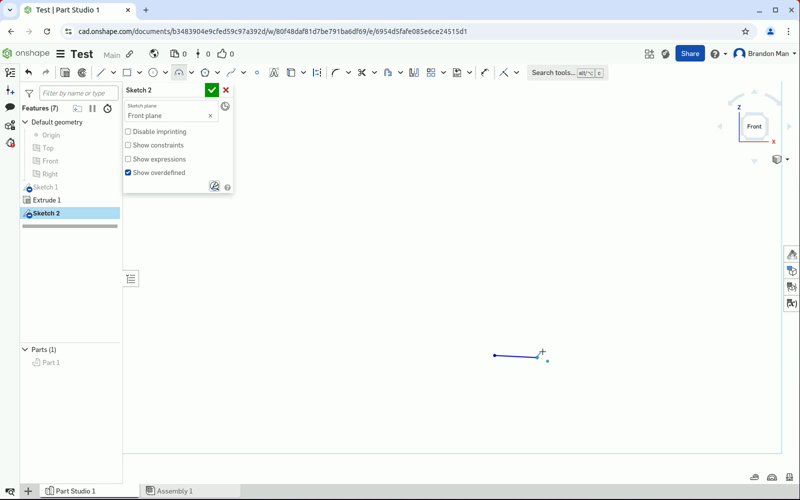
scroll(6)
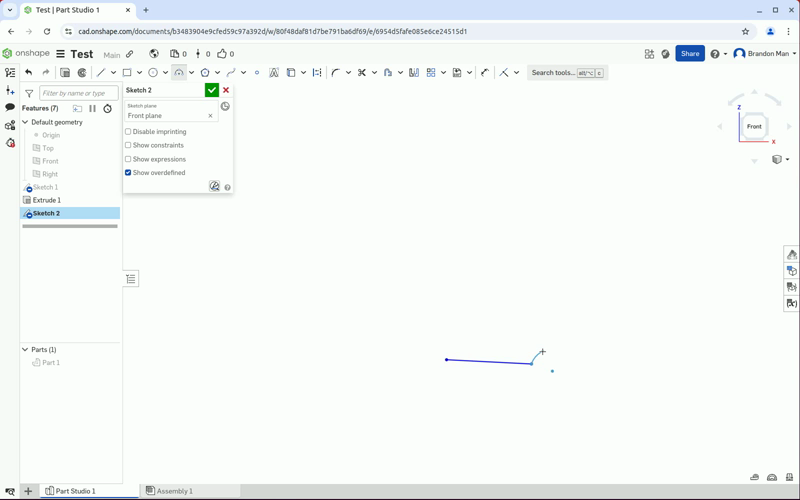
scroll(6)
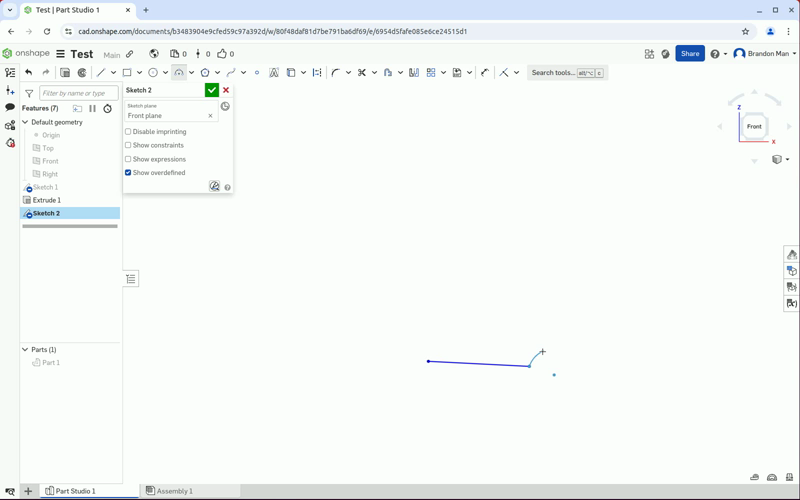
scroll(6)
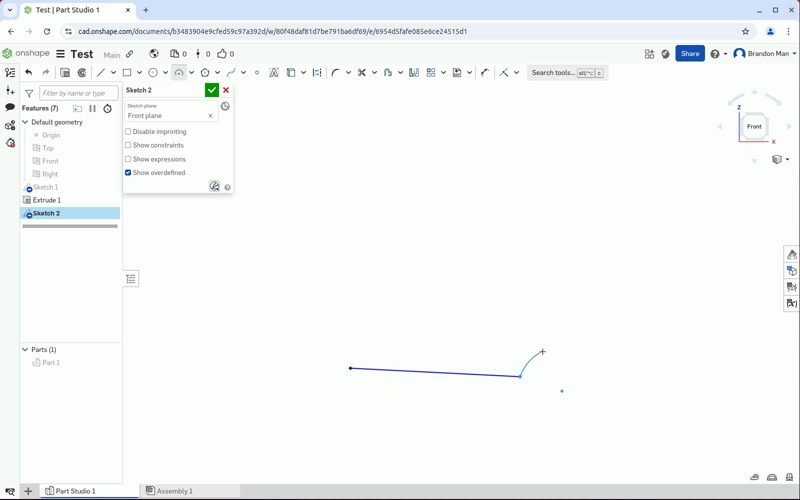
scroll(6)
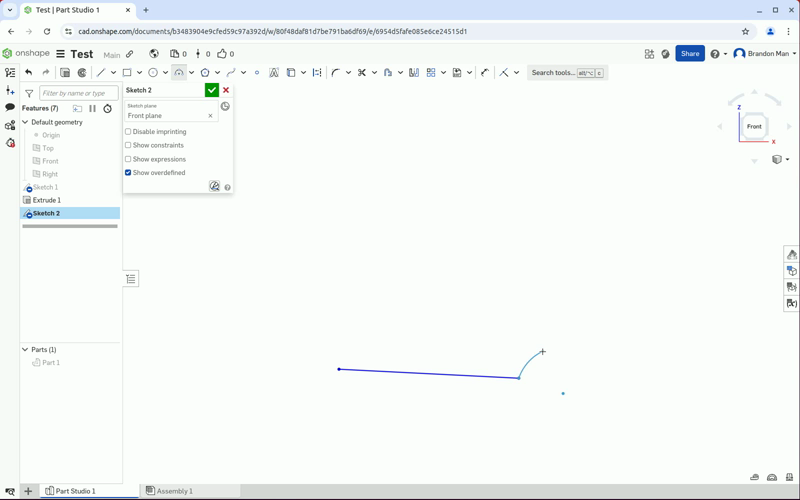
scroll(6)
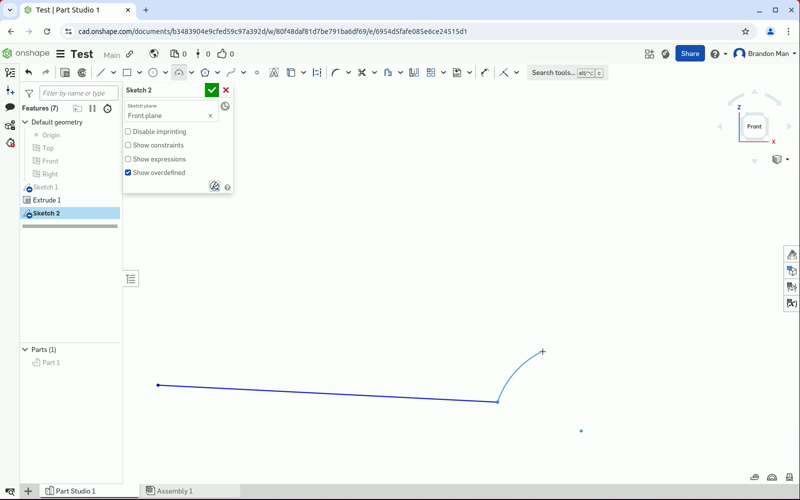
click(542, 351)
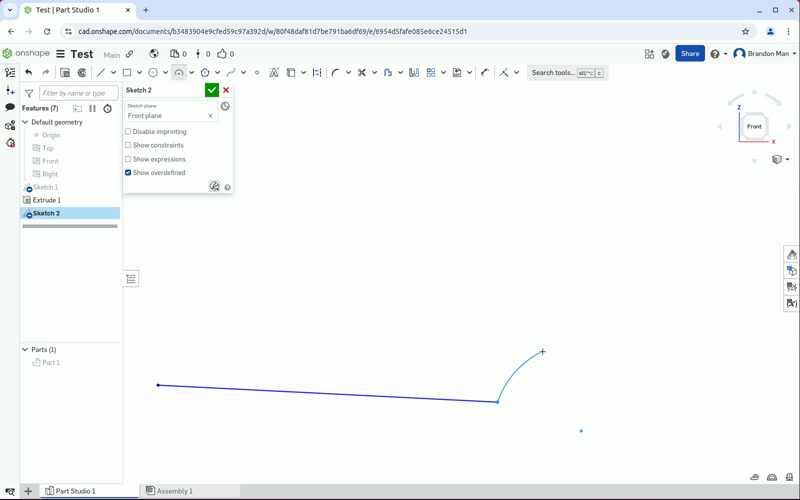
scroll(-6)
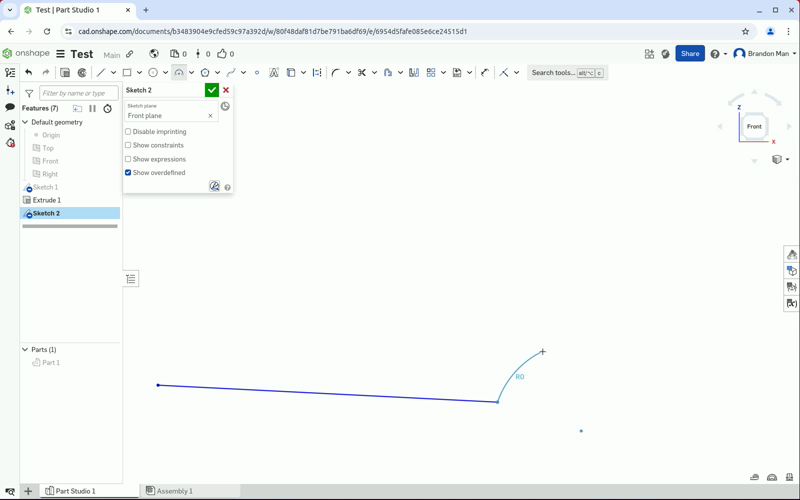
scroll(-6)
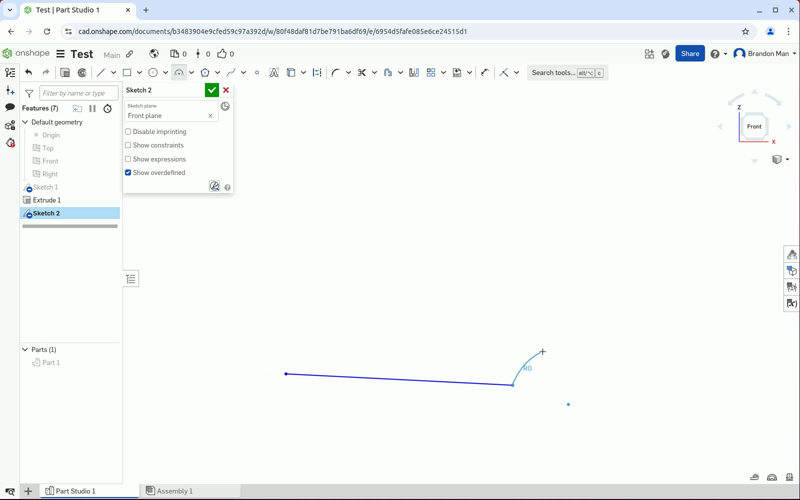
scroll(-6)
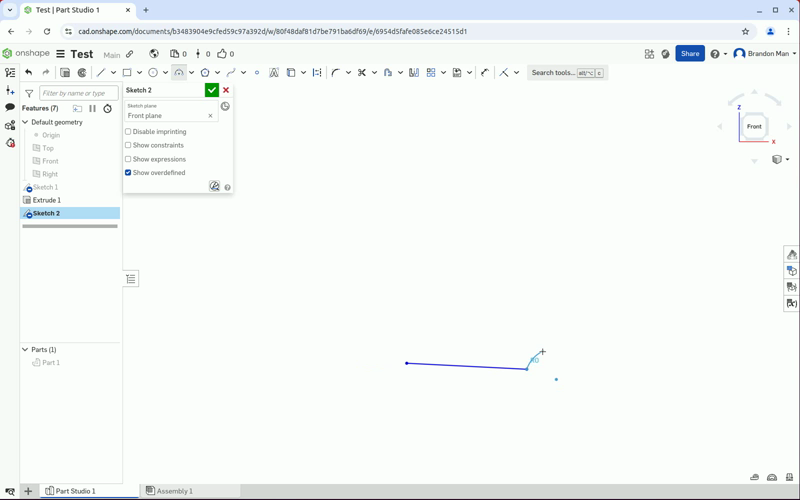
scroll(-6)
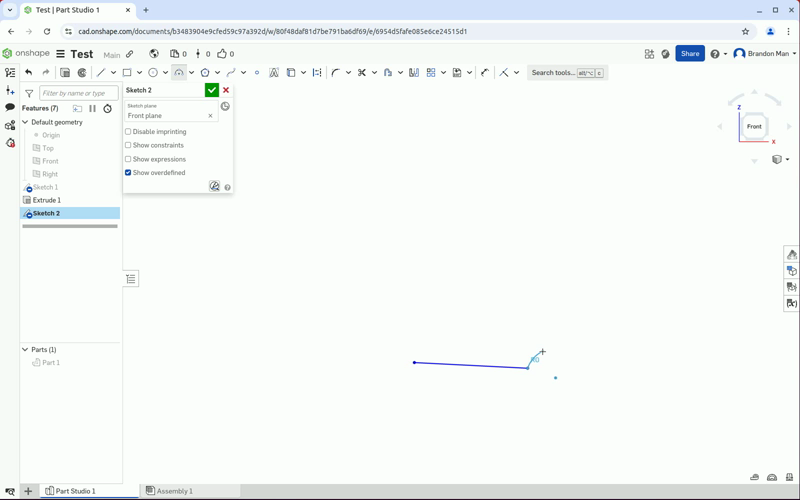
scroll(-6)
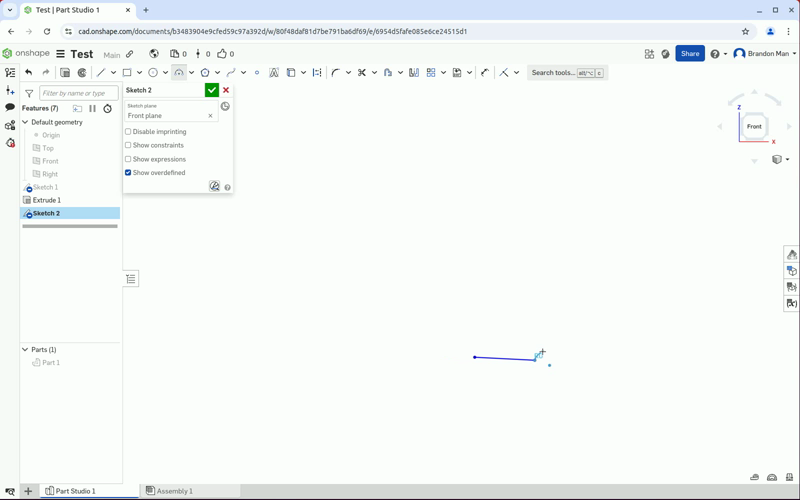
scroll(-6)
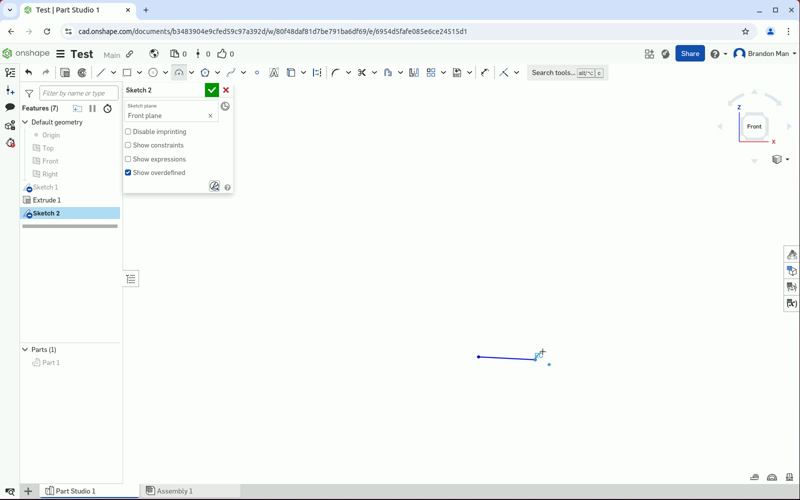
scroll(-6)
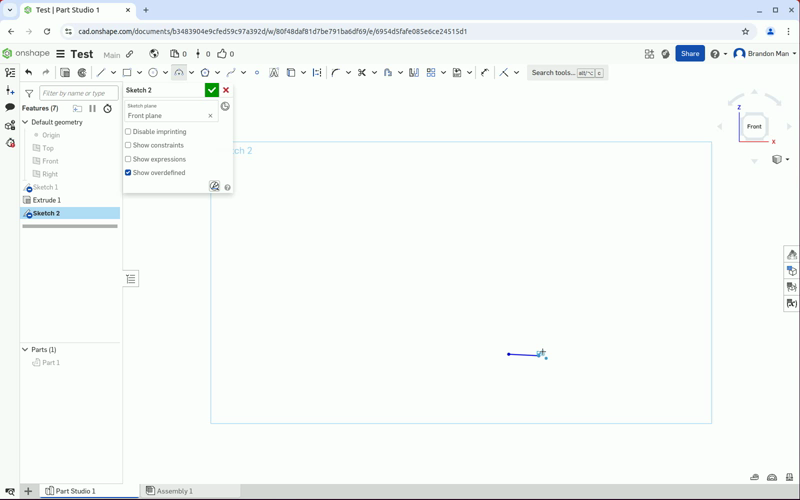
mouse_move(540, 353)
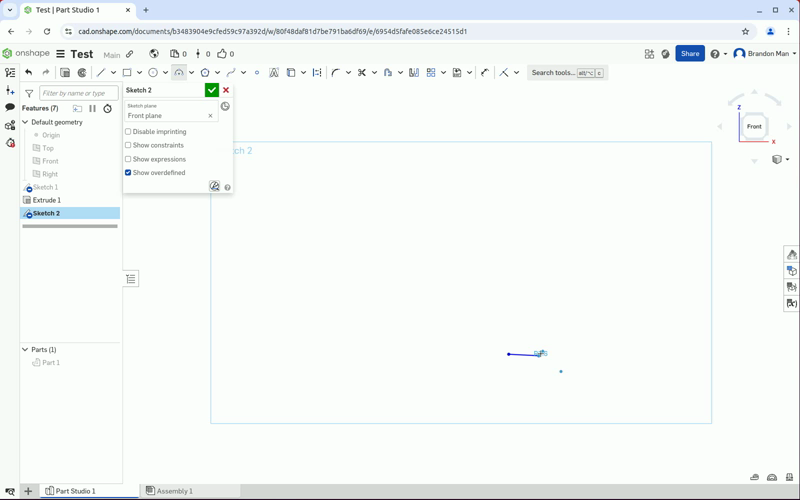
scroll(6)
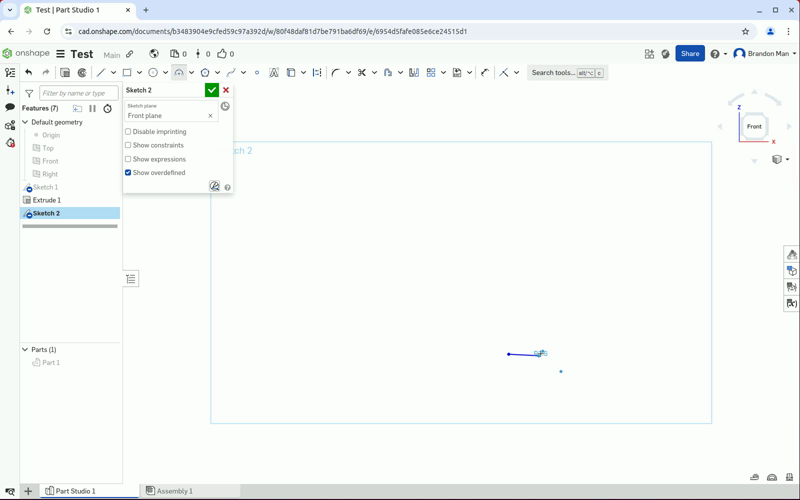
scroll(6)
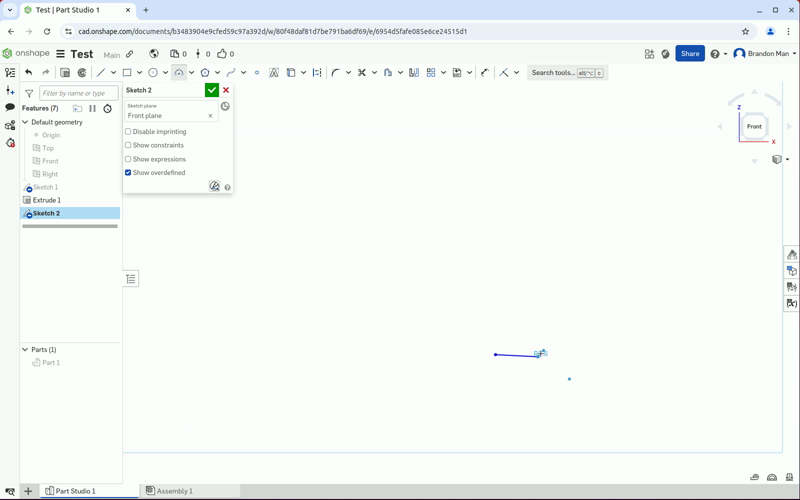
scroll(6)
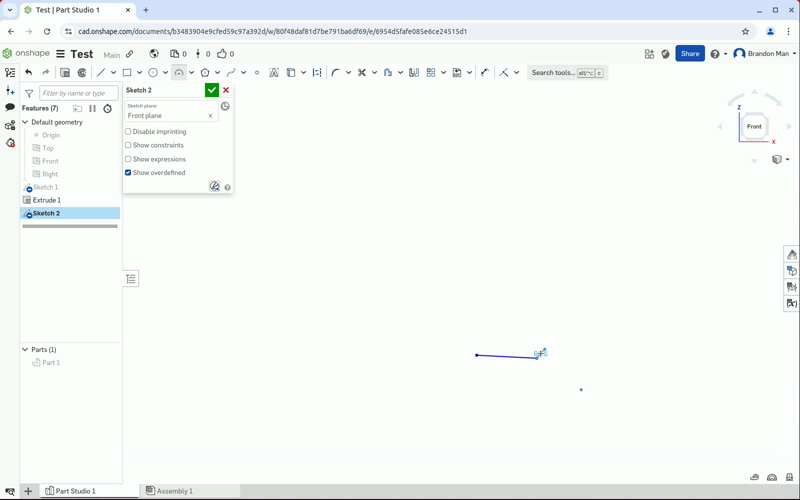
scroll(6)
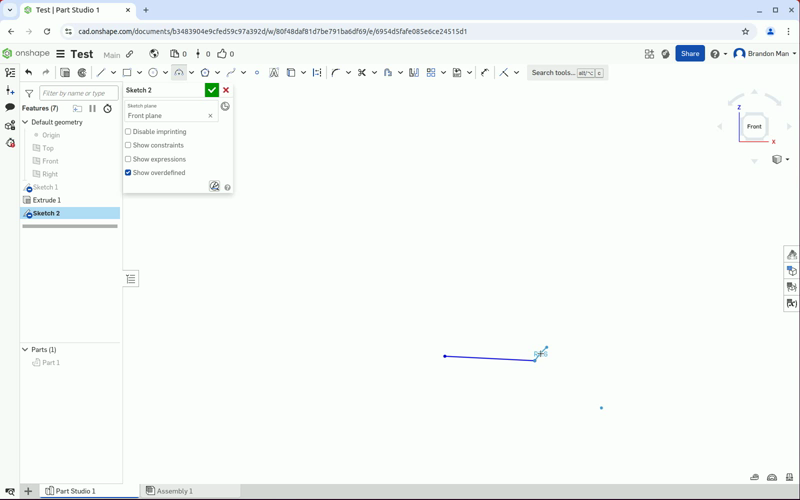
scroll(6)
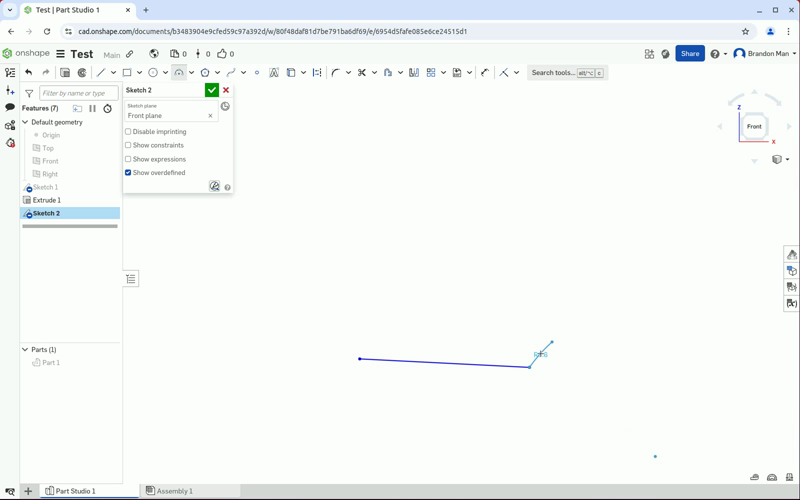
scroll(6)
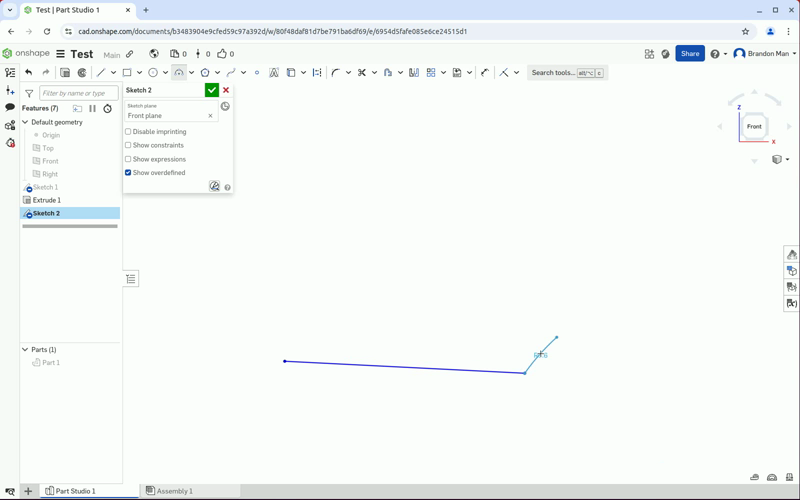
scroll(6)
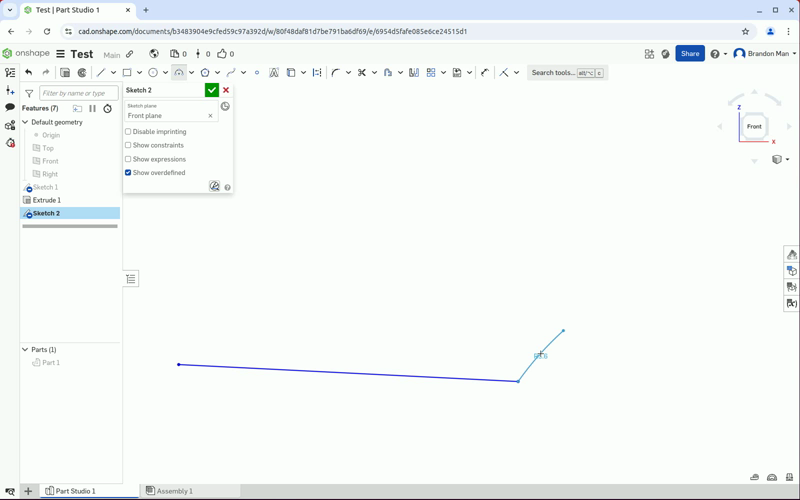
click(540, 353)
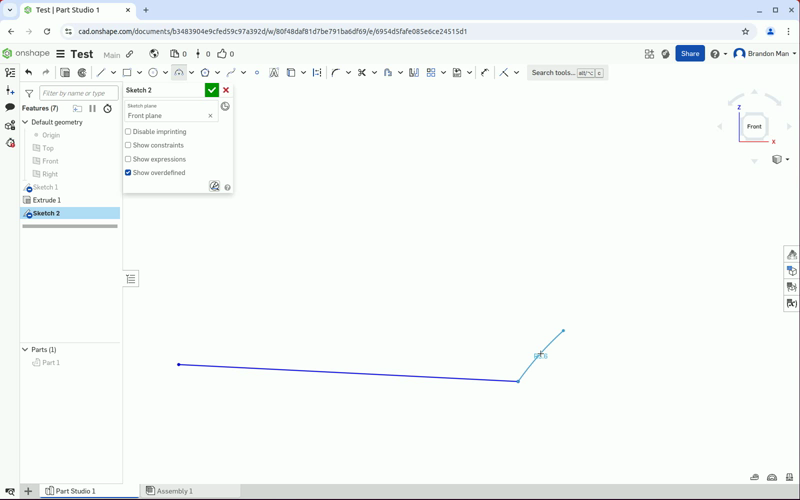
scroll(-6)
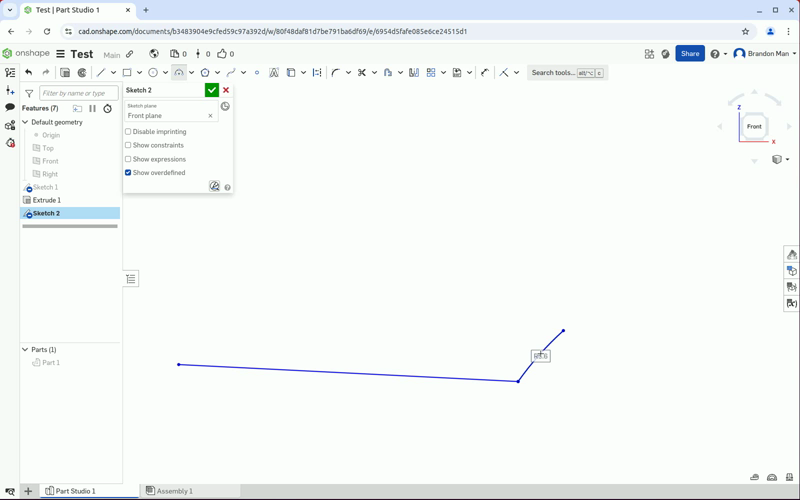
scroll(-6)
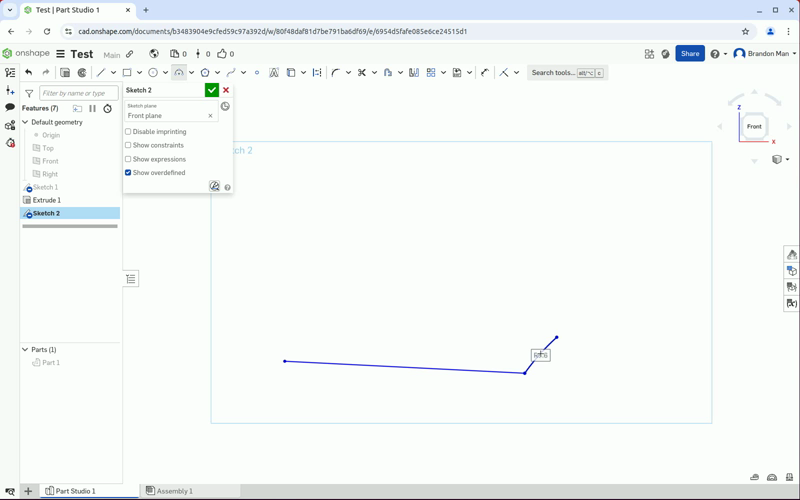
scroll(-6)
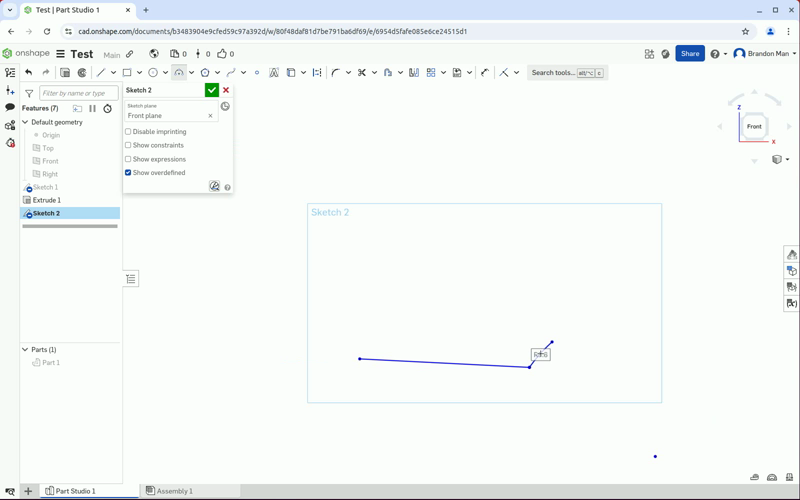
scroll(-6)
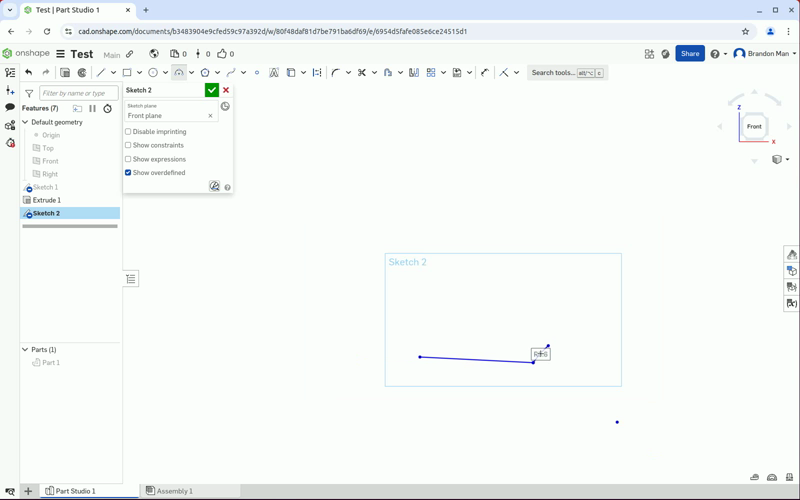
scroll(-6)
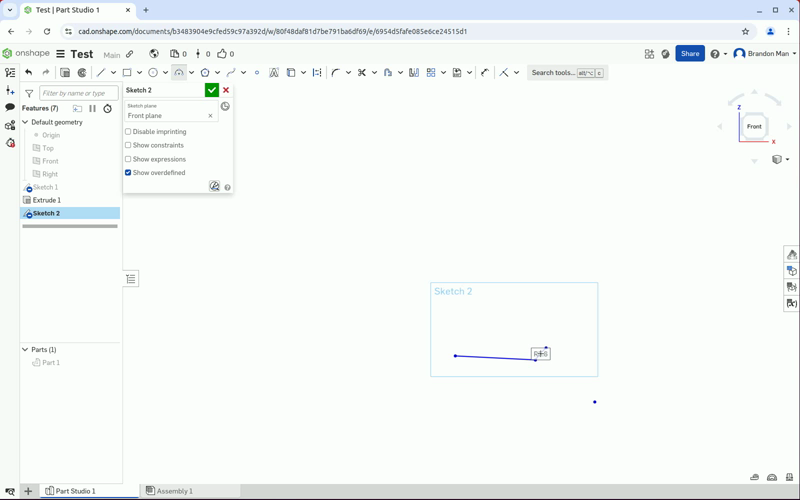
scroll(-6)
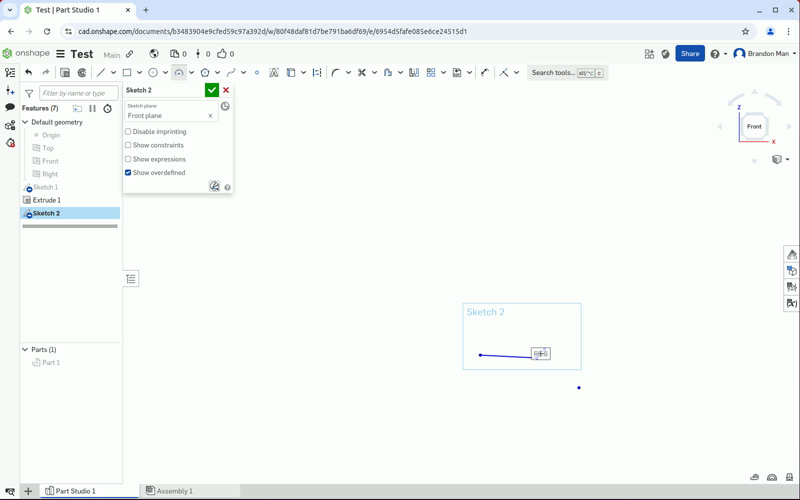
scroll(-6)
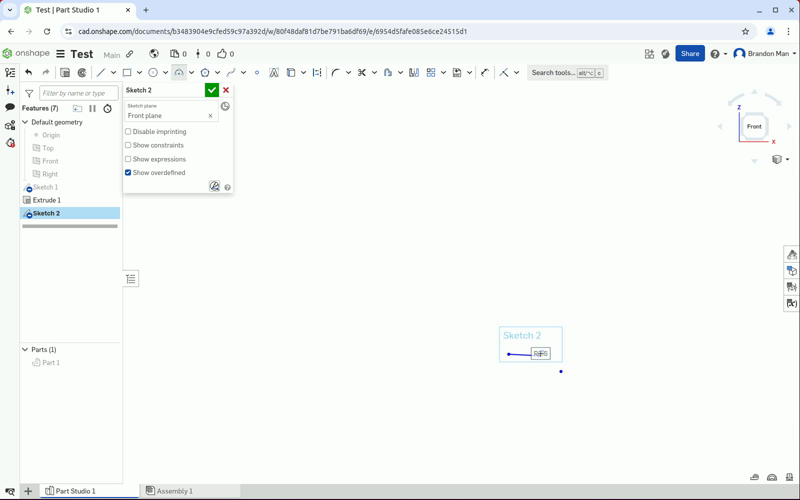
key_up(shift)
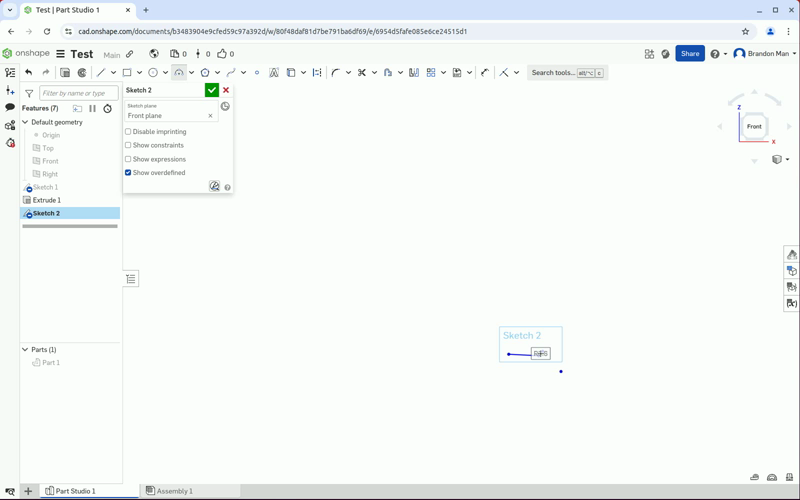
mouse_move(542, 351)
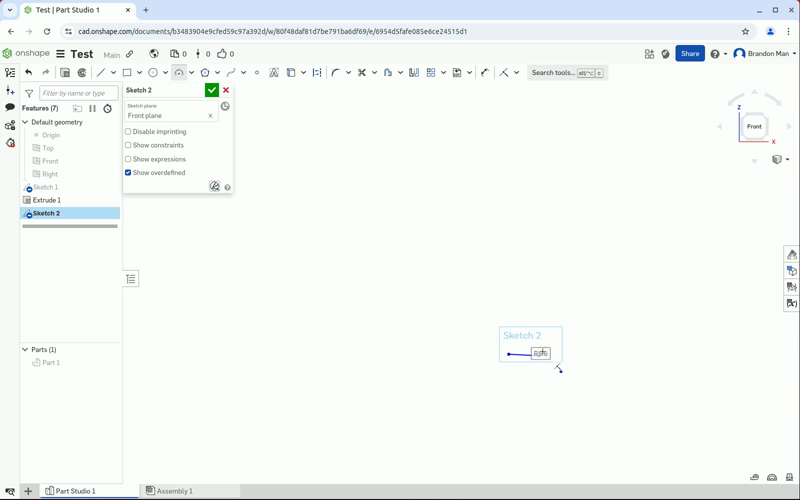
scroll(6)
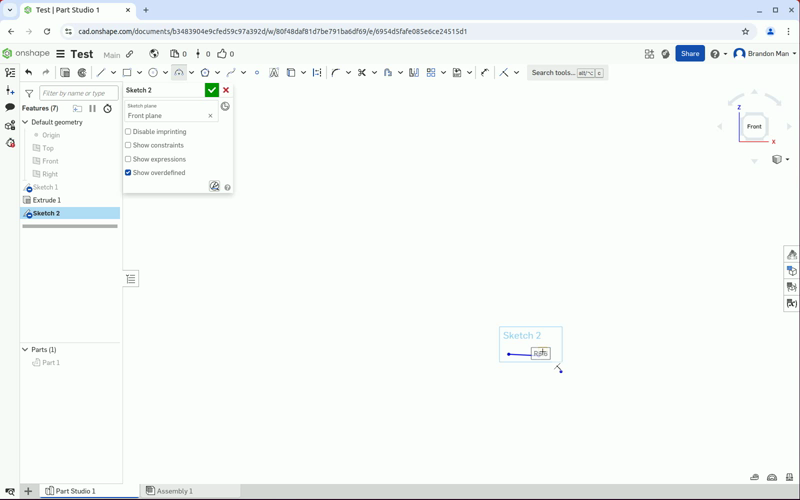
scroll(6)
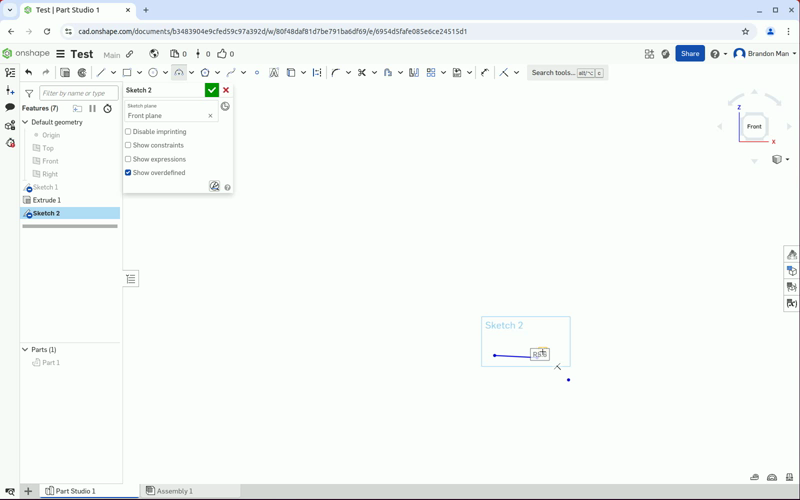
scroll(6)
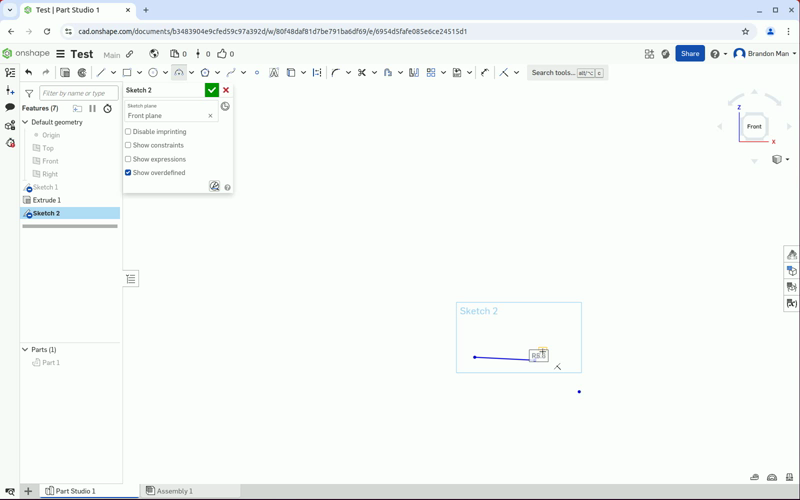
scroll(6)
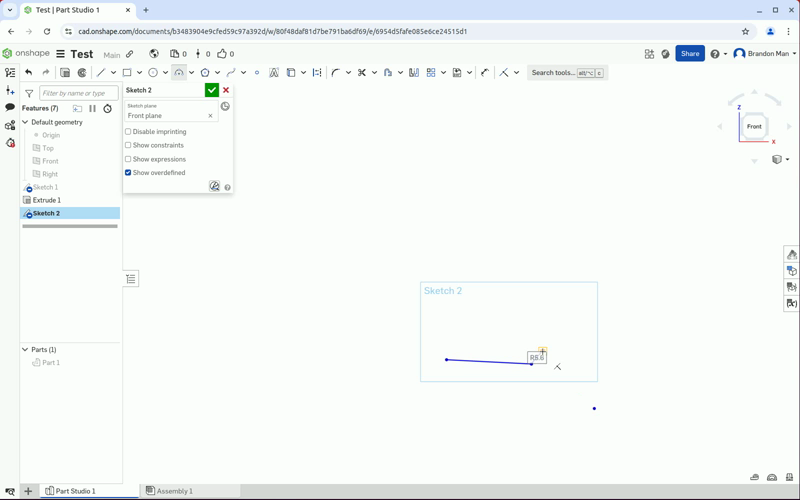
scroll(6)
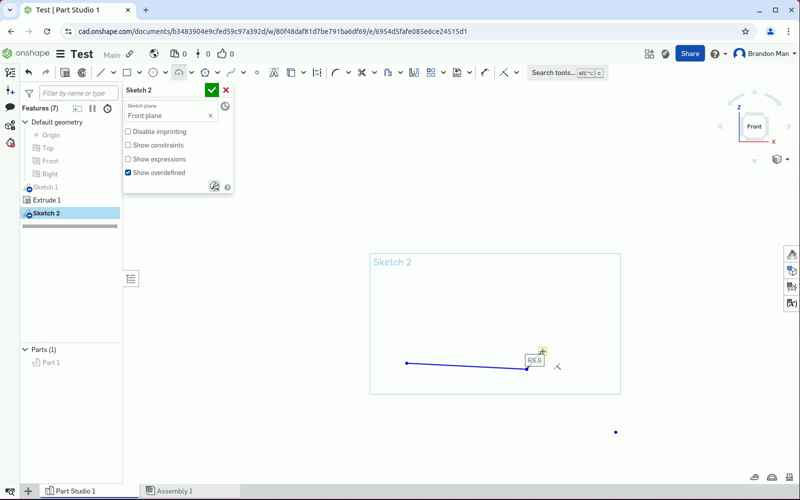
scroll(6)
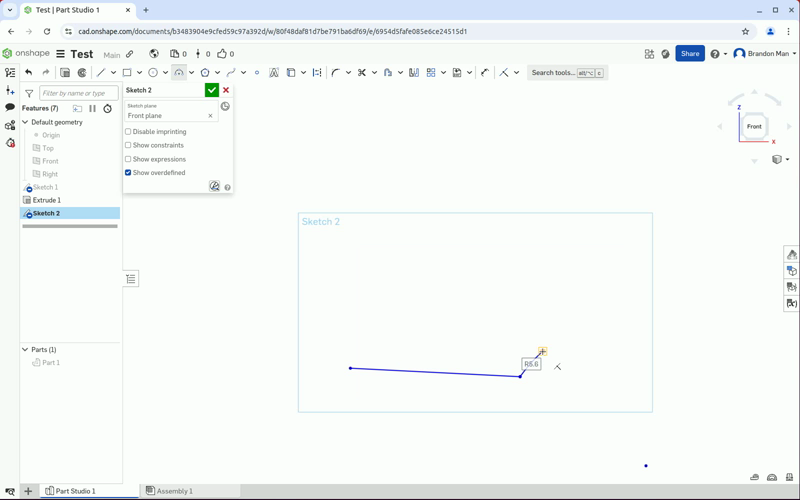
scroll(6)
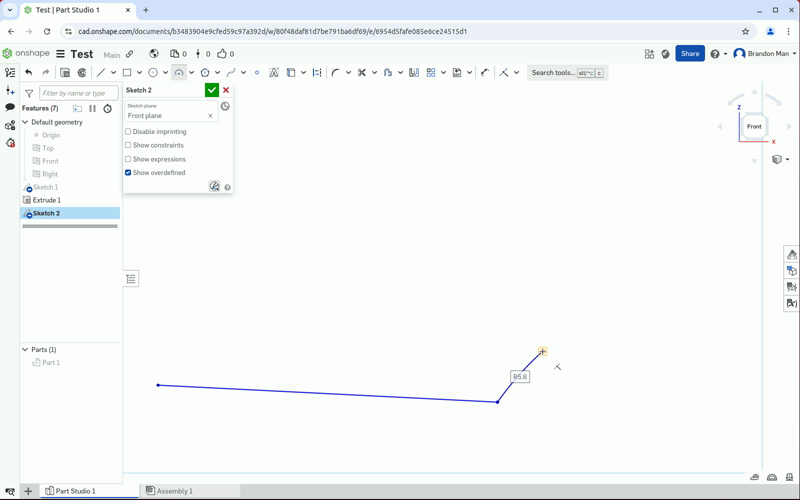
click(542, 351)
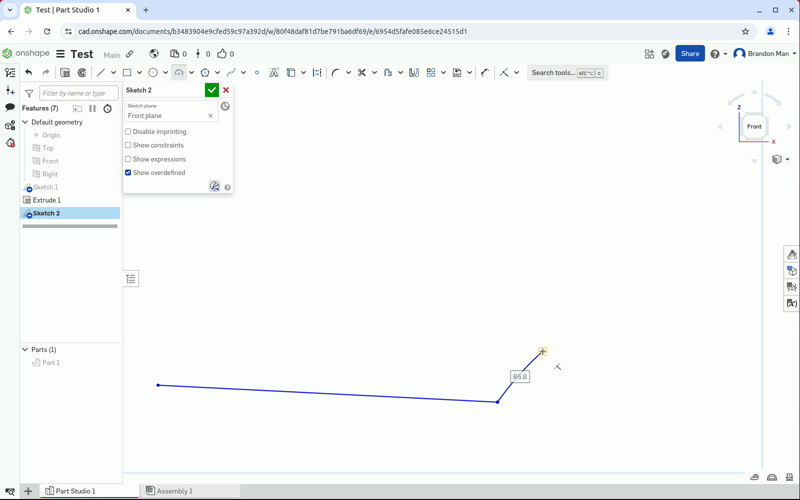
scroll(-6)
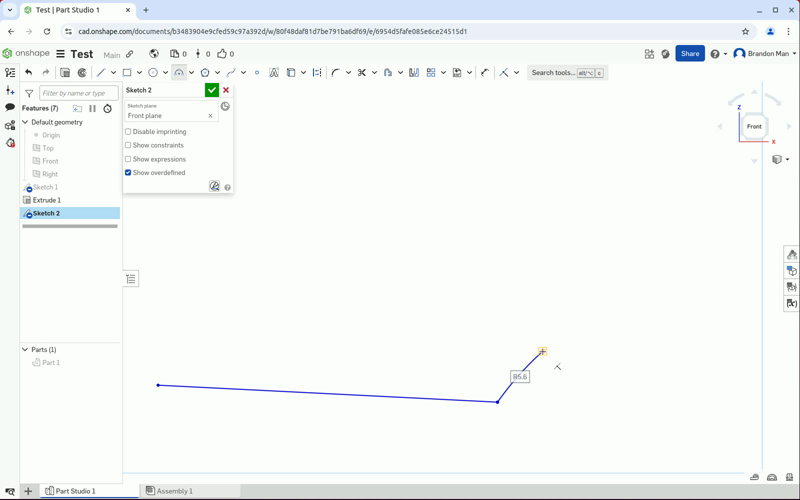
scroll(-6)
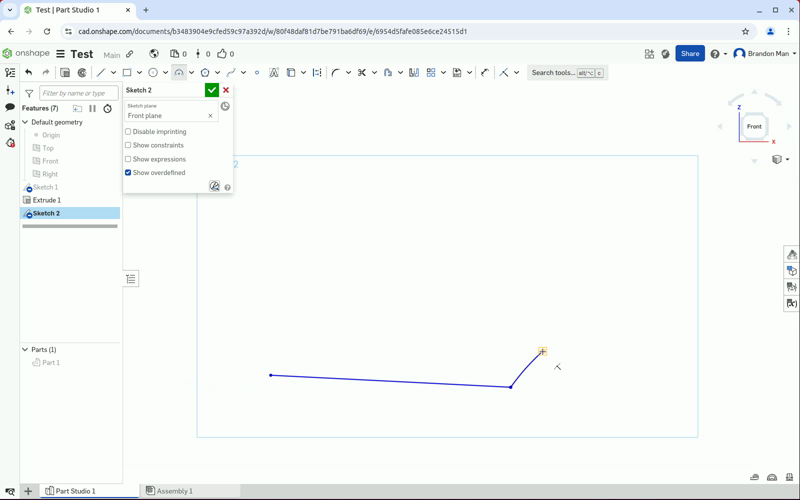
scroll(-6)
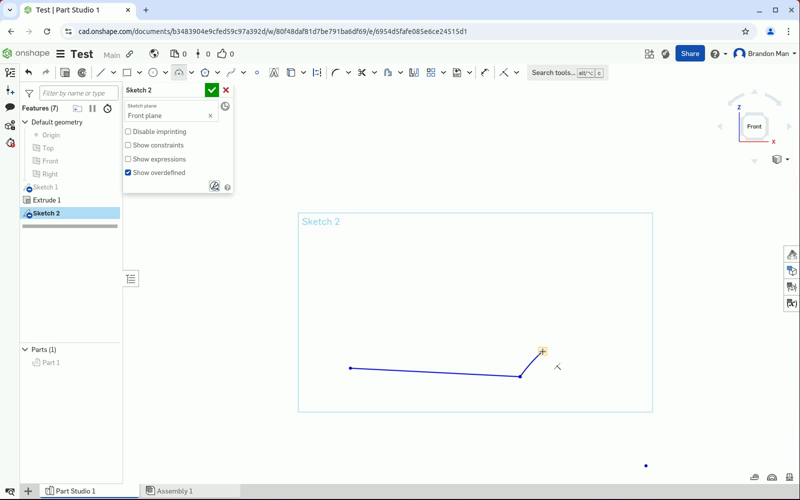
scroll(-6)
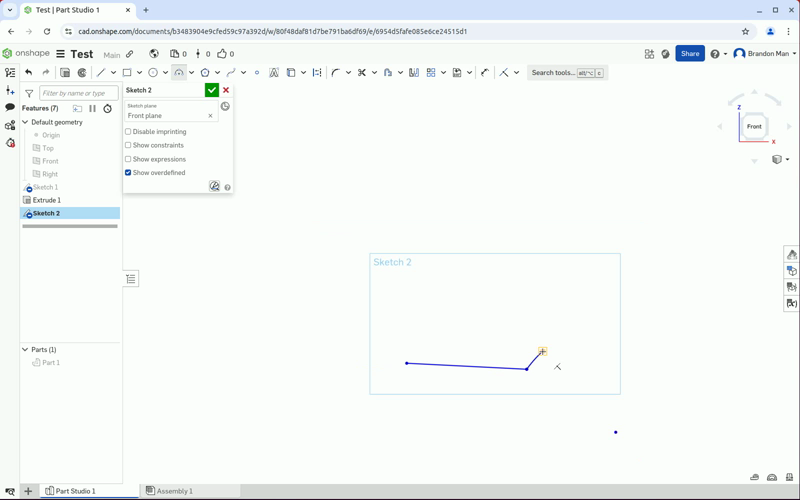
scroll(-6)
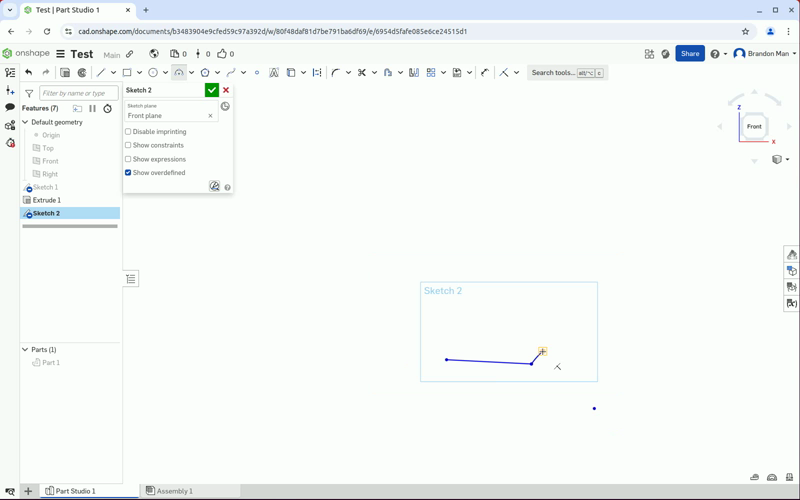
scroll(-6)
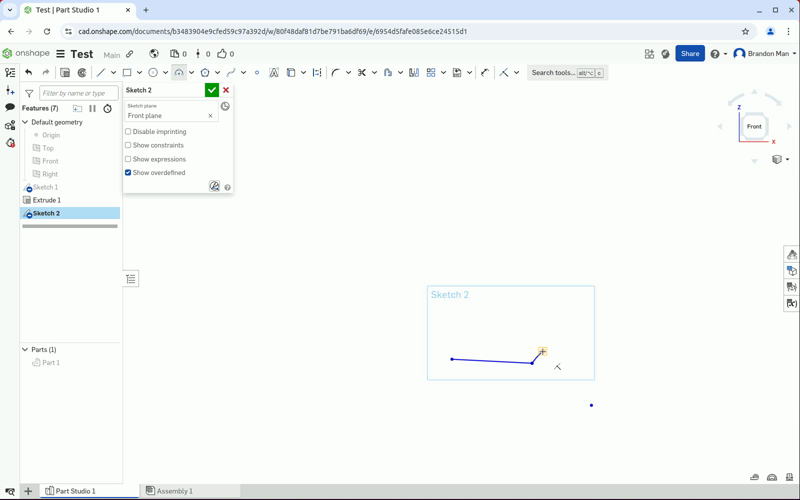
scroll(-6)
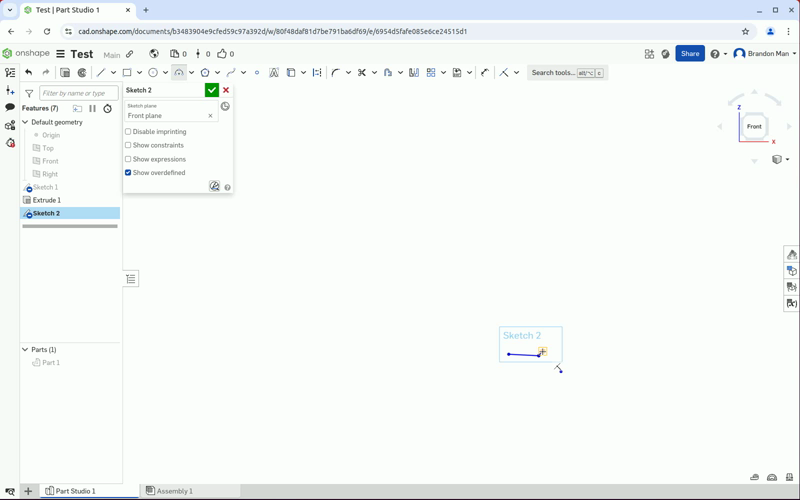
key_down(shift)
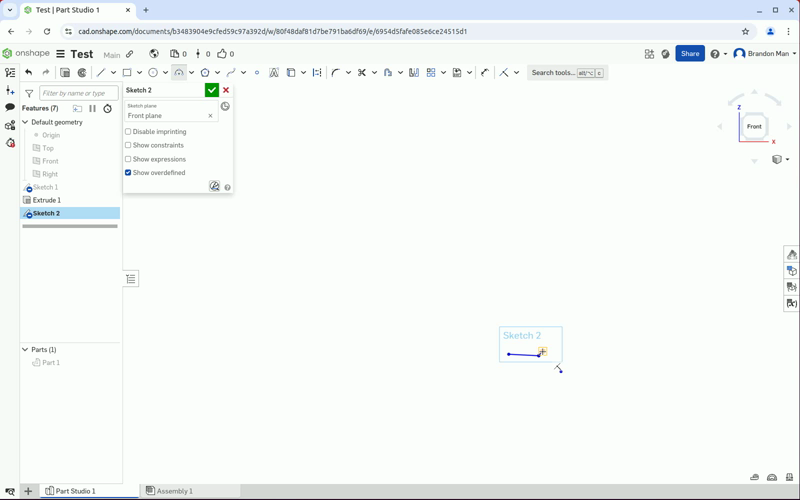
mouse_move(547, 333)
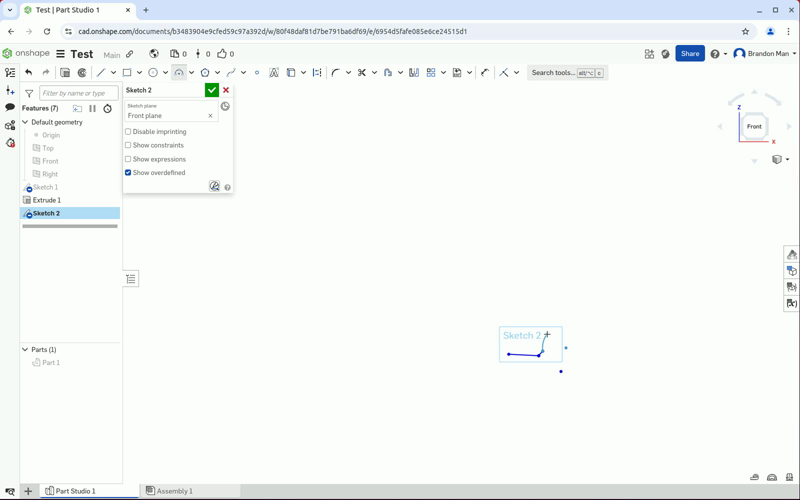
click(547, 333)
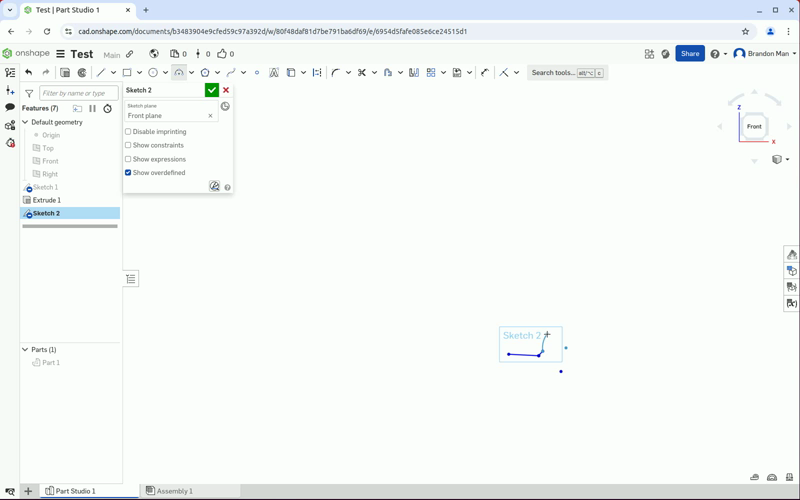
mouse_move(545, 342)
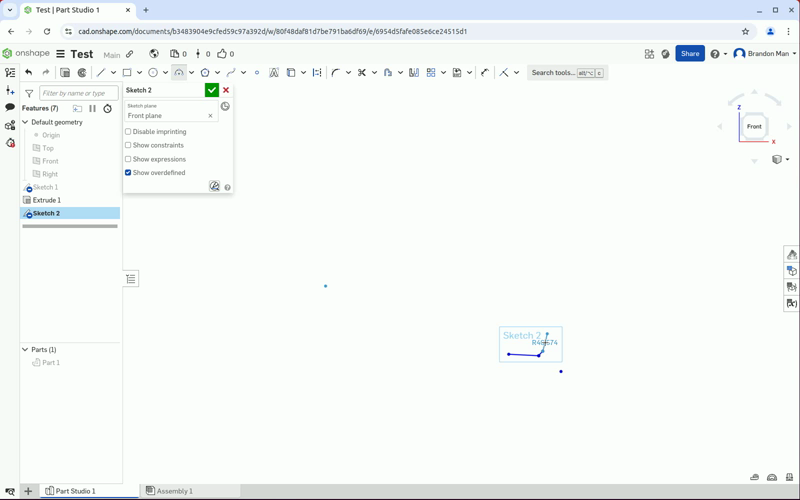
click(545, 342)
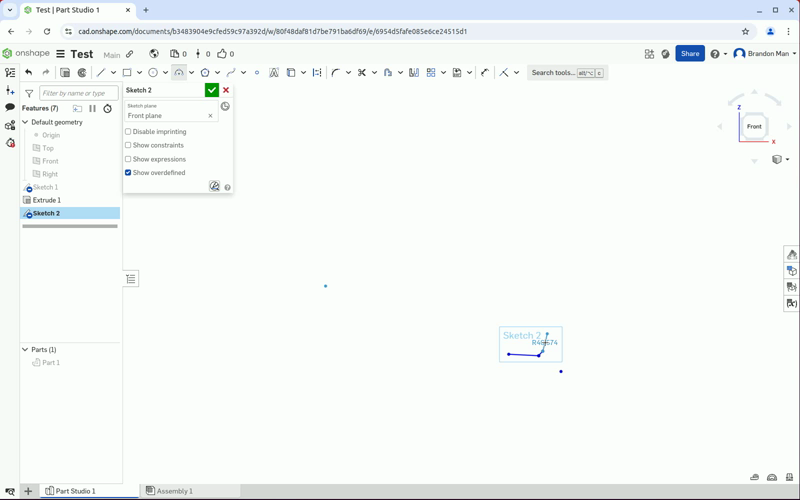
key_up(shift)
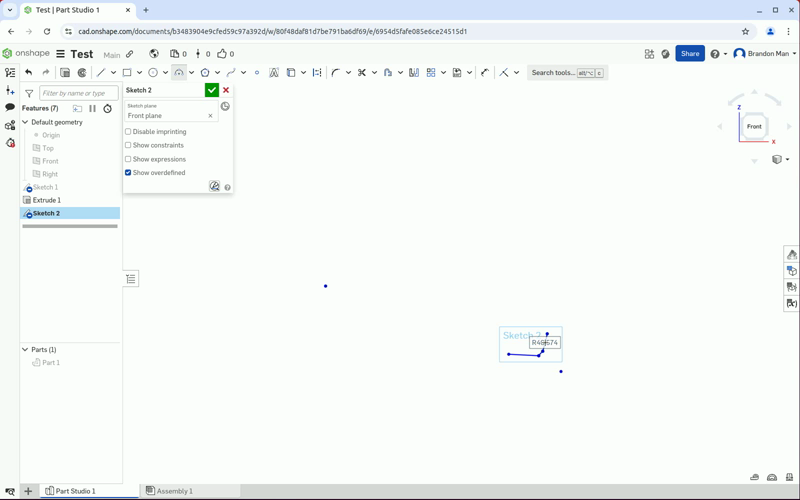
key(esc)
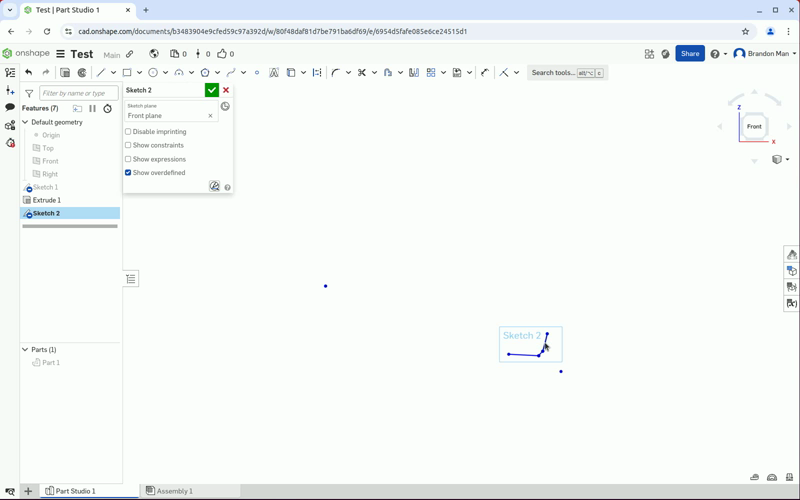
key(l)
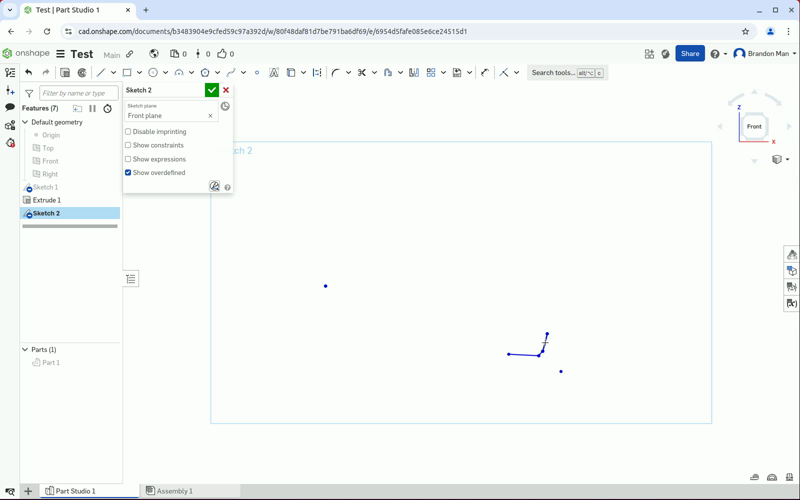
mouse_move(547, 333)
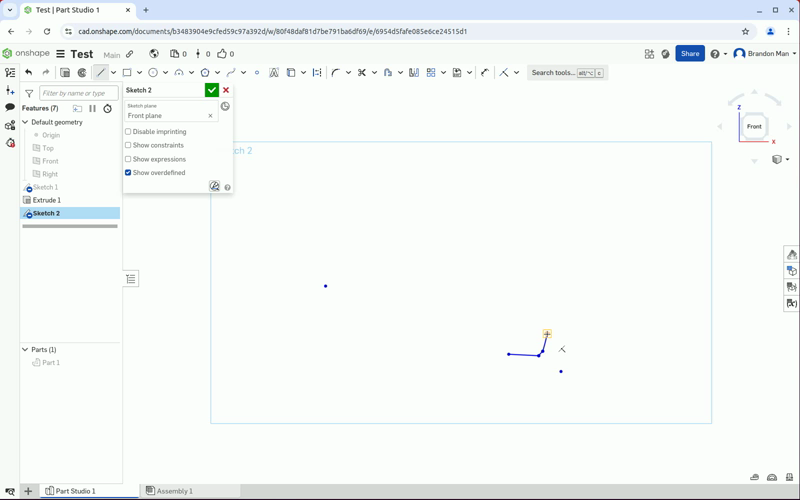
click(547, 333)
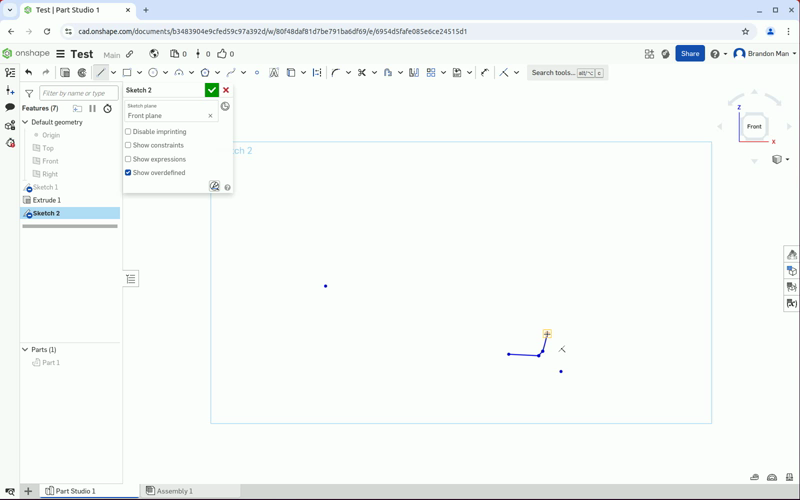
mouse_move(577, 333)
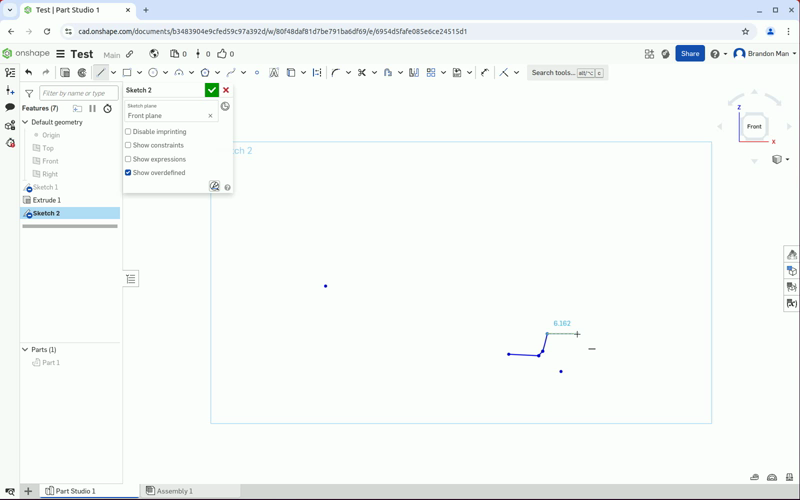
key_down(shift)
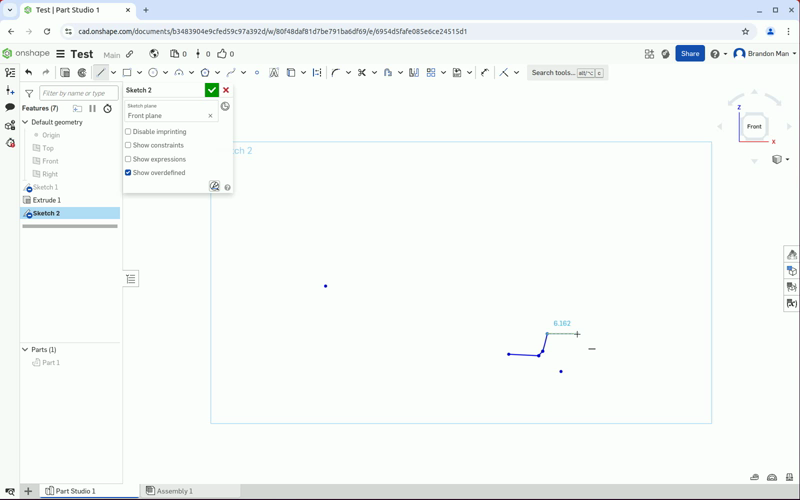
mouse_move(508, 354)
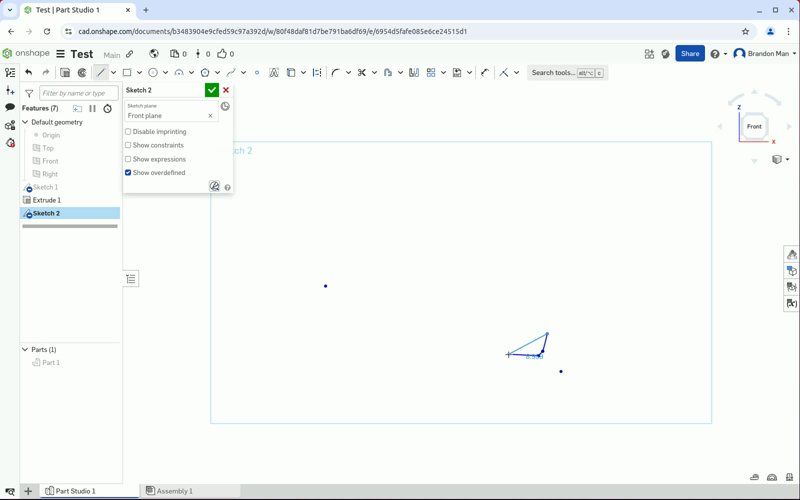
key_up(shift)
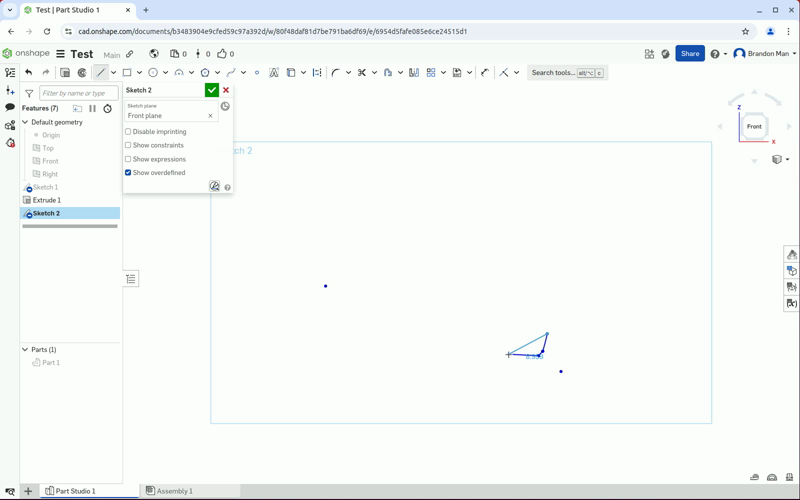
click(508, 354)
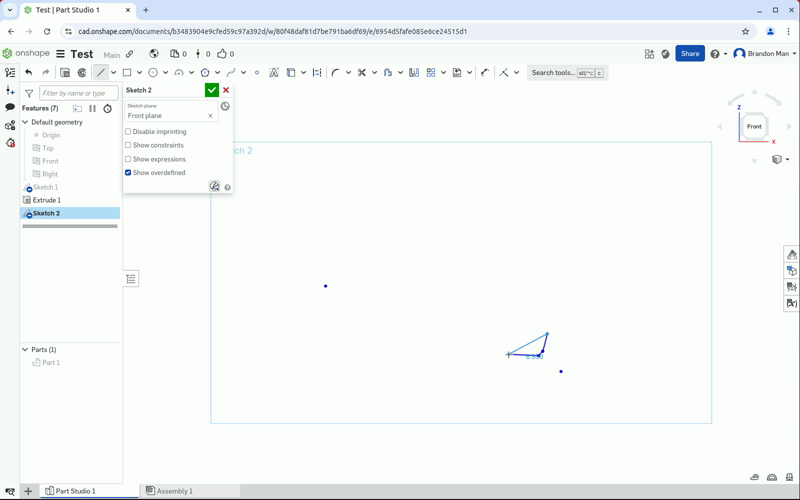
key(esc)
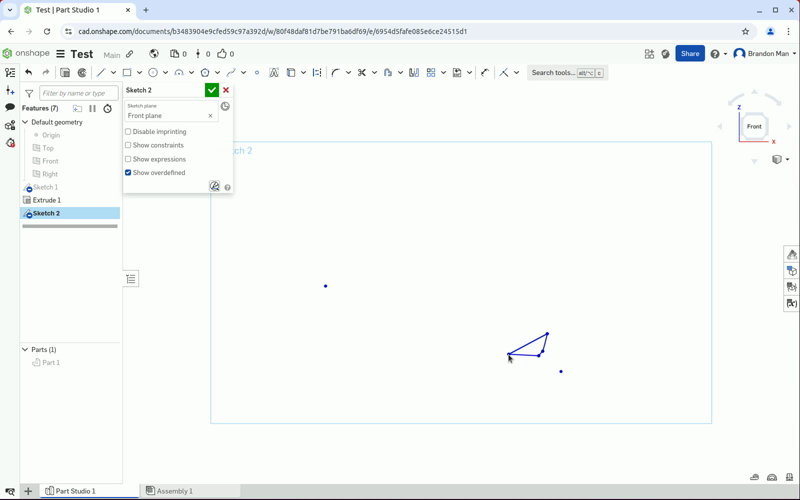
mouse_move(537, 344)
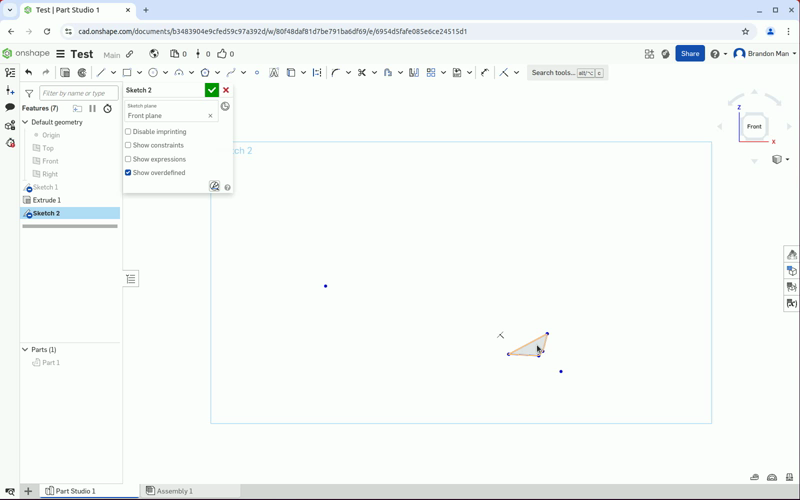
scroll(6)
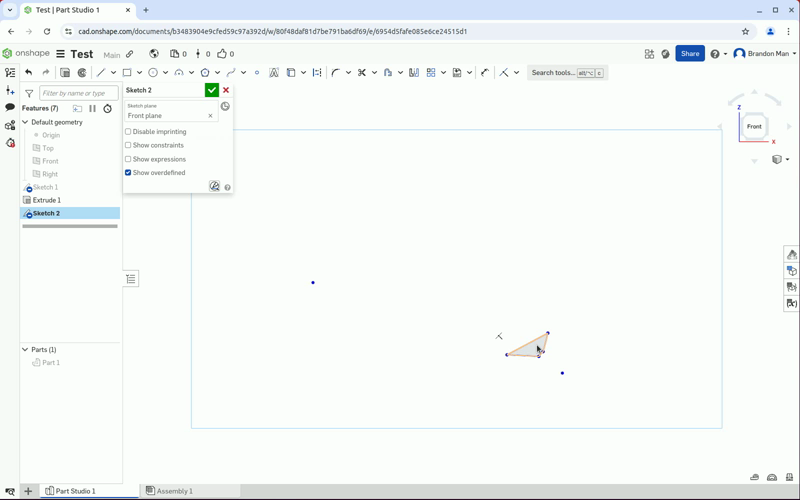
scroll(6)
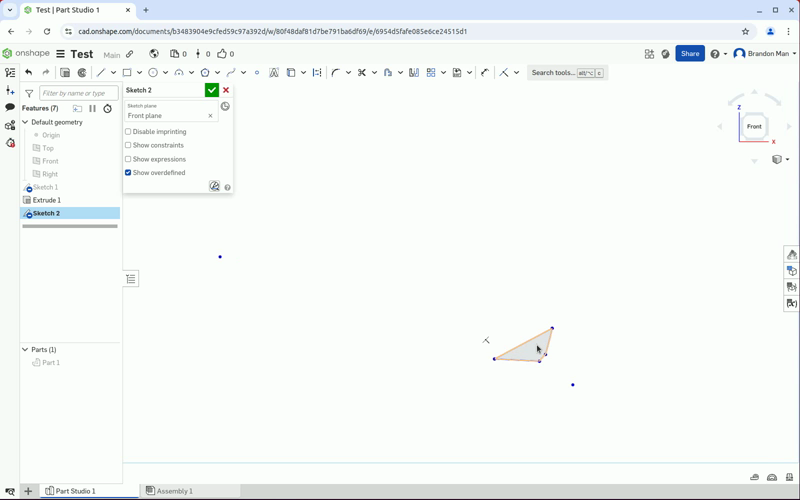
scroll(6)
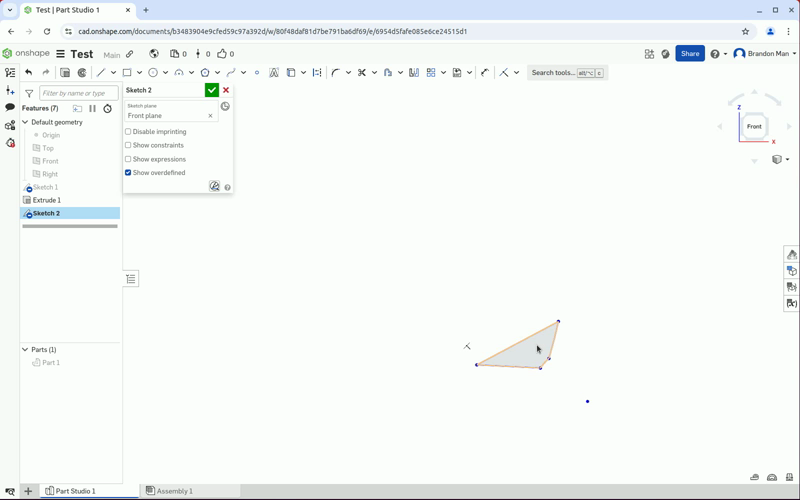
scroll(6)
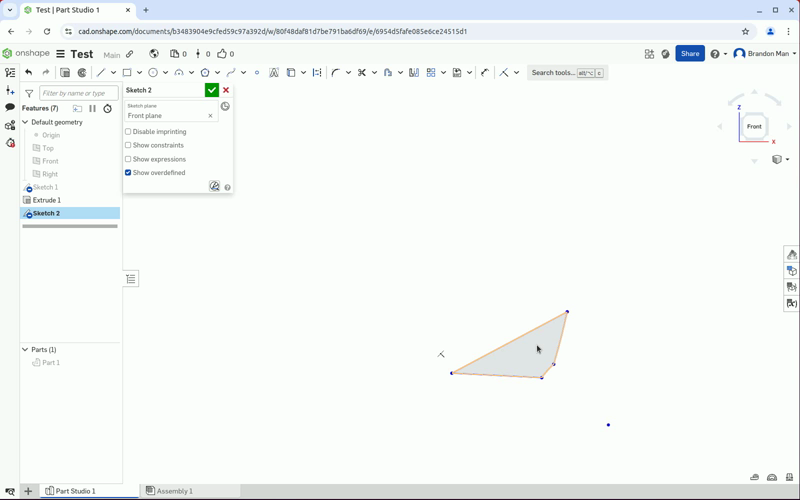
scroll(6)
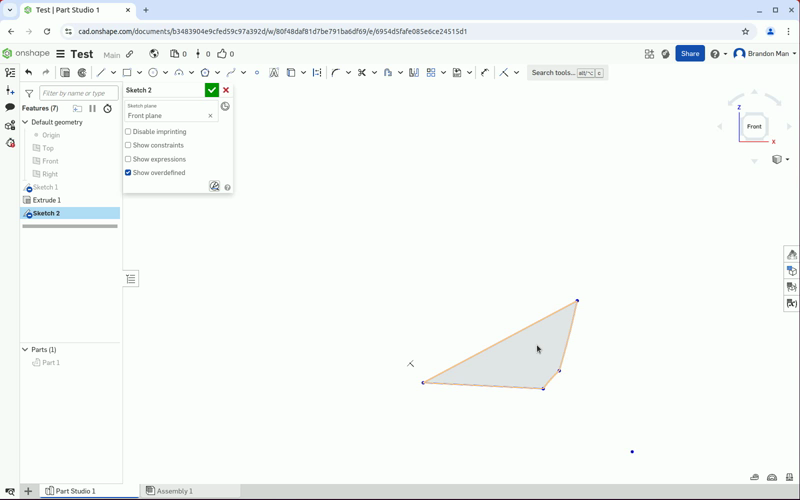
scroll(6)
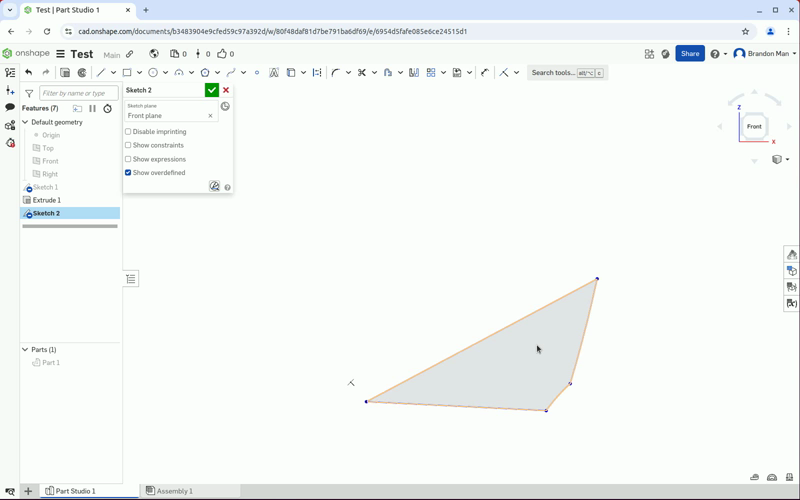
scroll(6)
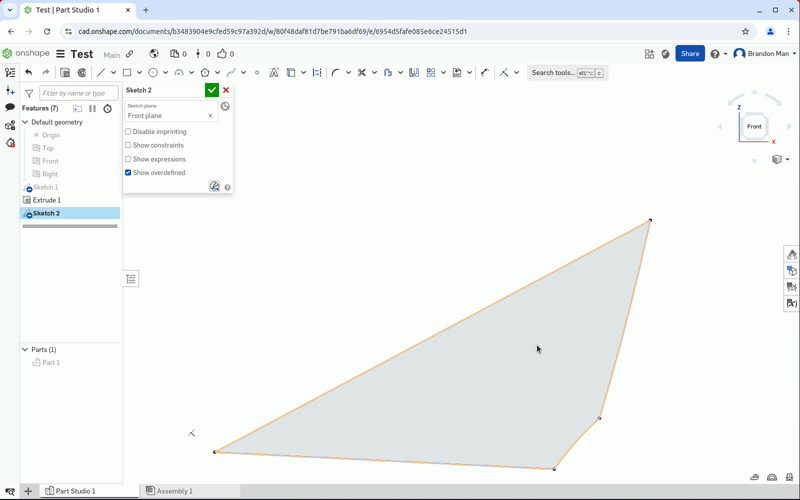
click(537, 344)
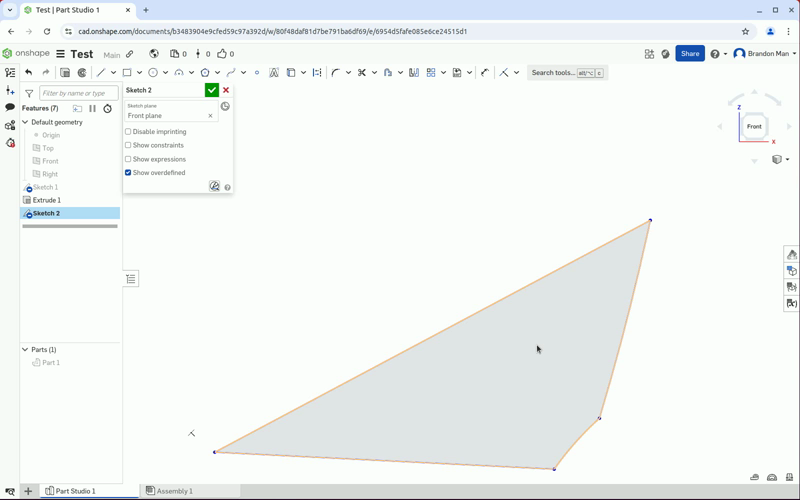
scroll(-6)
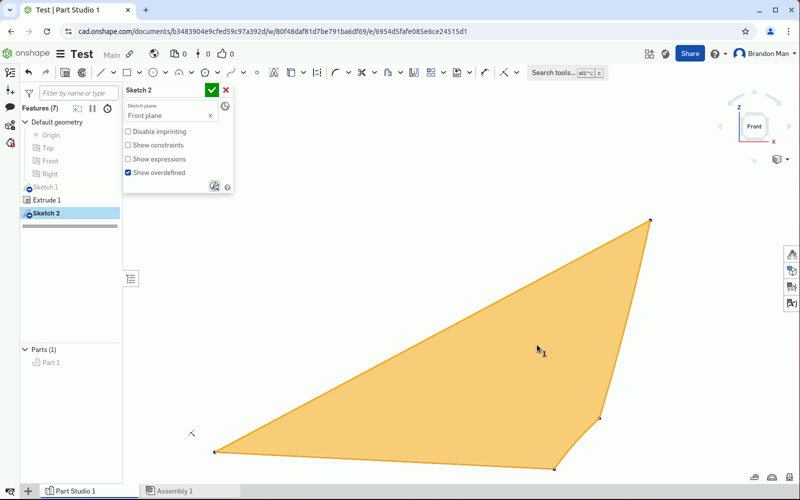
scroll(-6)
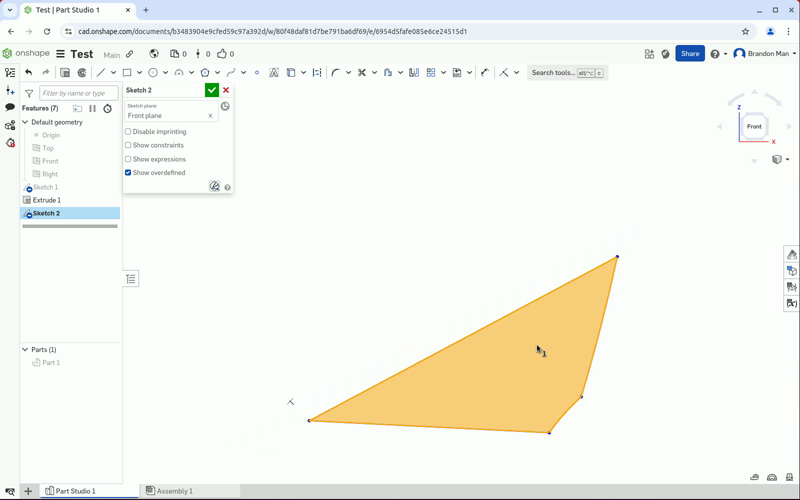
scroll(-6)
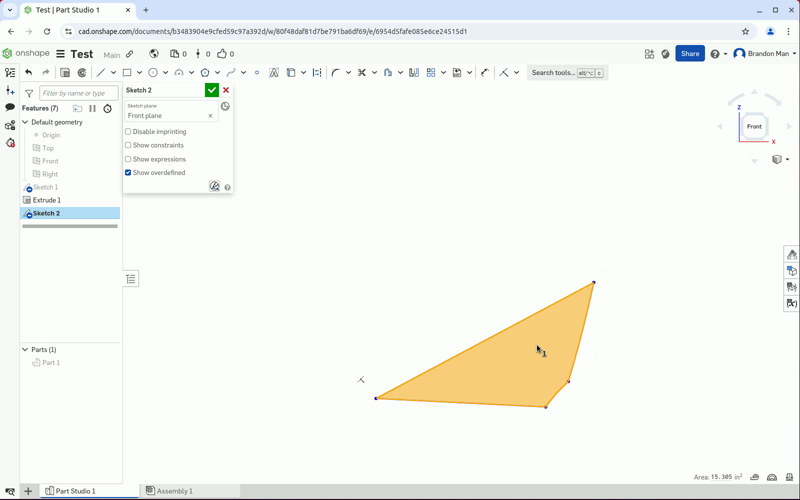
scroll(-6)
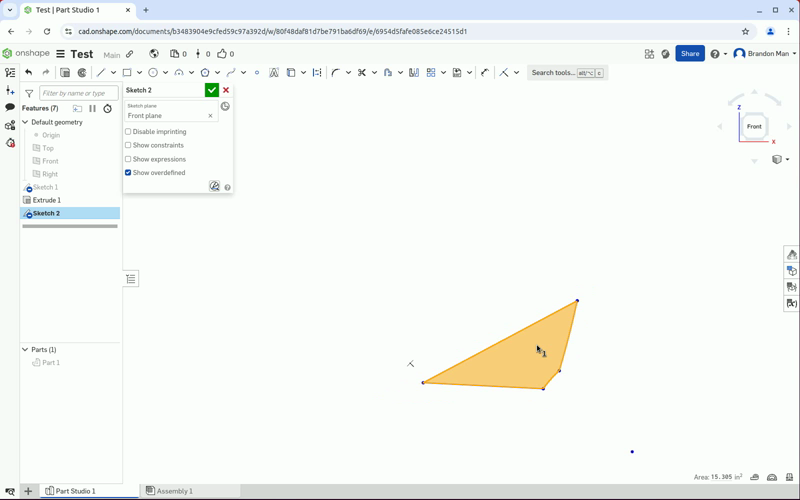
scroll(-6)
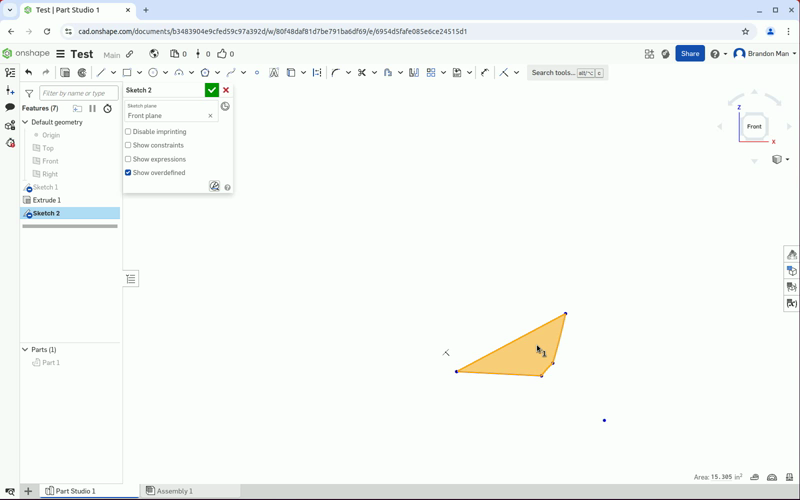
scroll(-6)
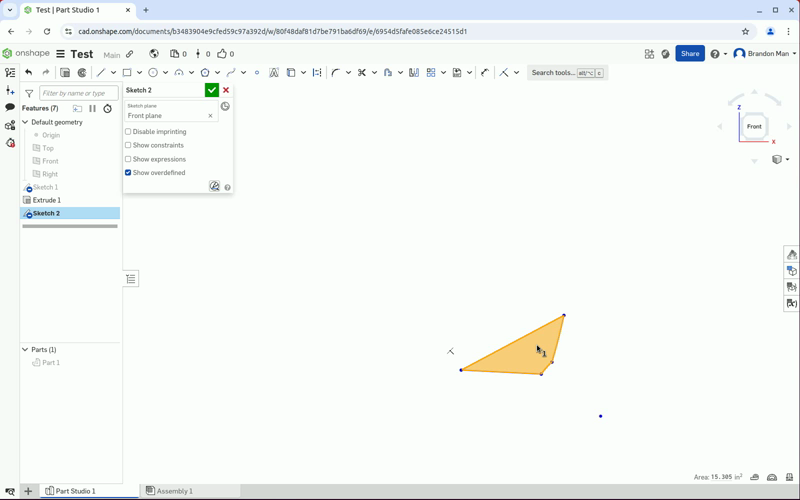
scroll(-6)
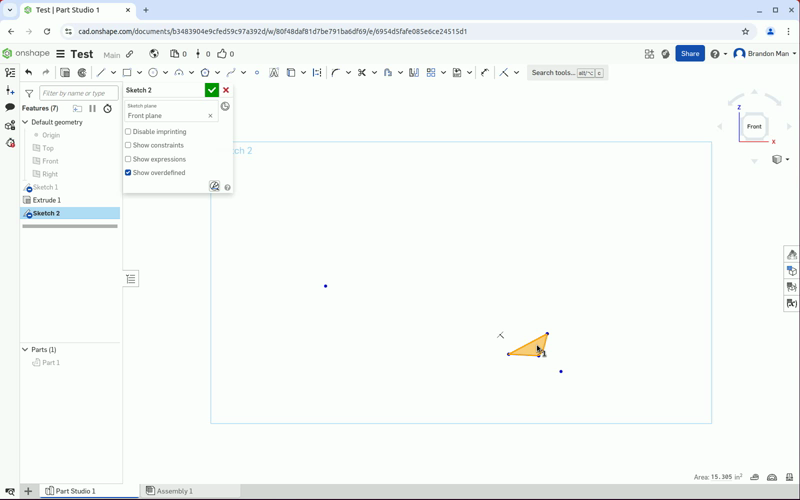
mouse_move(73, 352)
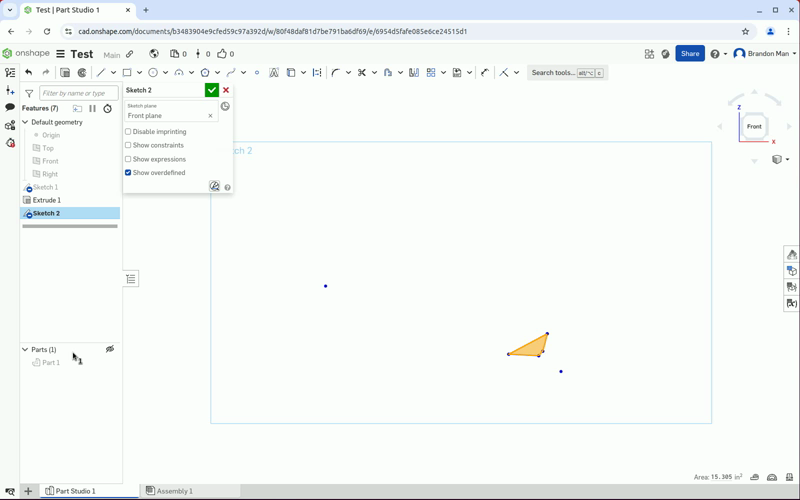
key(shift+y)
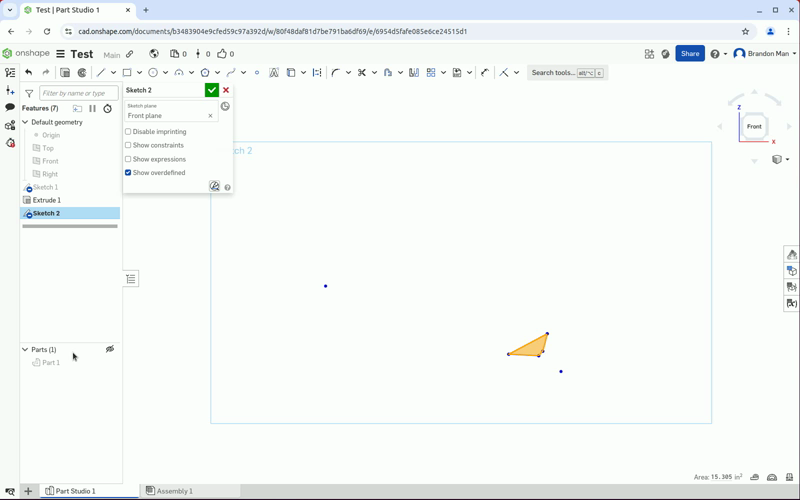
key(shift+e)
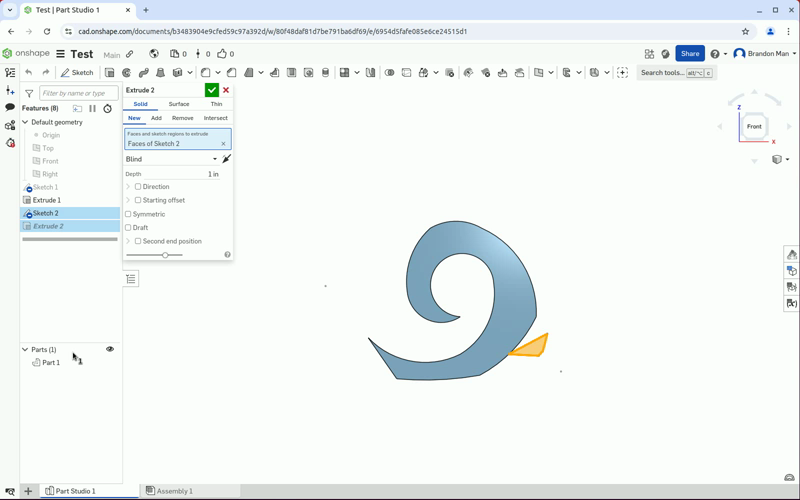
mouse_move(143, 106)
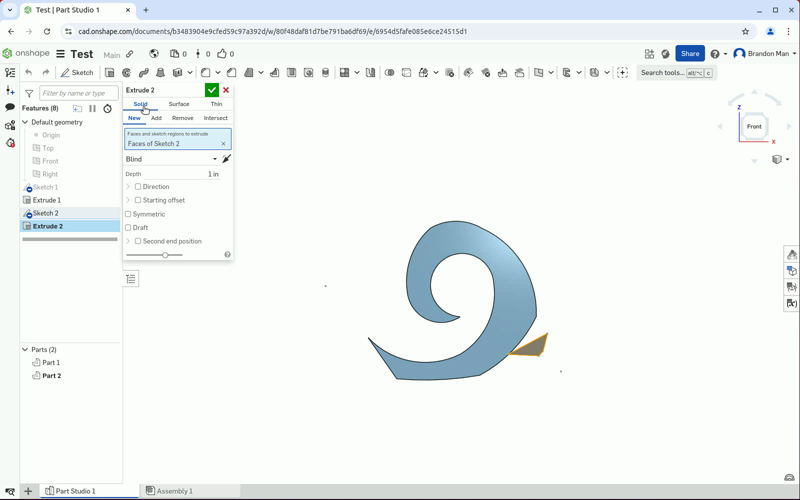
click(143, 106)
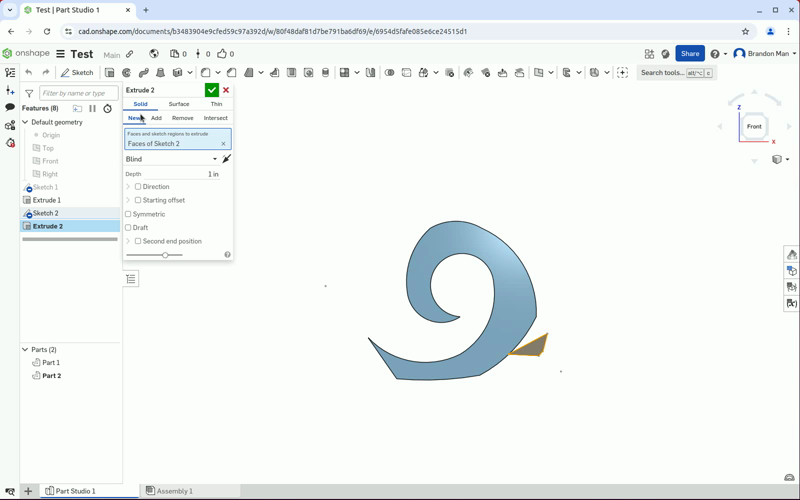
mouse_move(137, 120)
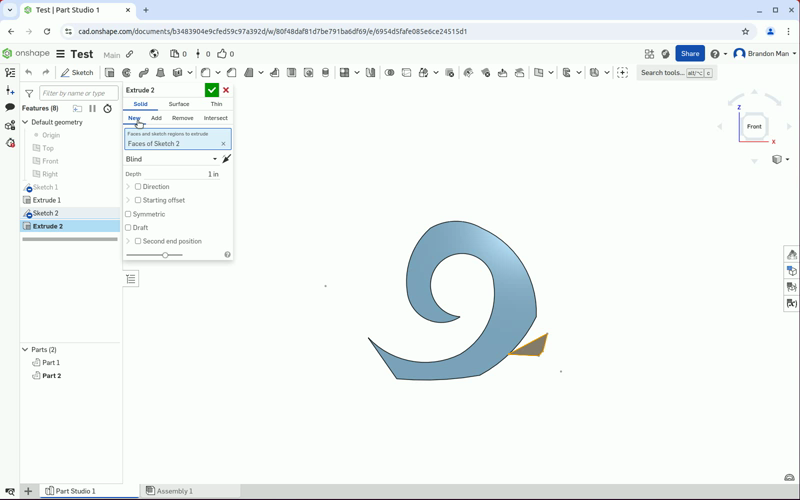
click(137, 120)
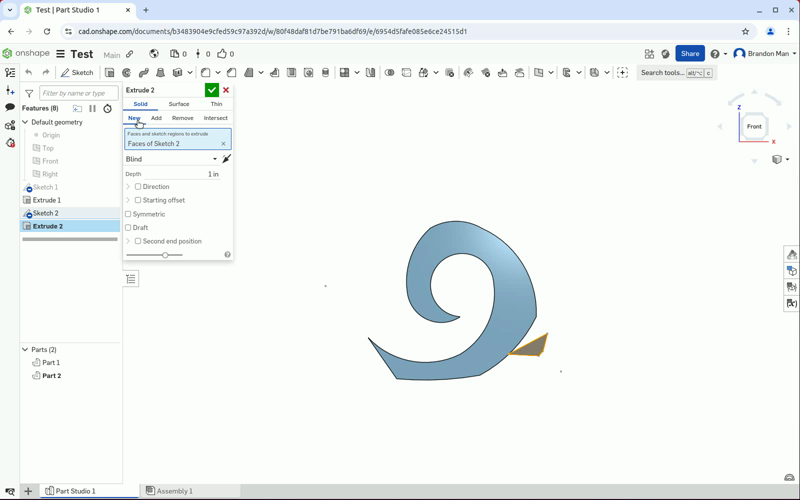
key(tab, 4)
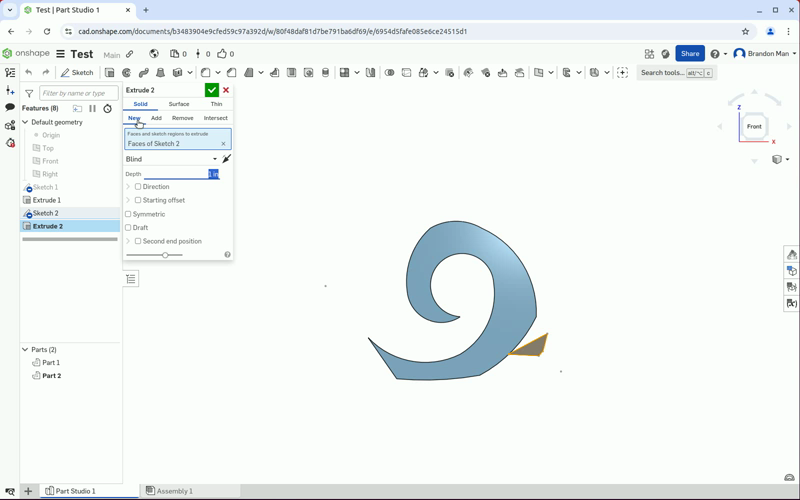
text(9.869)
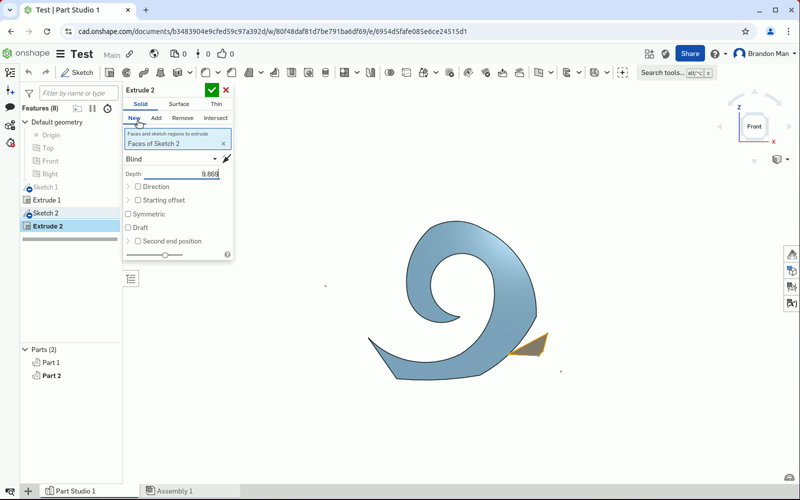
key(enter)
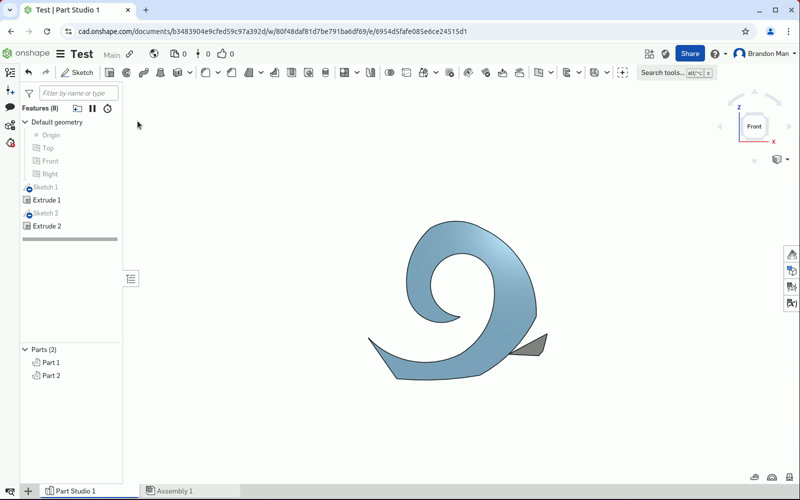
key(shift+h)
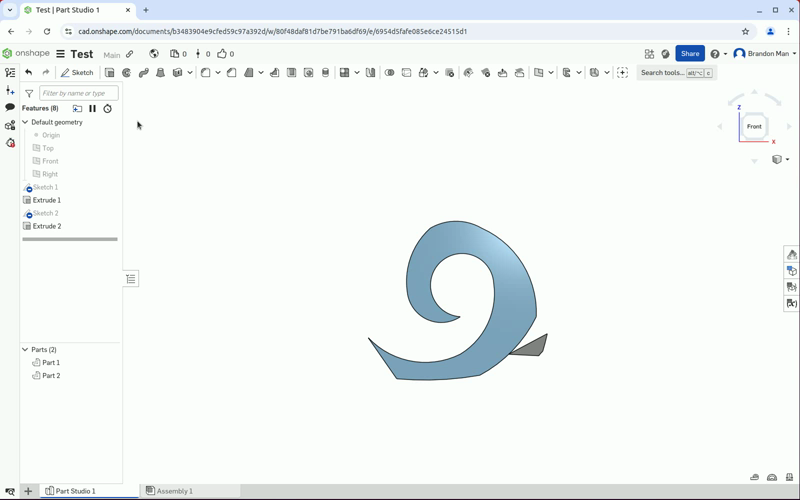
key(shift+h)
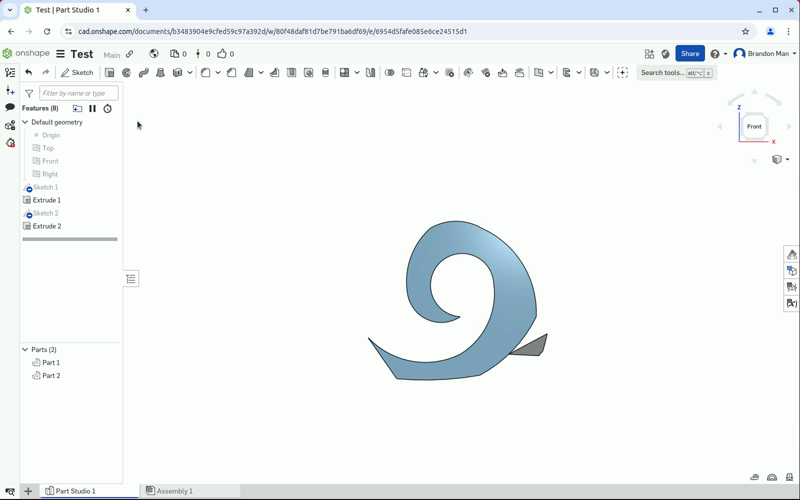
mouse_move(73, 189)
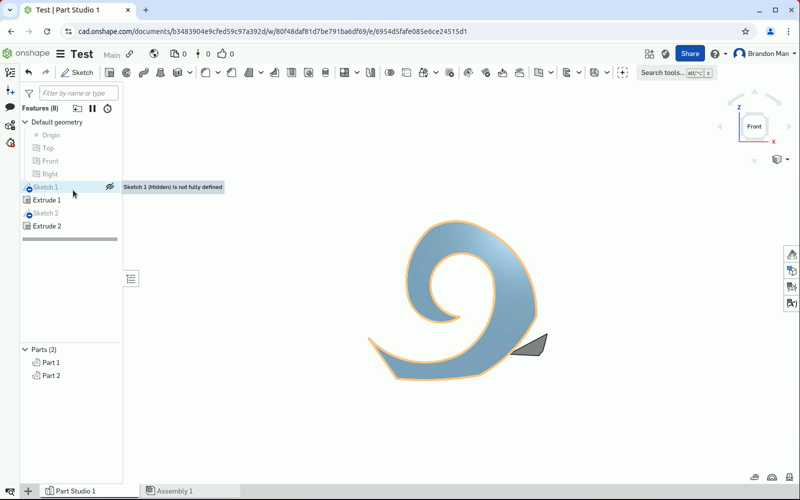
click(73, 189)
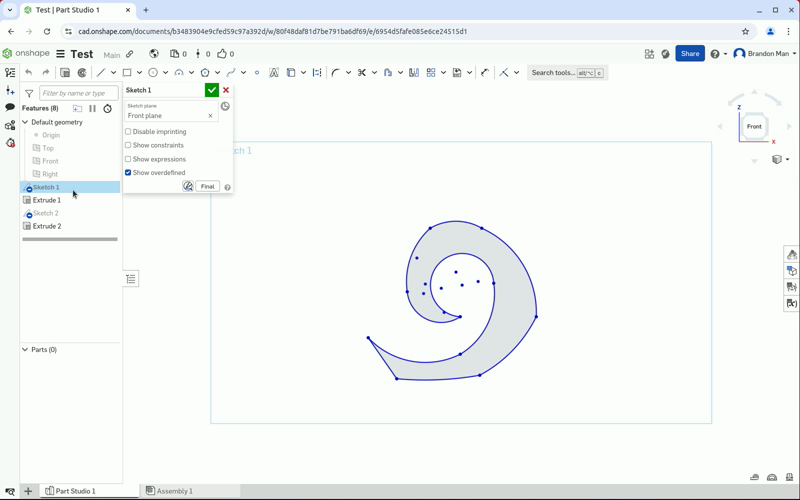
mouse_move(229, 92)
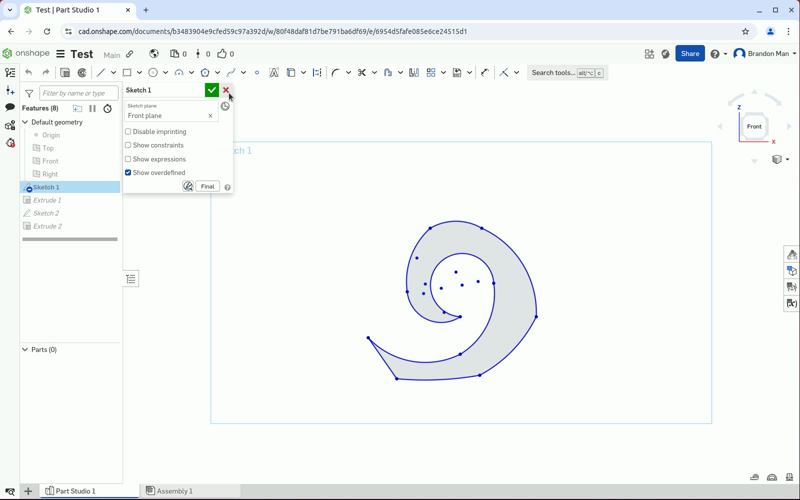
click(229, 92)
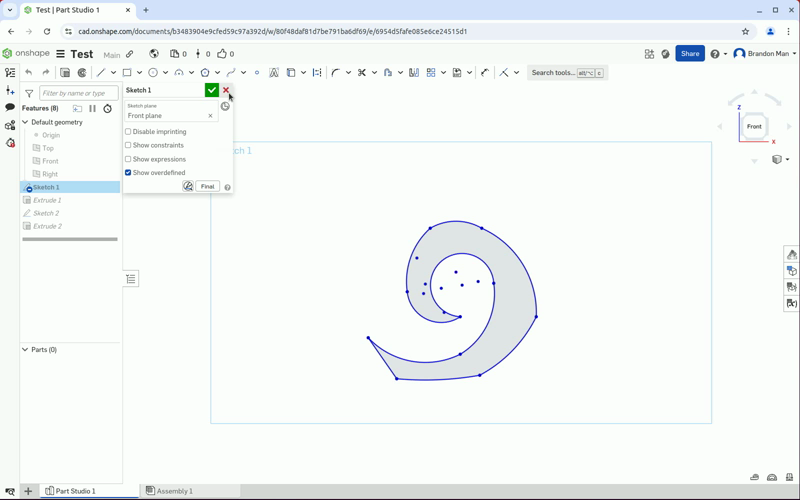
key(shift+s)
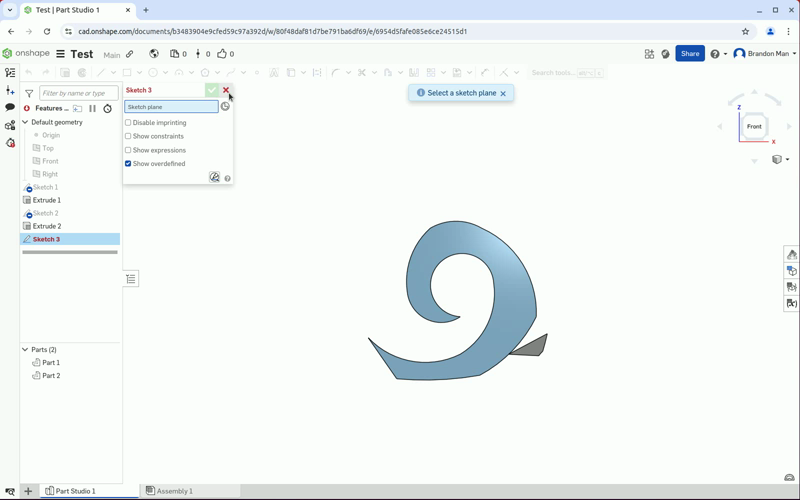
mouse_move(73, 163)
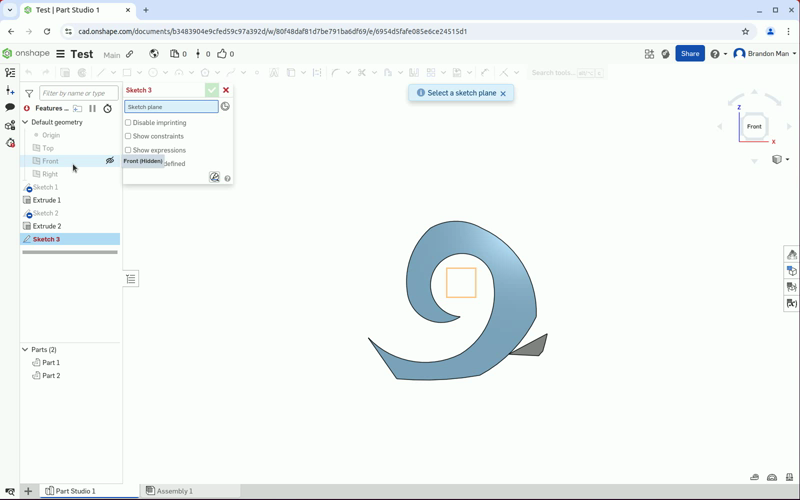
click(73, 163)
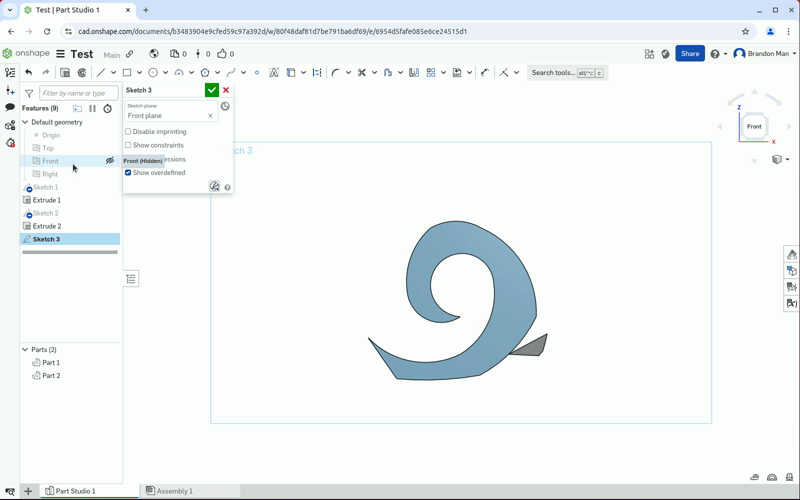
mouse_move(73, 352)
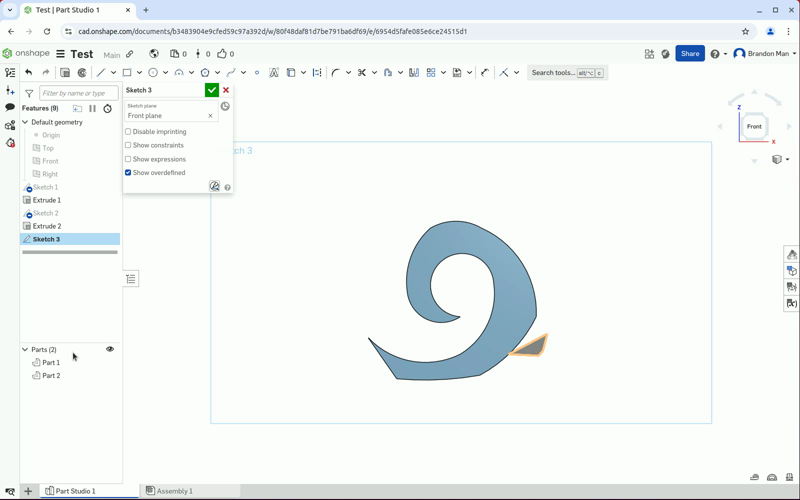
key(y)
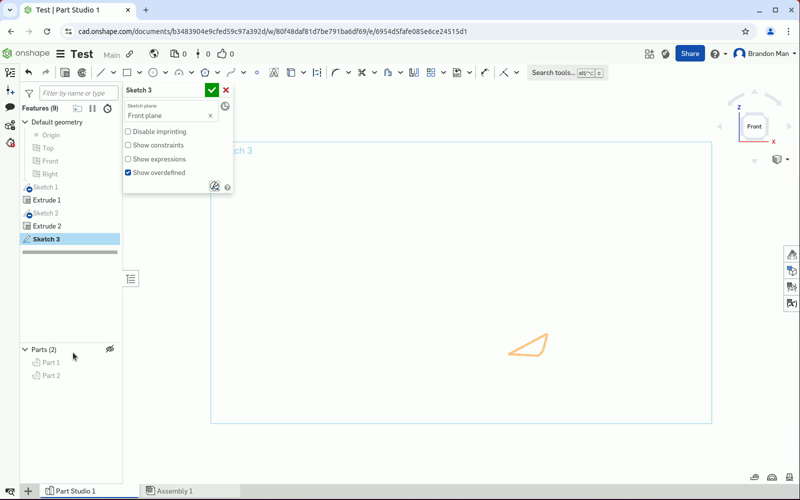
key(l)
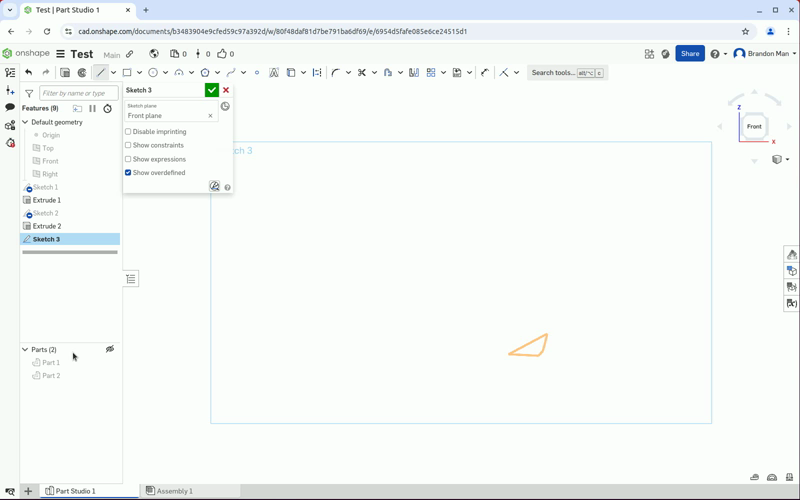
key_down(shift)
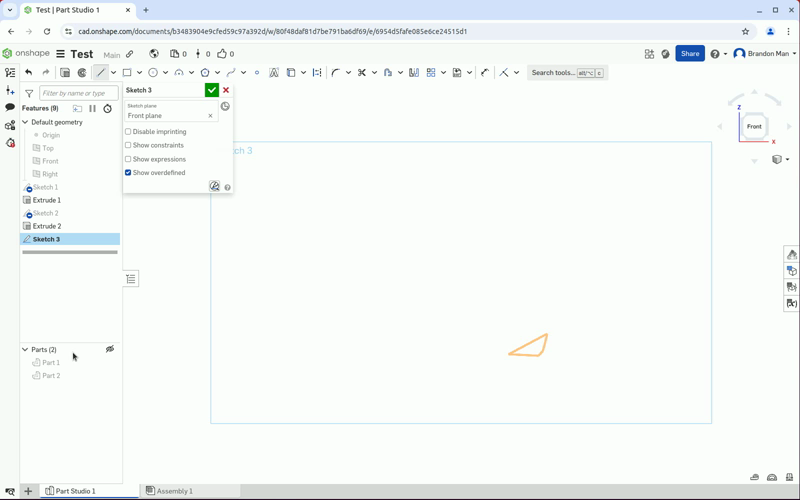
mouse_move(362, 357)
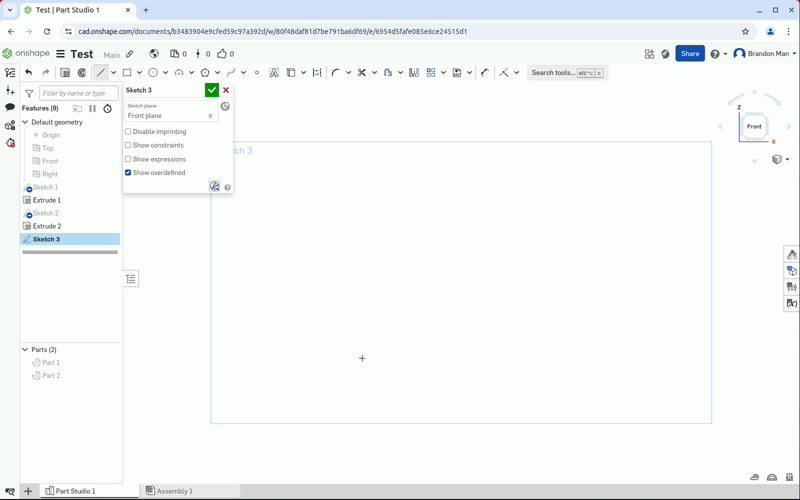
click(362, 357)
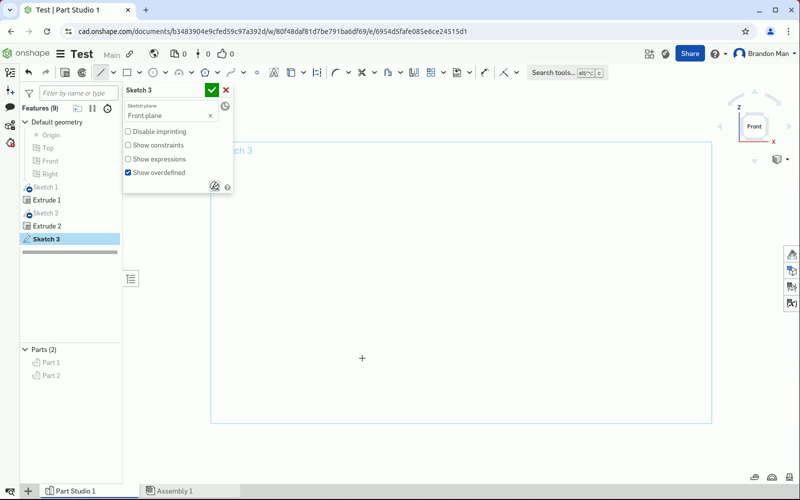
key_up(shift)
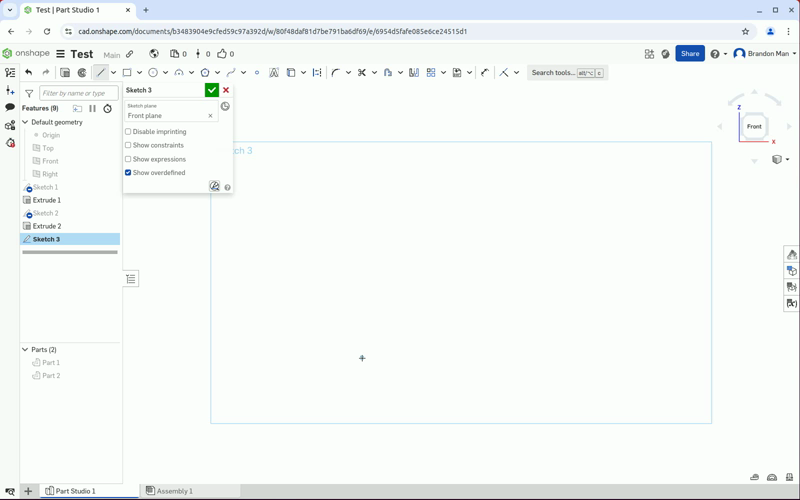
key_down(shift)
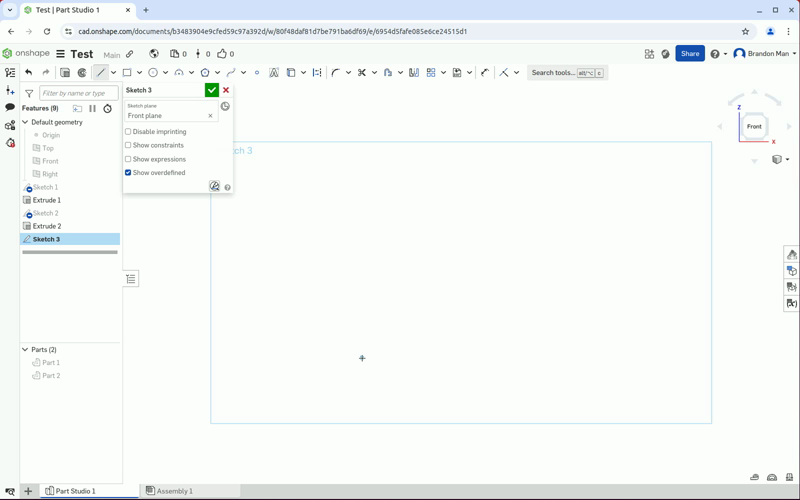
mouse_move(392, 357)
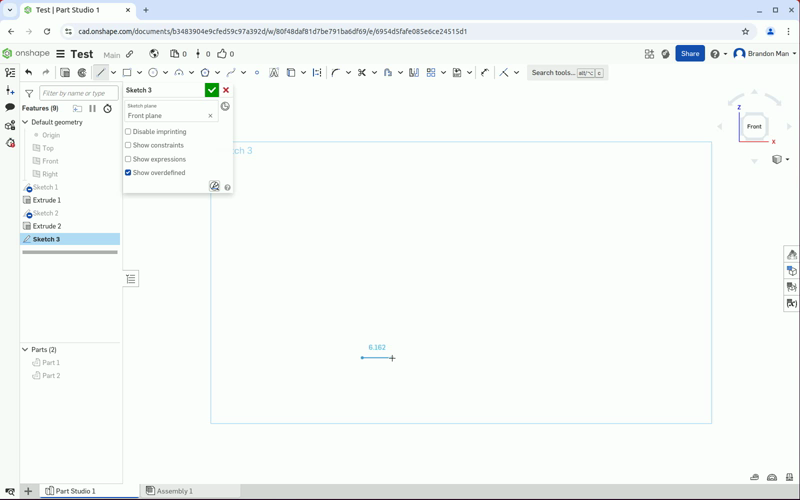
mouse_move(393, 394)
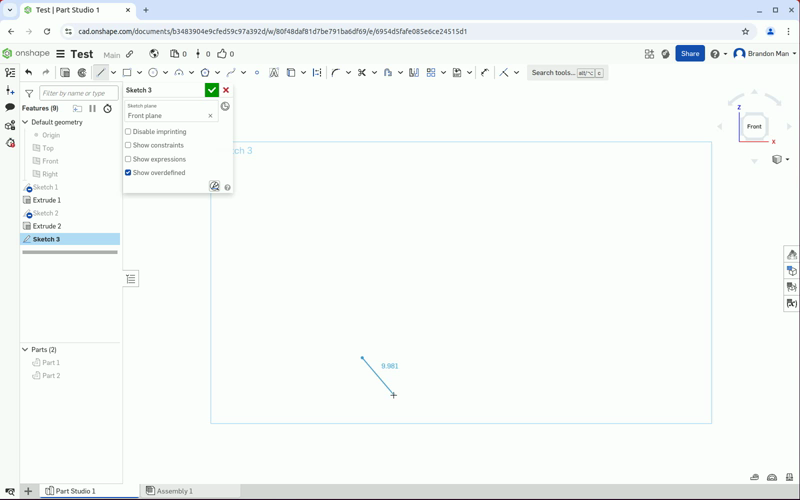
click(393, 394)
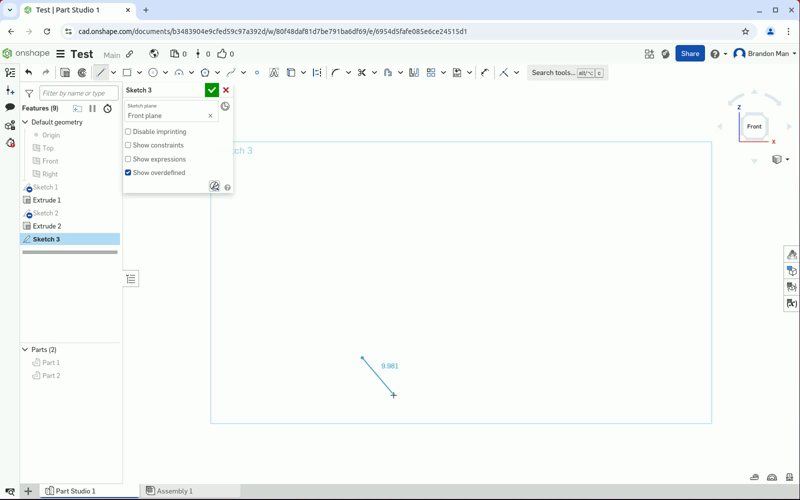
key_up(shift)
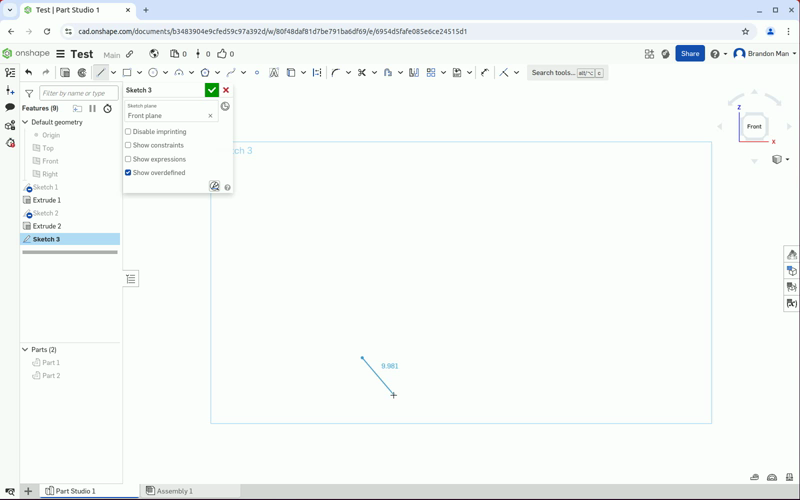
key(esc)
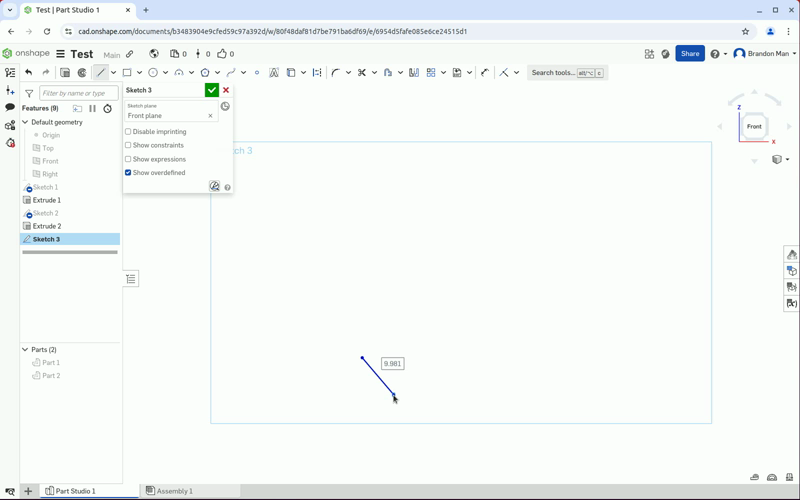
key(a)
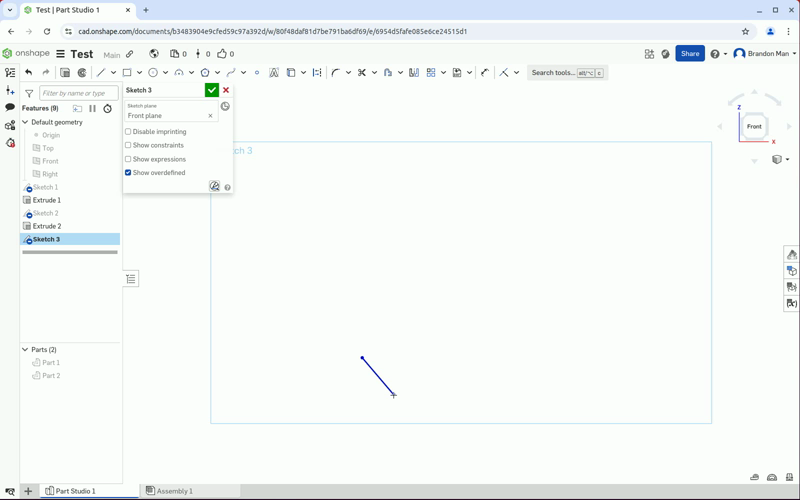
mouse_move(393, 394)
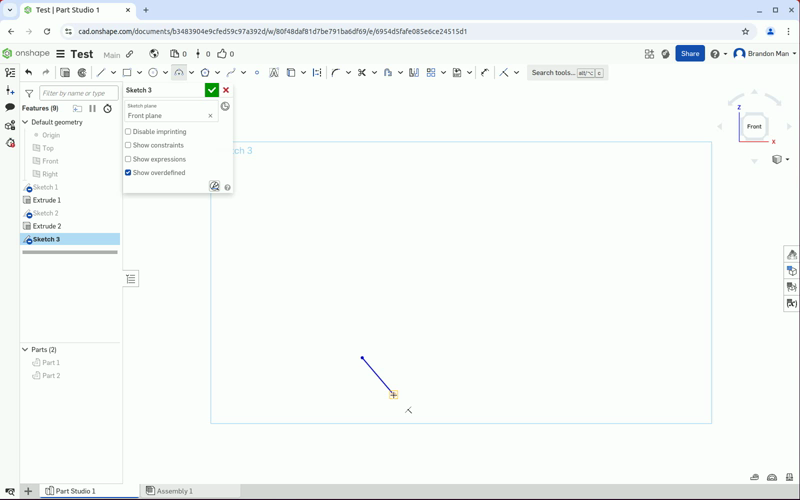
click(393, 394)
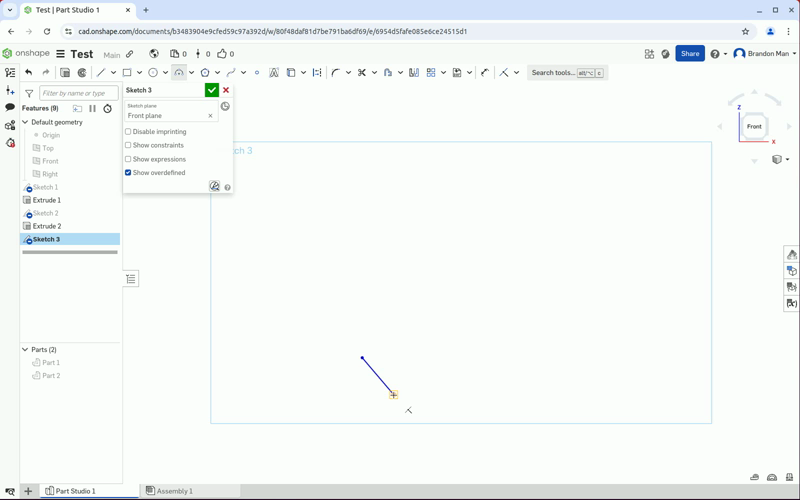
key_down(shift)
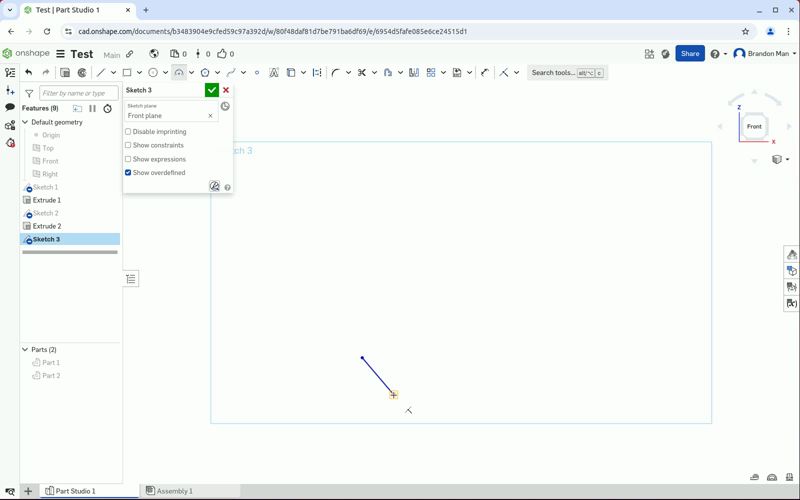
mouse_move(441, 394)
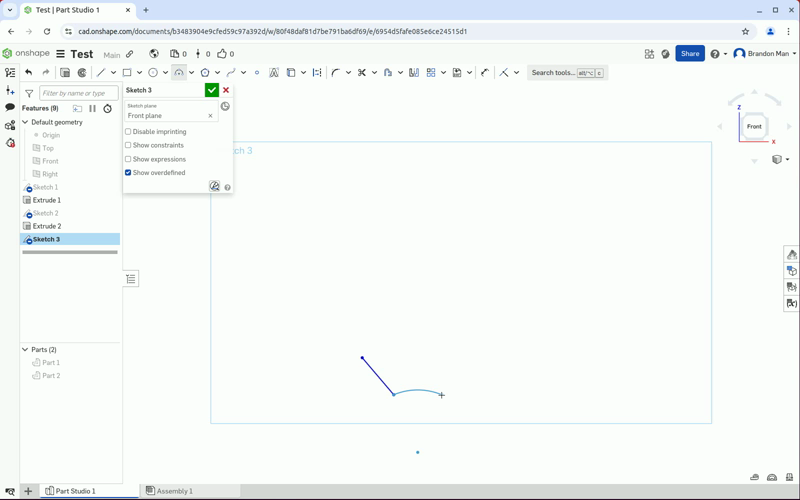
click(441, 394)
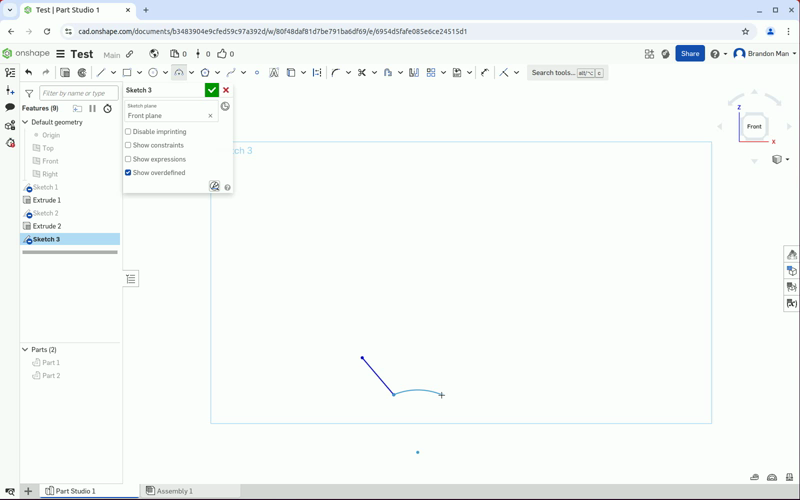
mouse_move(417, 395)
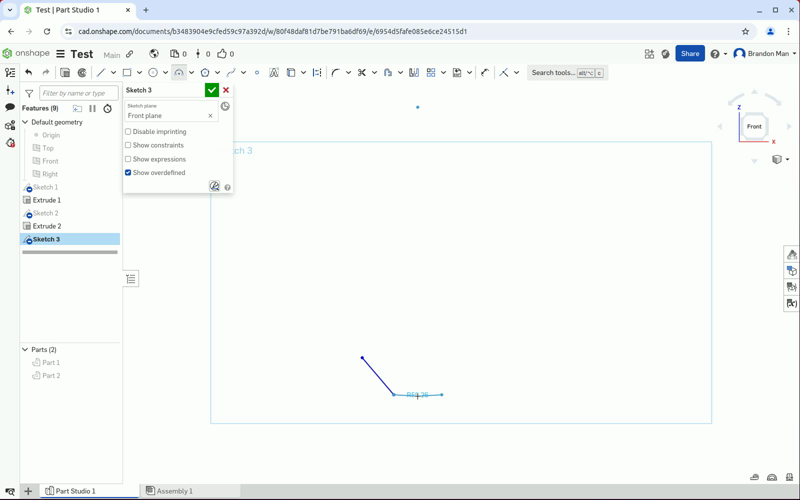
click(417, 395)
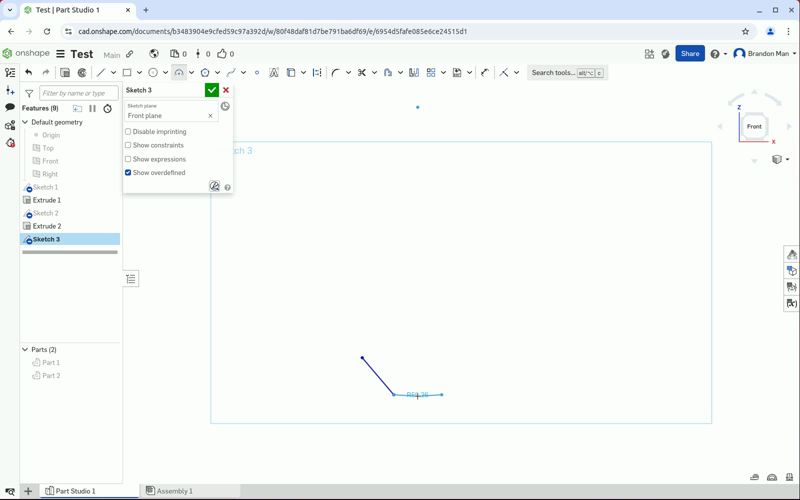
key_up(shift)
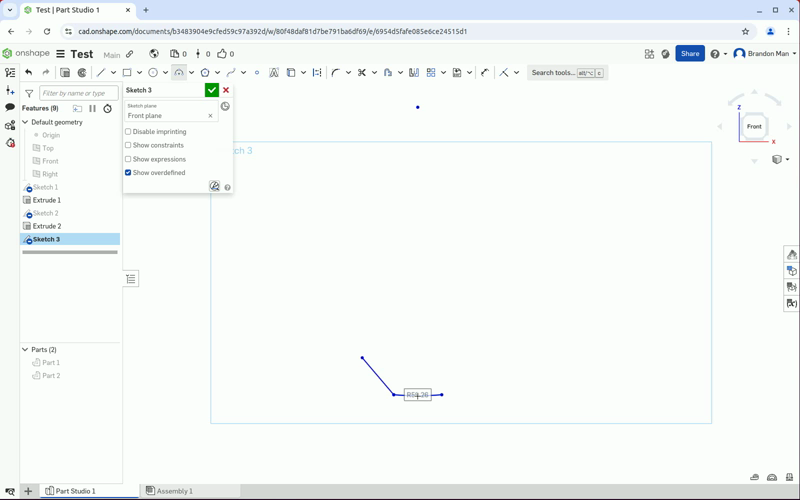
mouse_move(441, 394)
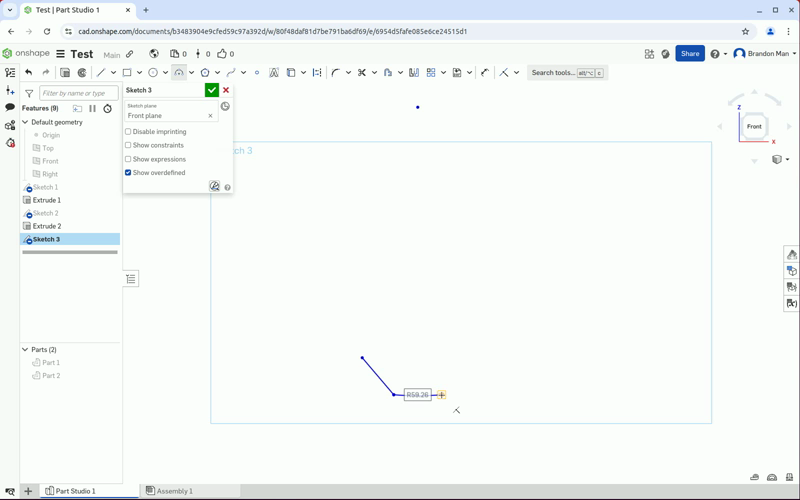
click(441, 394)
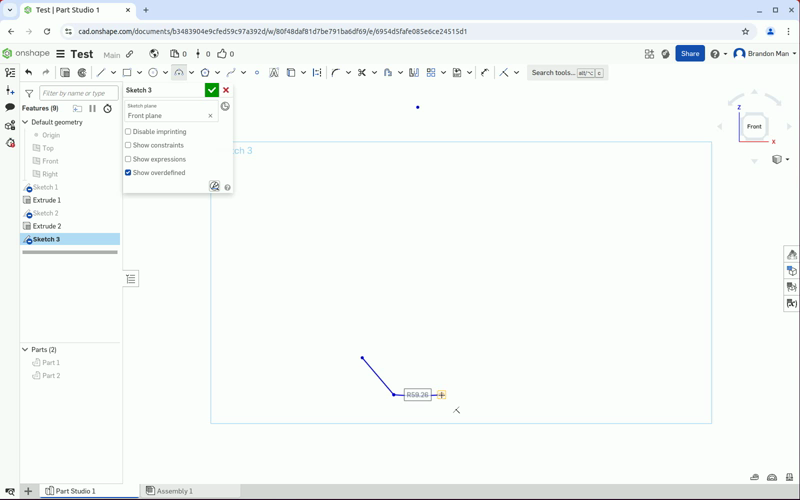
key_down(shift)
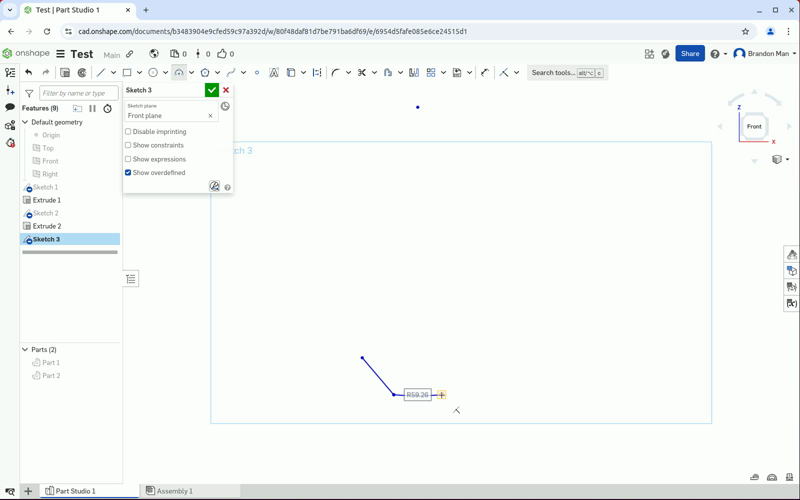
mouse_move(537, 356)
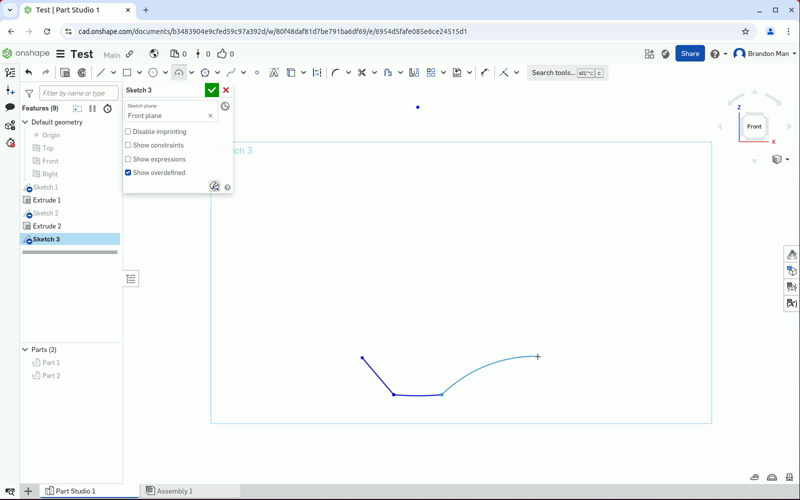
click(537, 356)
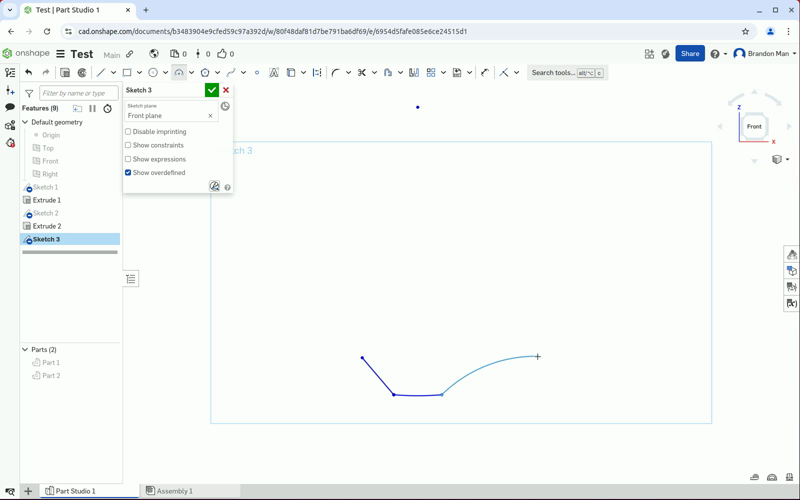
mouse_move(493, 385)
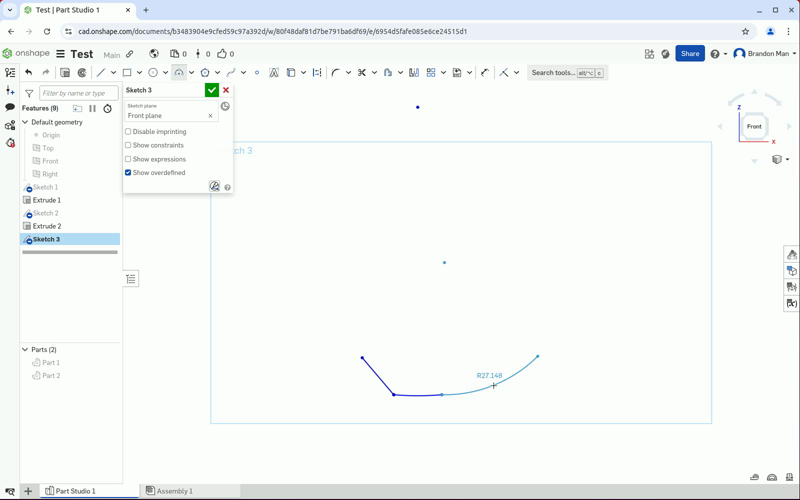
click(493, 385)
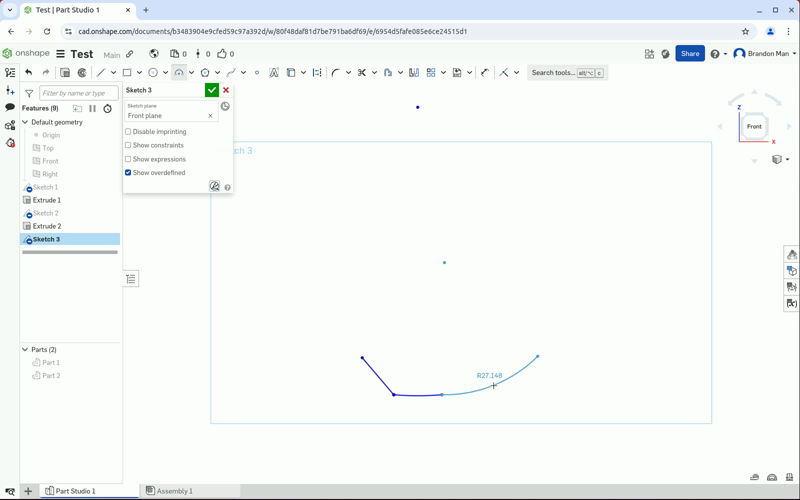
key_up(shift)
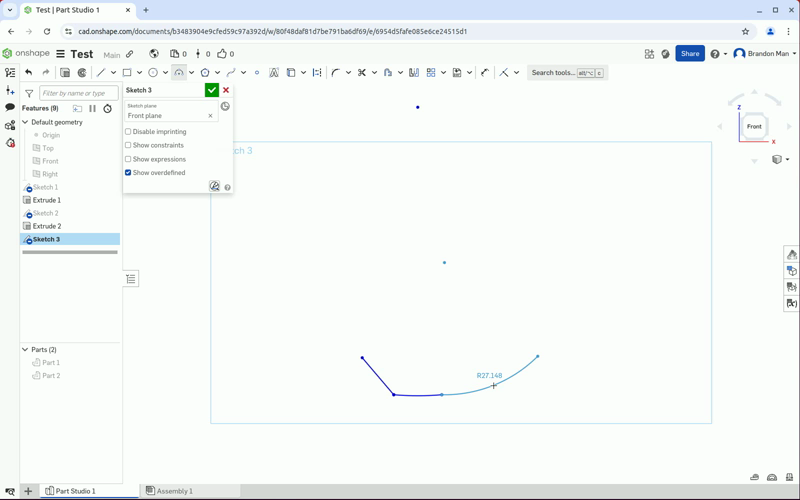
key(esc)
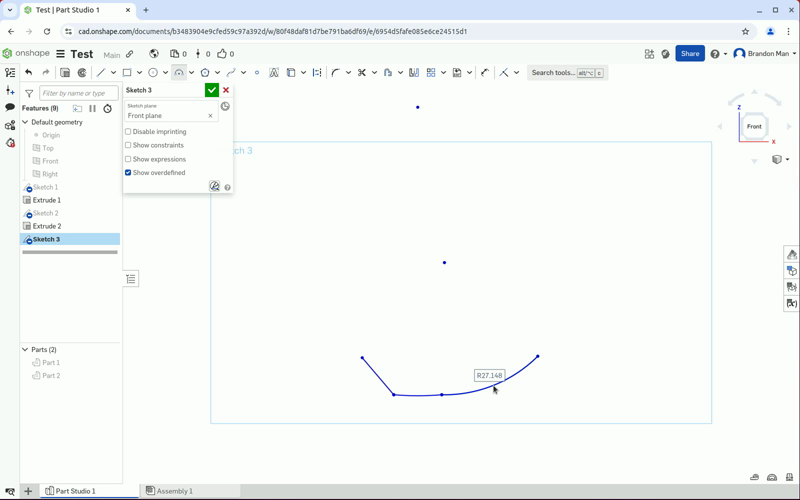
key(l)
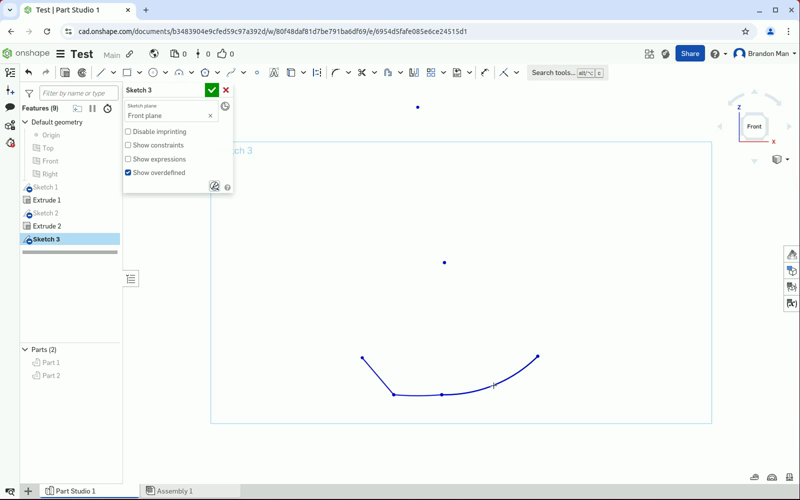
mouse_move(537, 356)
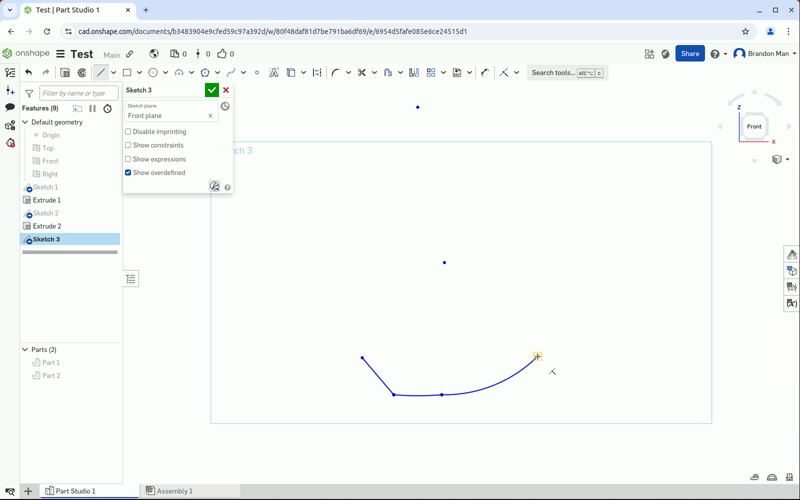
click(537, 356)
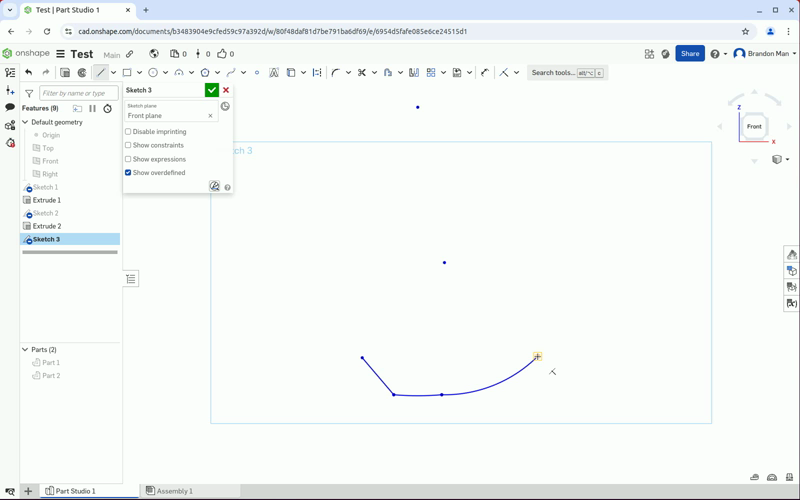
key_down(shift)
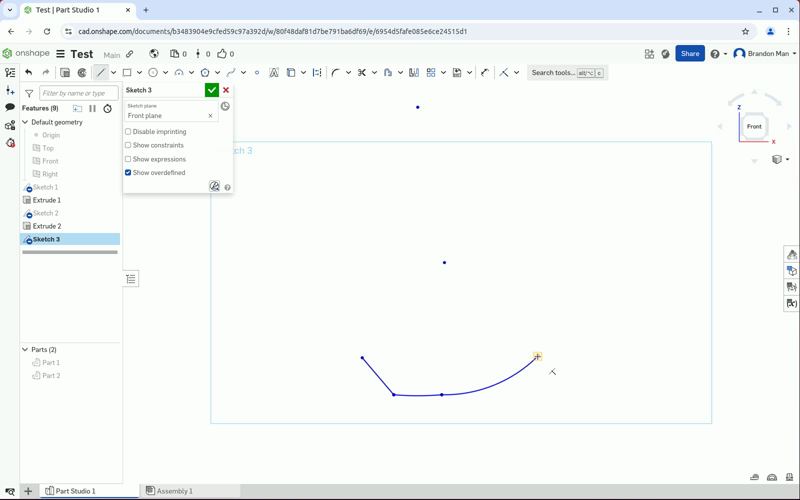
mouse_move(567, 356)
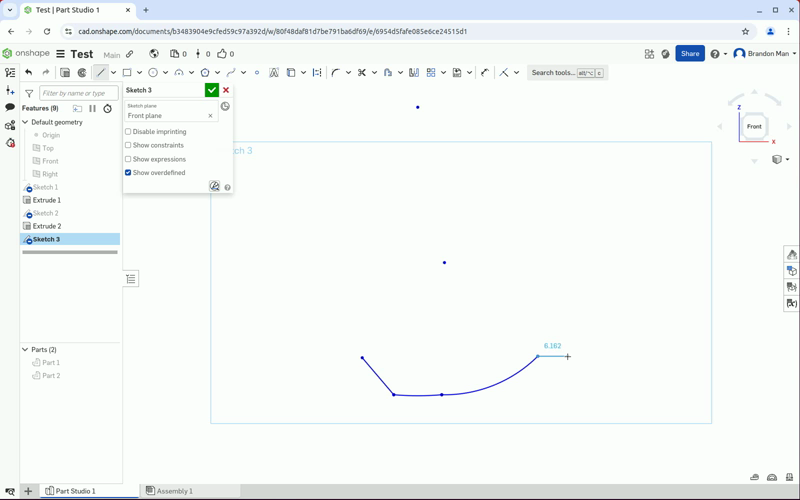
mouse_move(507, 354)
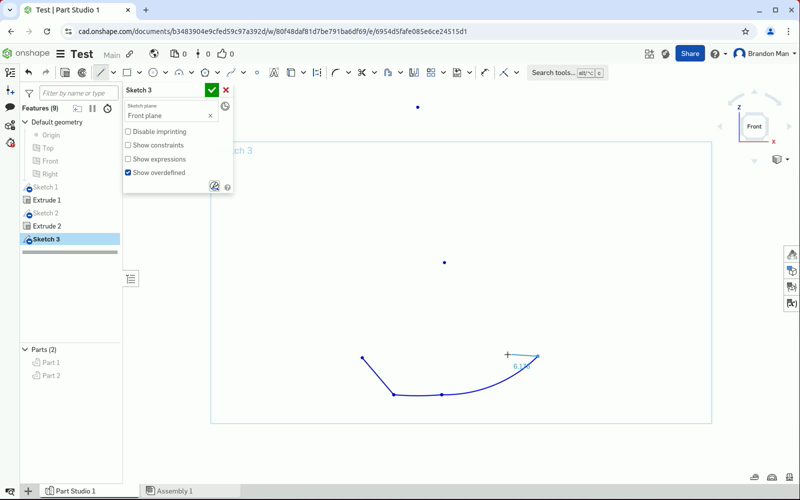
click(507, 354)
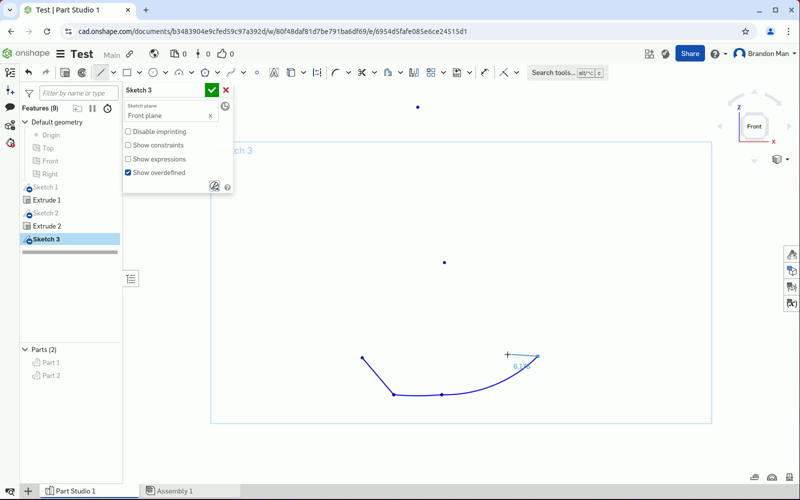
key_up(shift)
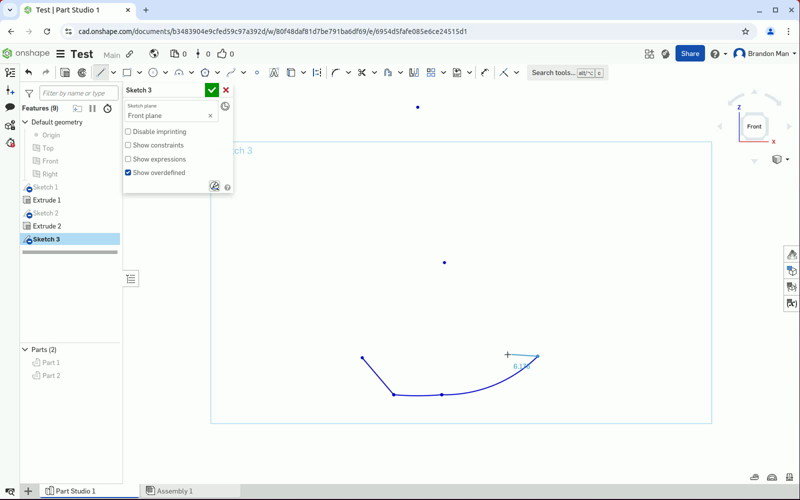
key(esc)
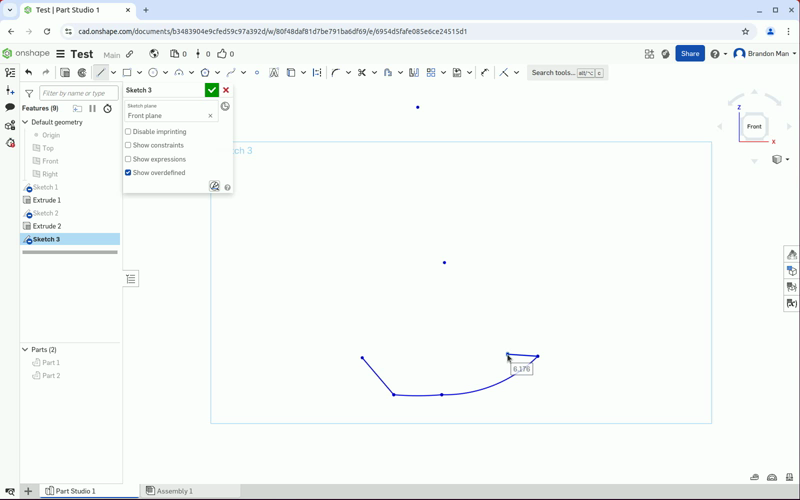
key(a)
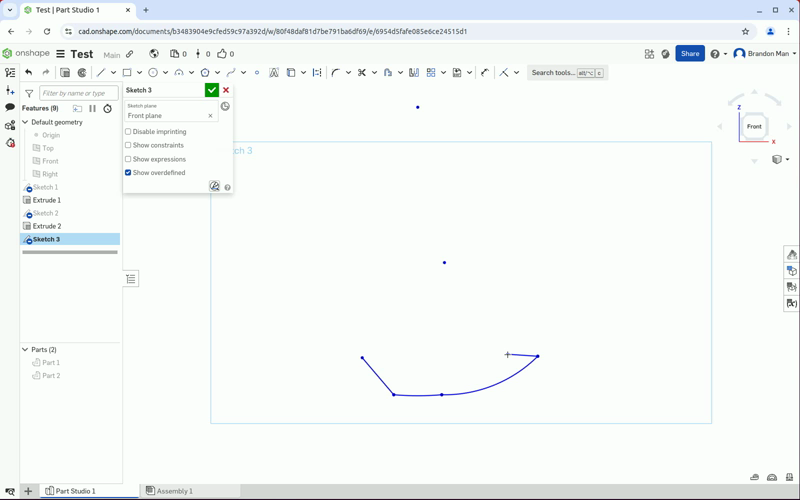
mouse_move(507, 354)
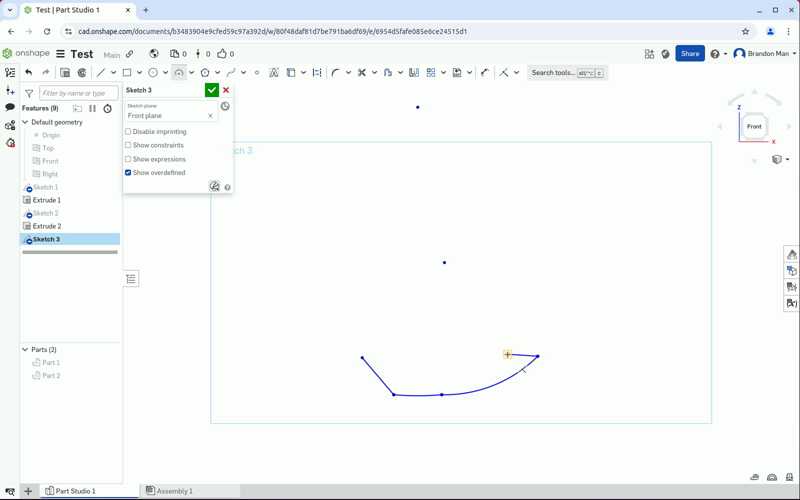
click(507, 354)
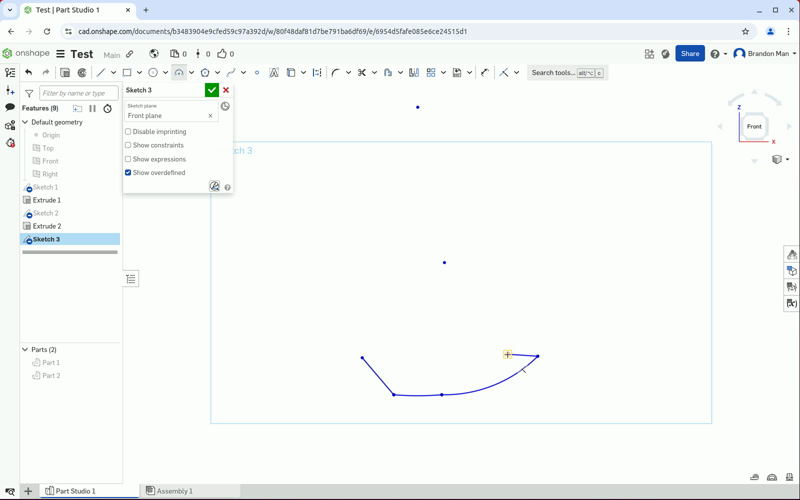
key_down(shift)
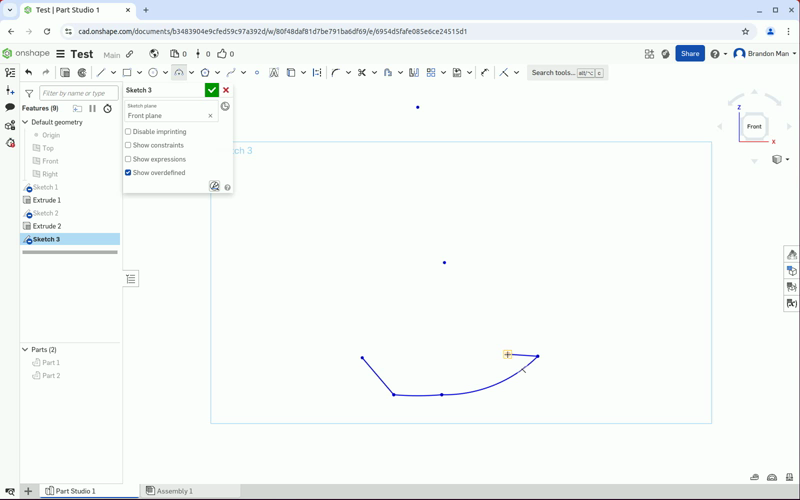
mouse_move(480, 374)
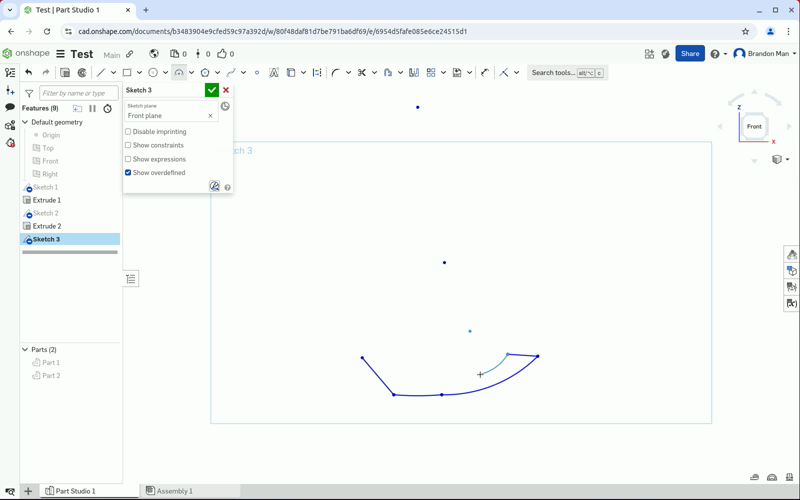
click(480, 374)
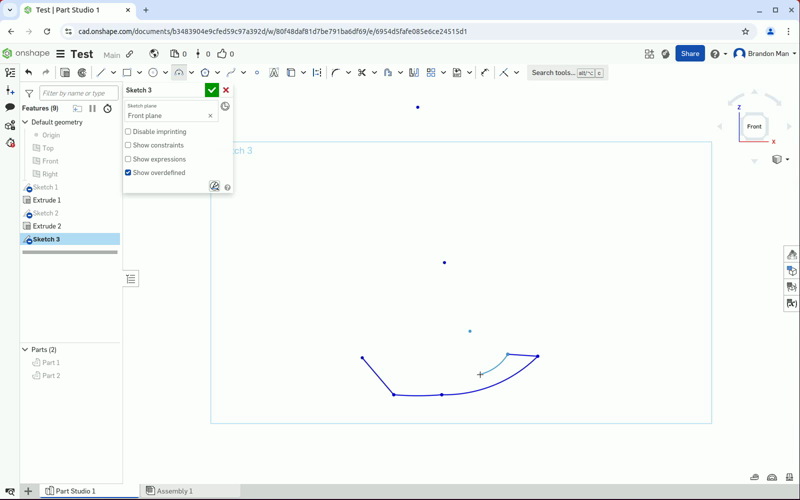
mouse_move(495, 365)
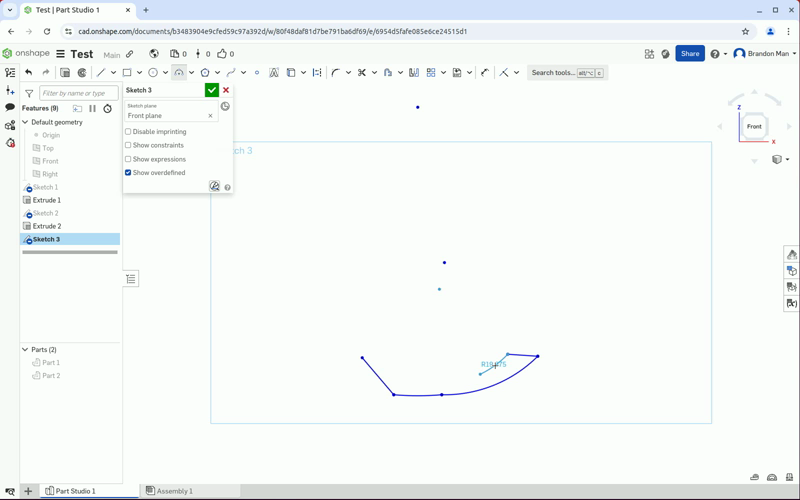
click(495, 365)
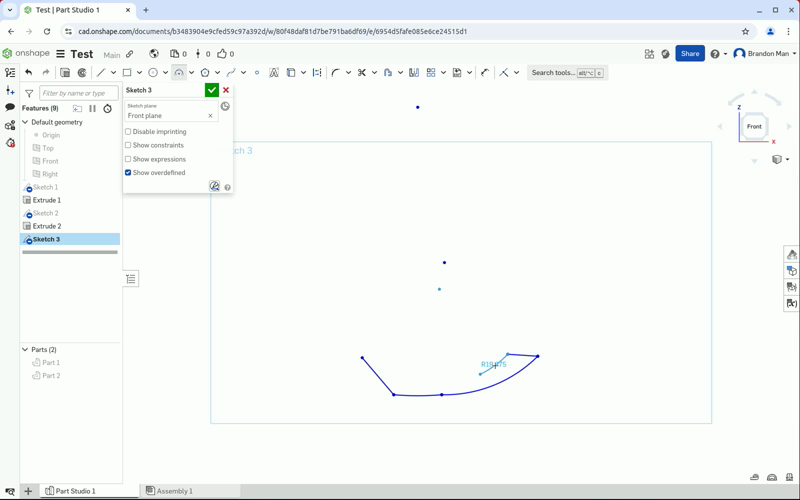
key_up(shift)
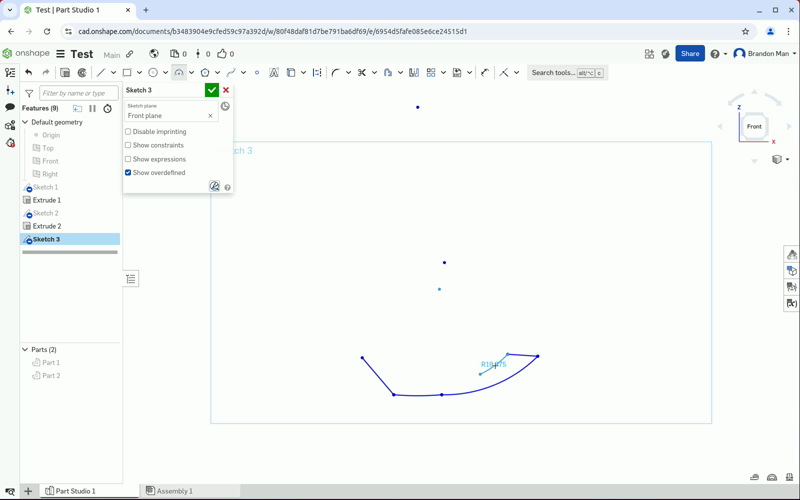
mouse_move(480, 374)
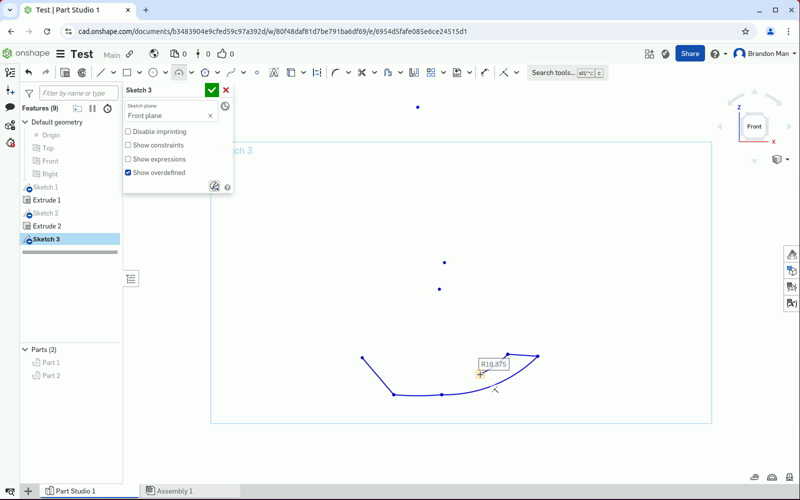
click(480, 374)
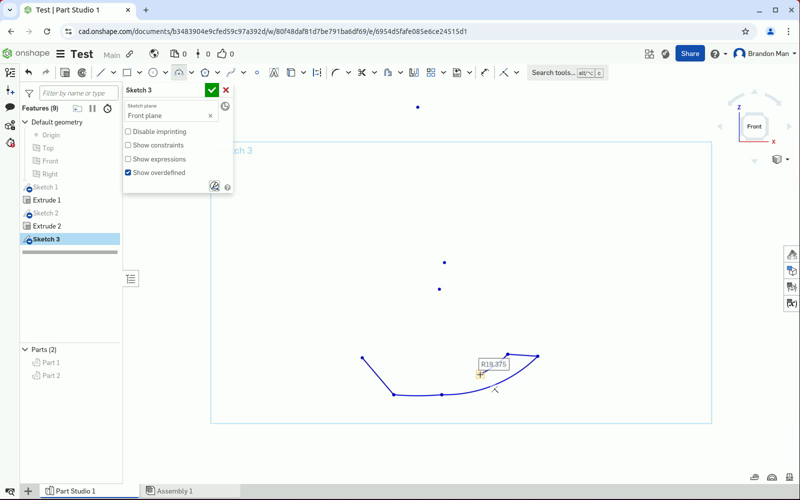
key_down(shift)
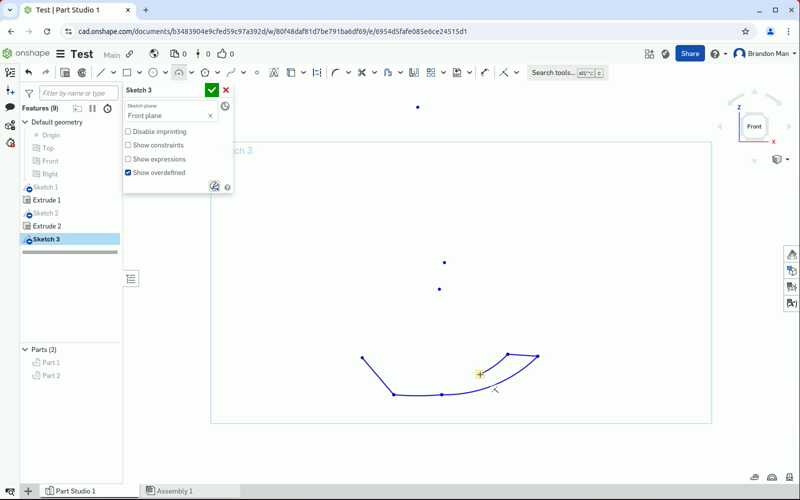
mouse_move(395, 378)
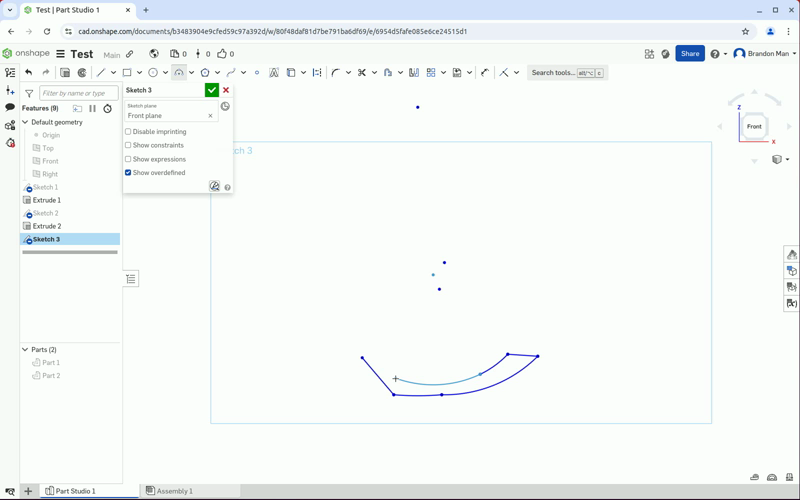
click(395, 378)
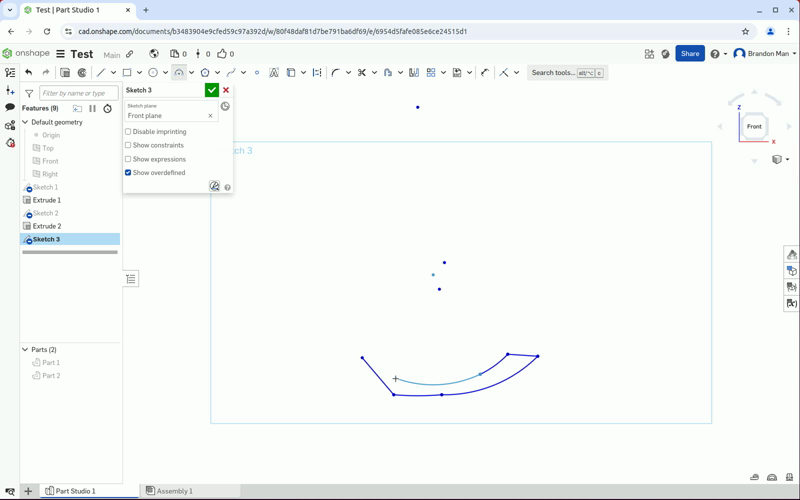
mouse_move(437, 379)
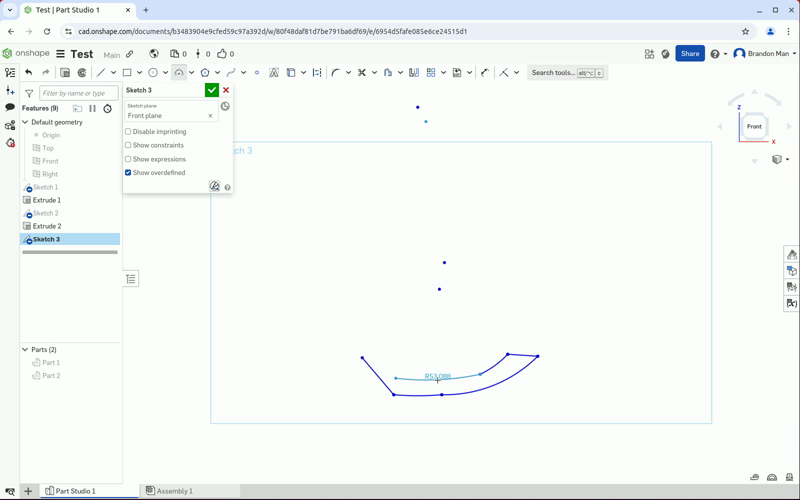
click(437, 379)
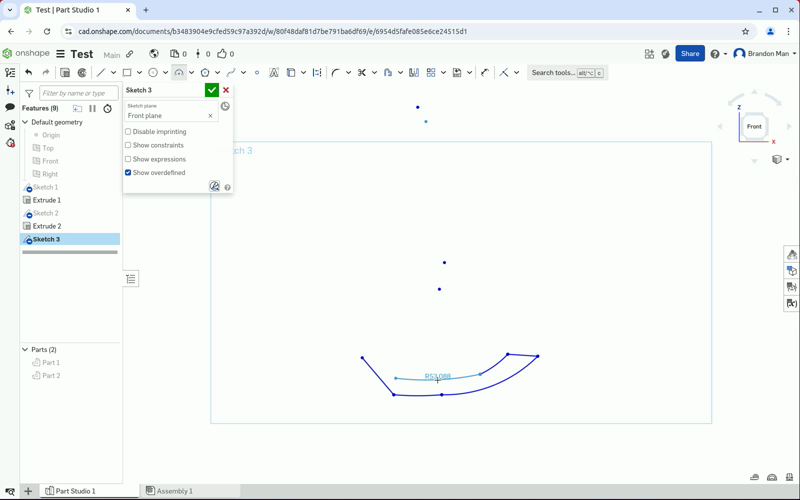
key_up(shift)
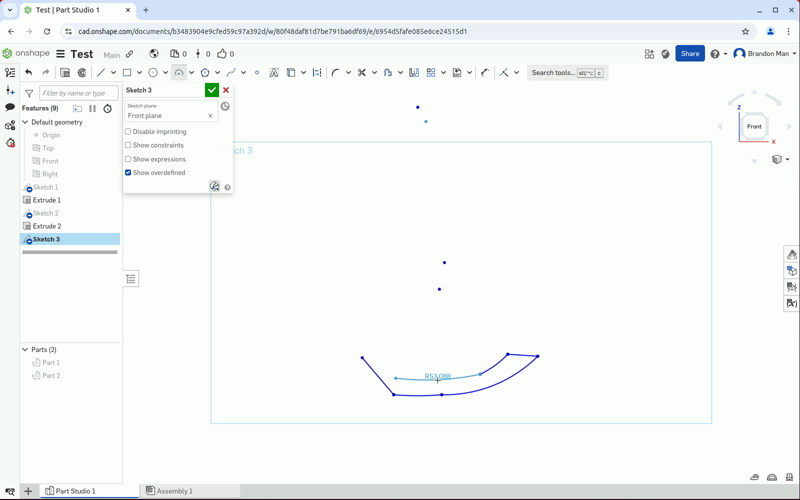
key(esc)
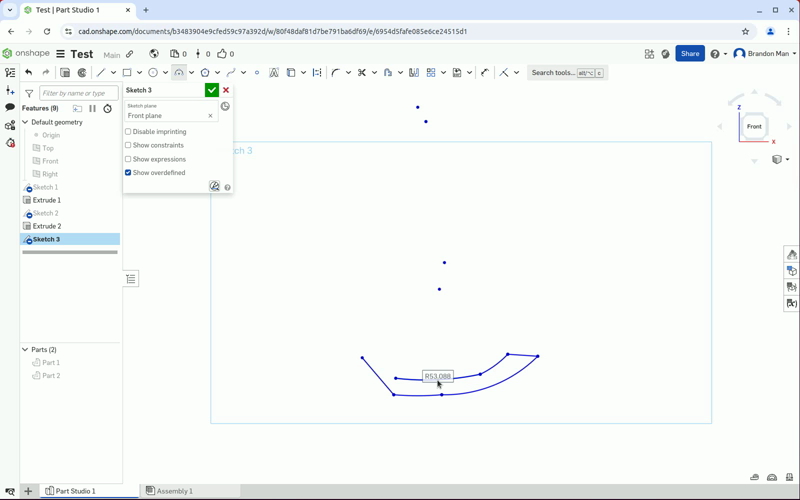
key(l)
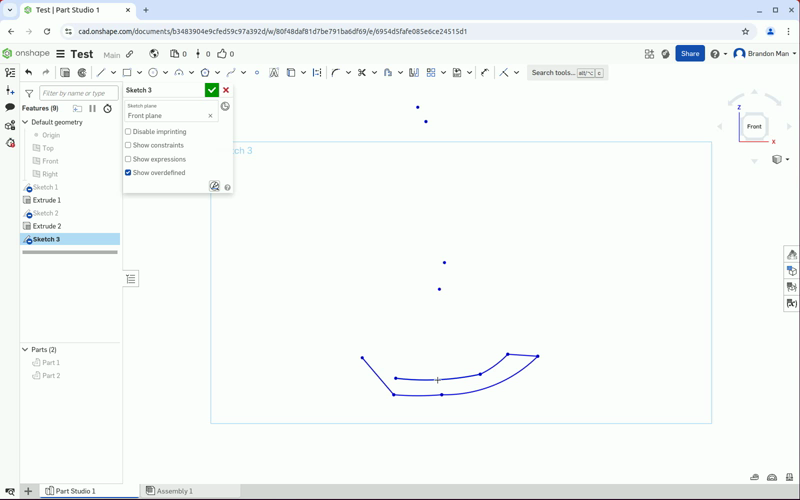
mouse_move(395, 378)
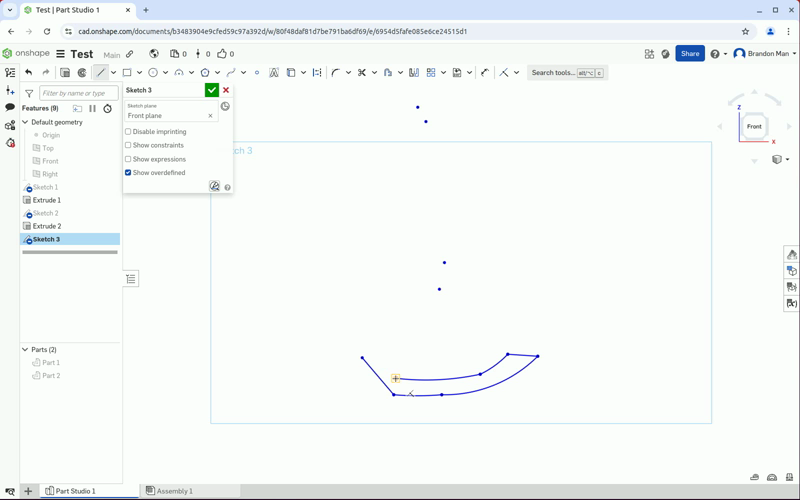
click(395, 378)
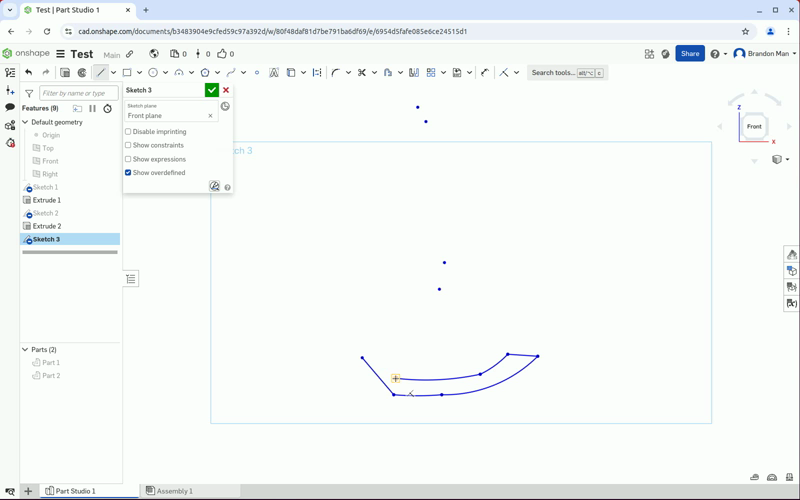
key_down(shift)
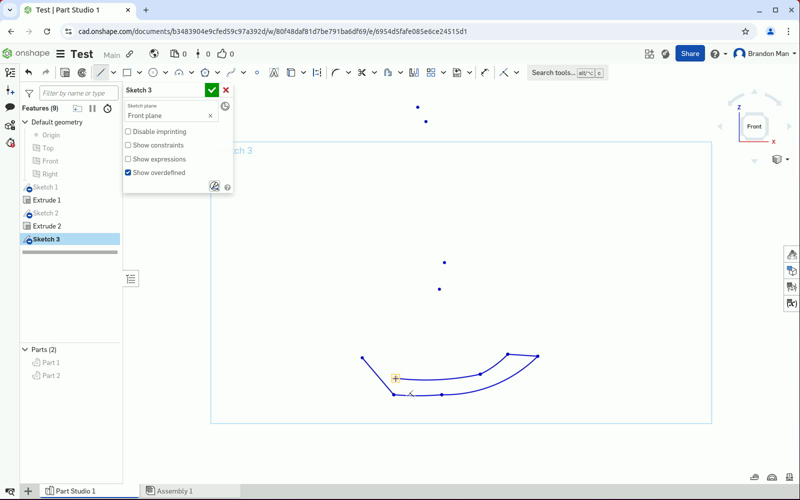
mouse_move(425, 378)
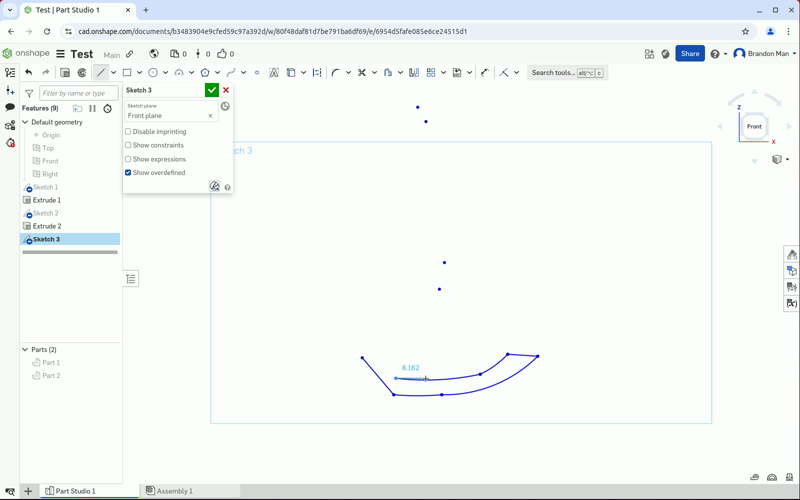
mouse_move(367, 337)
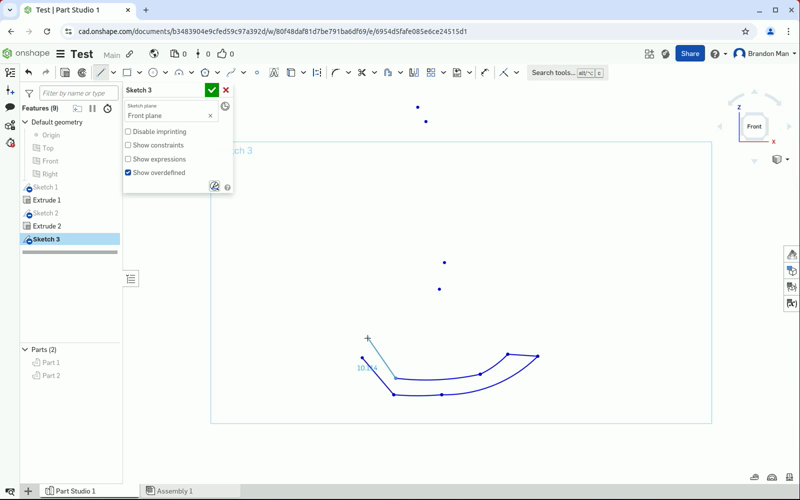
click(367, 337)
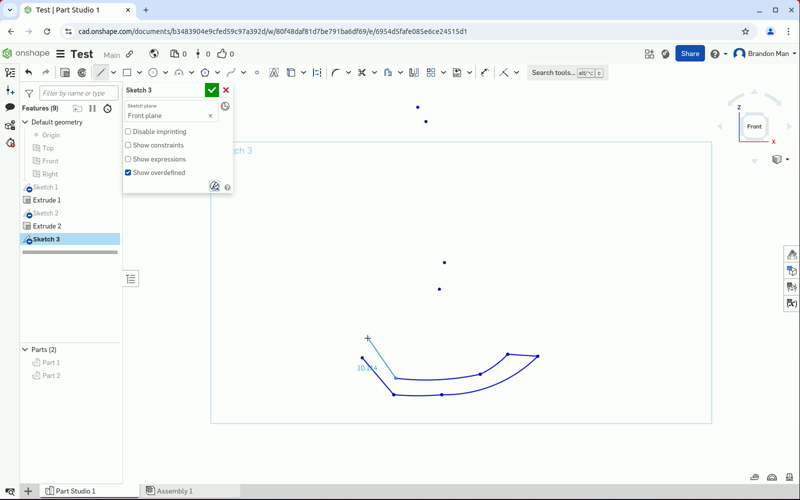
key_up(shift)
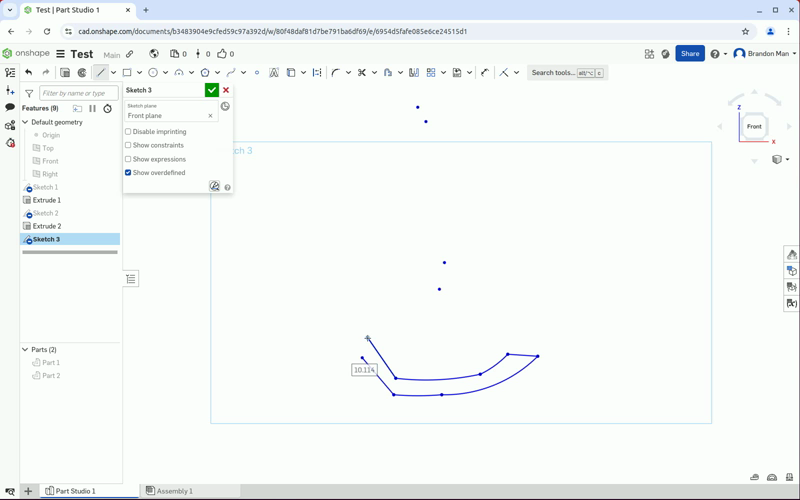
mouse_move(397, 337)
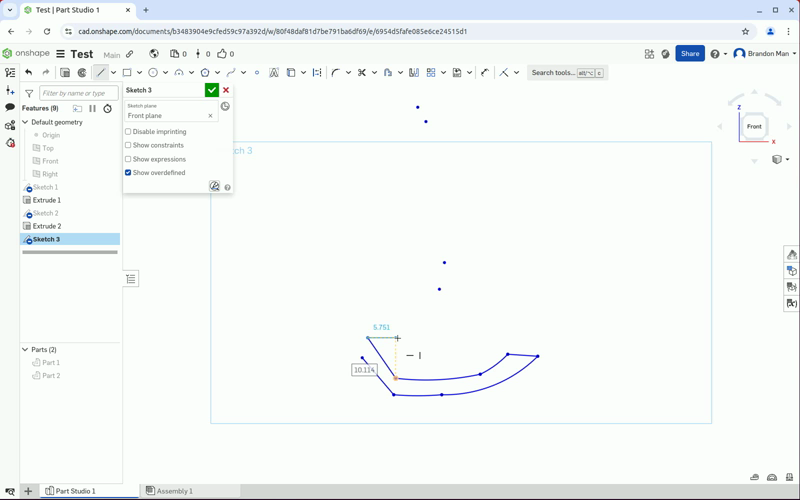
key_down(shift)
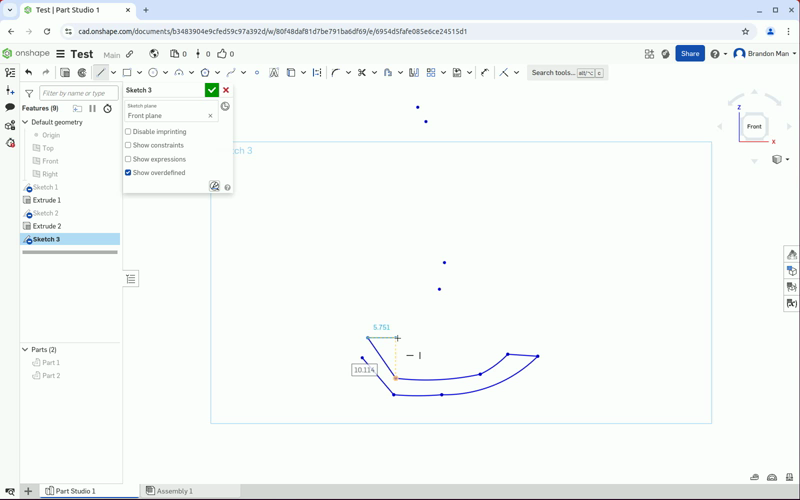
mouse_move(362, 357)
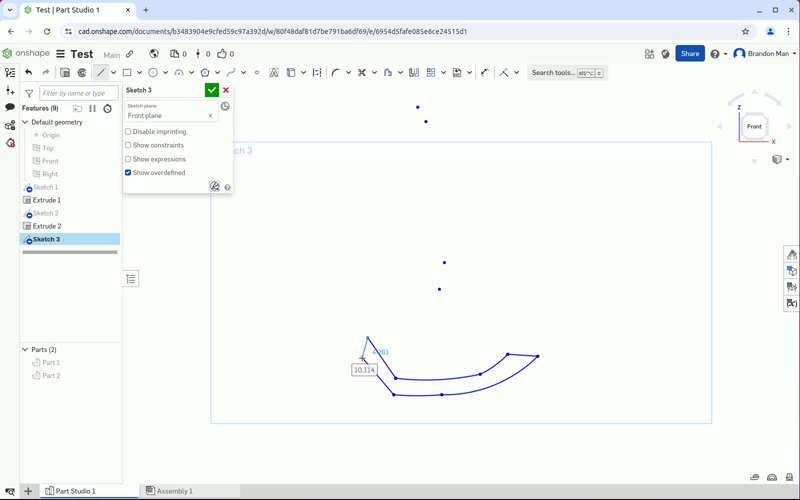
key_up(shift)
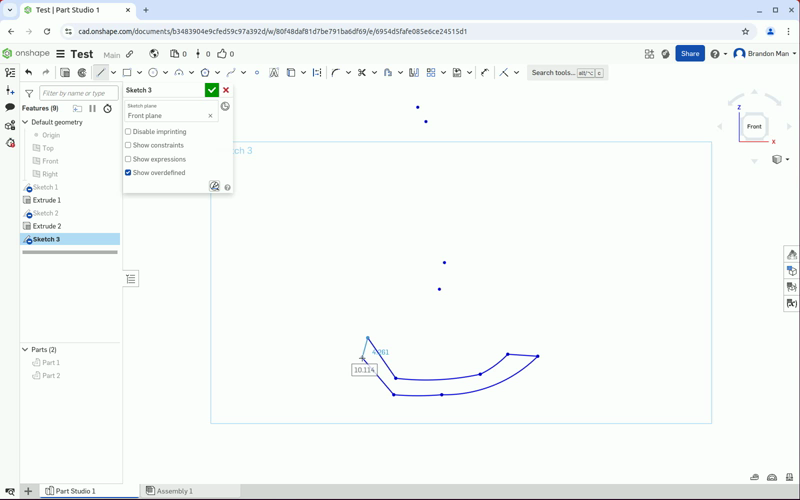
click(362, 357)
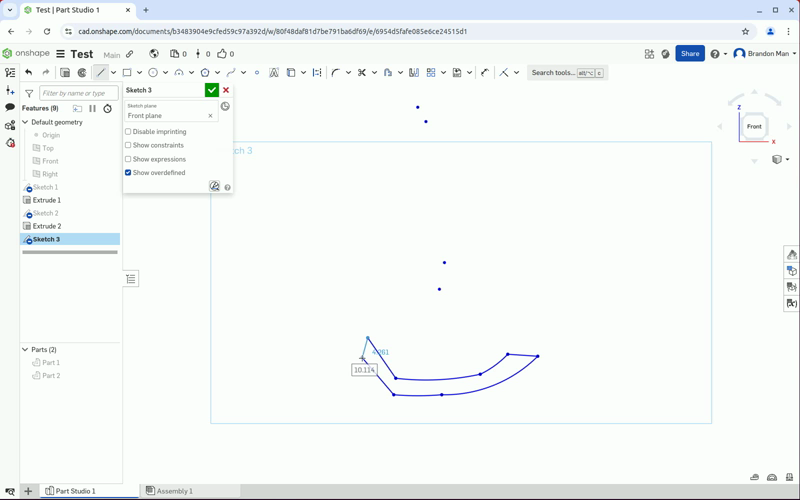
key(esc)
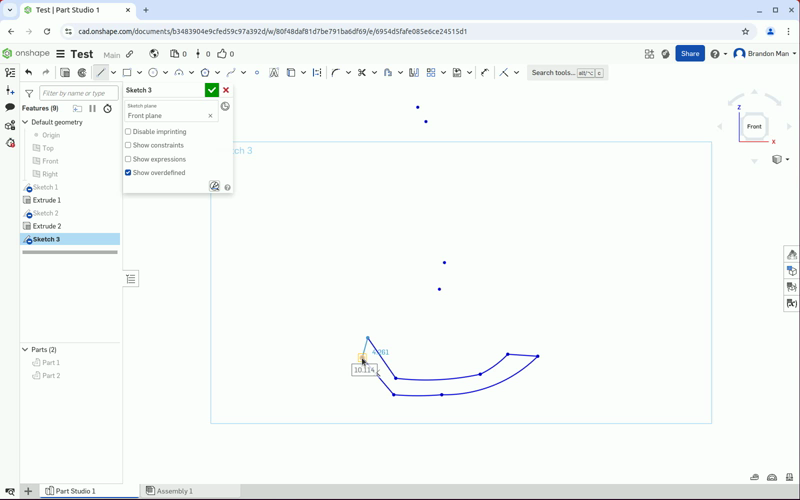
mouse_move(463, 385)
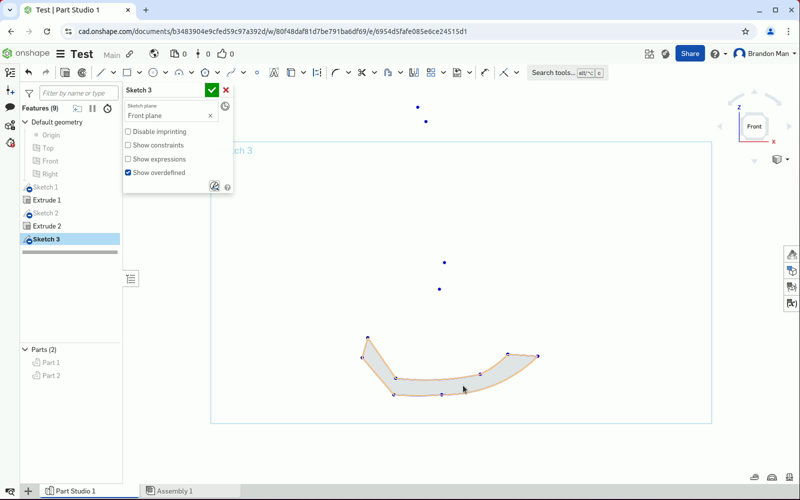
click(463, 385)
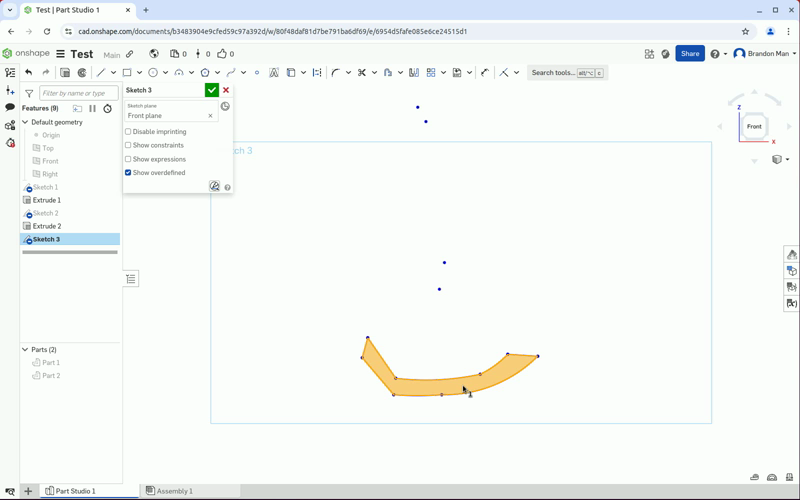
mouse_move(73, 352)
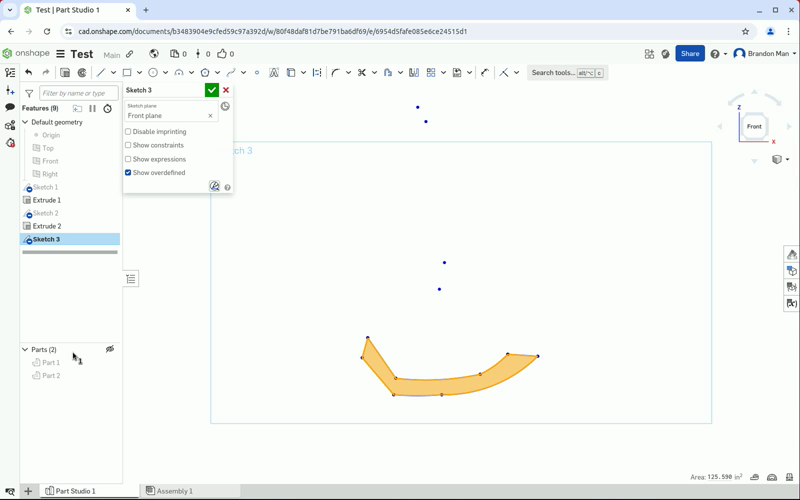
key(shift+y)
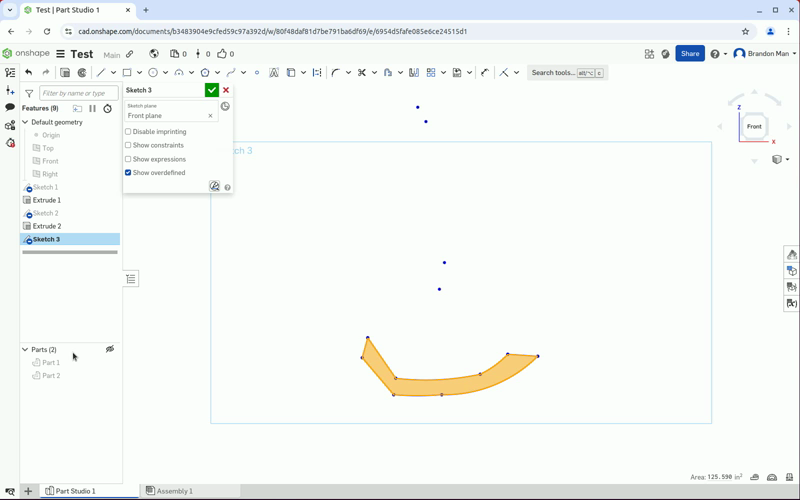
key(shift+e)
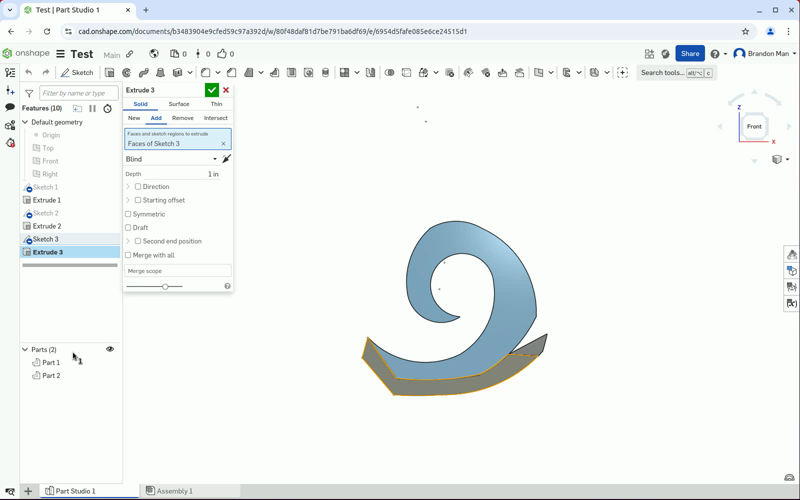
mouse_move(143, 106)
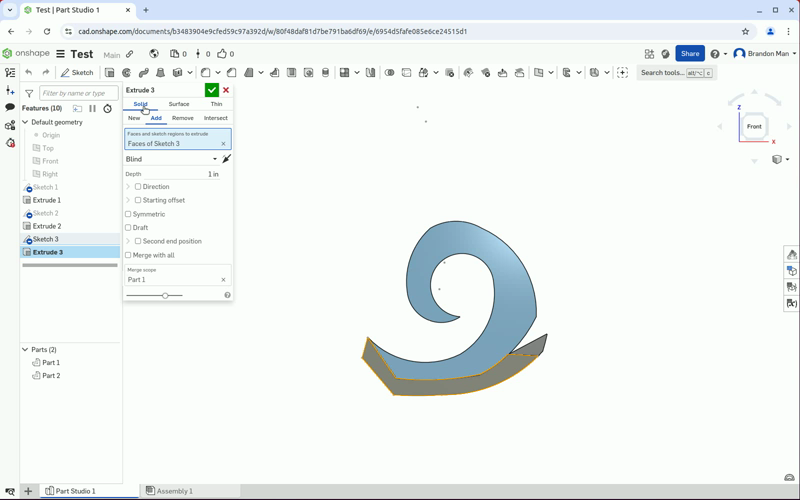
click(143, 106)
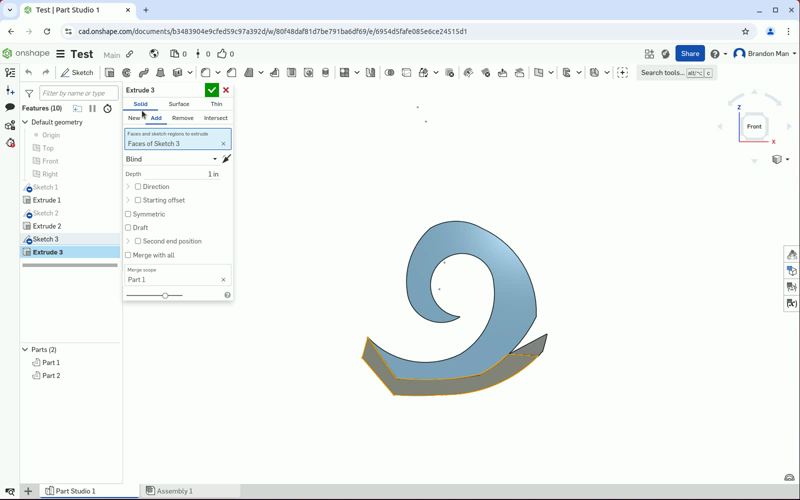
mouse_move(137, 120)
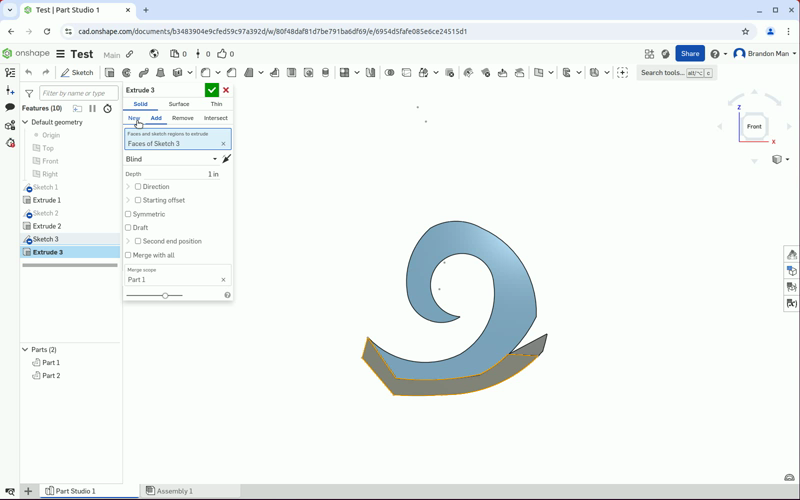
click(137, 120)
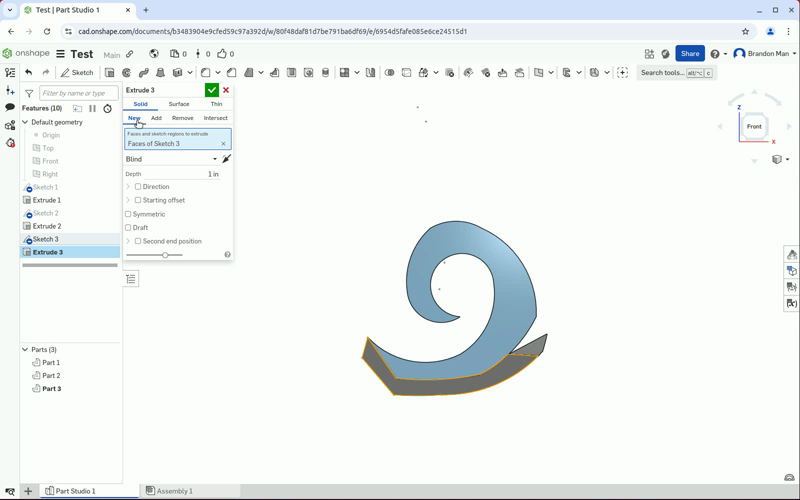
key(tab, 4)
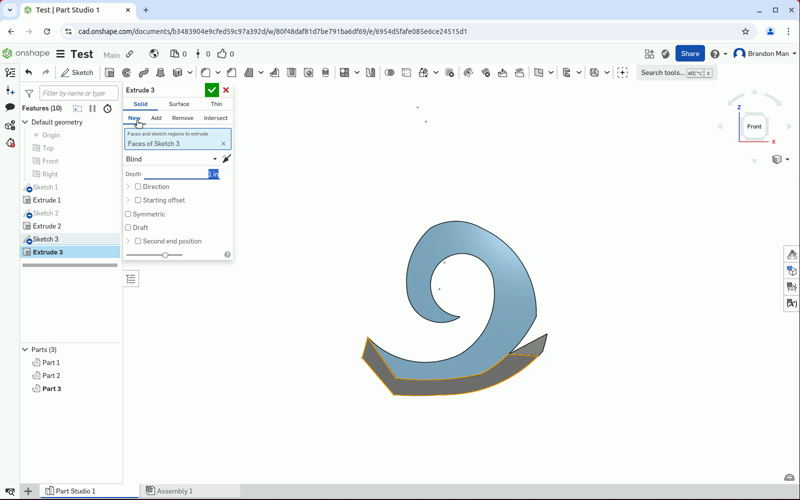
text(9.869)
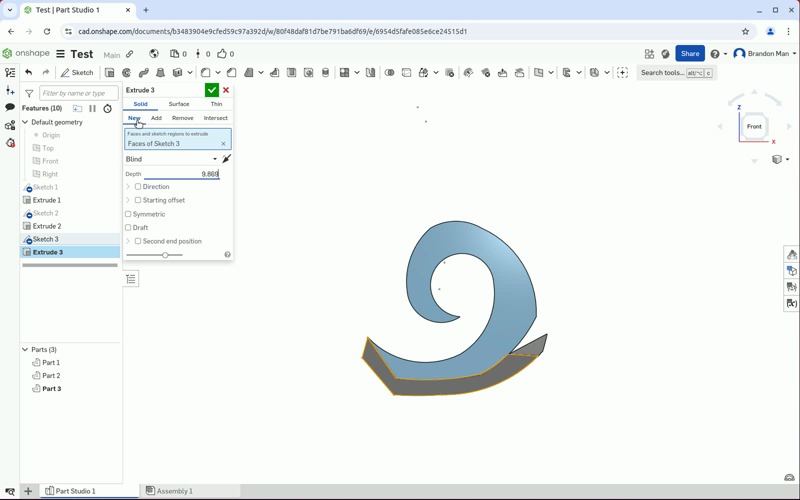
key(enter)
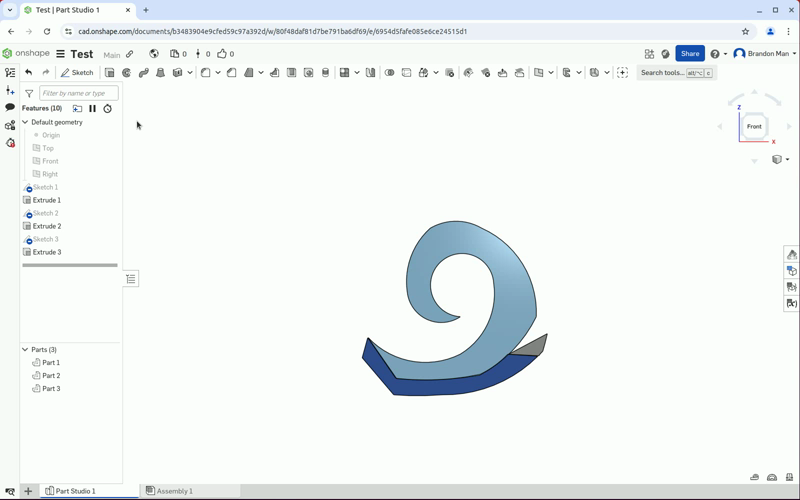
key(shift+h)
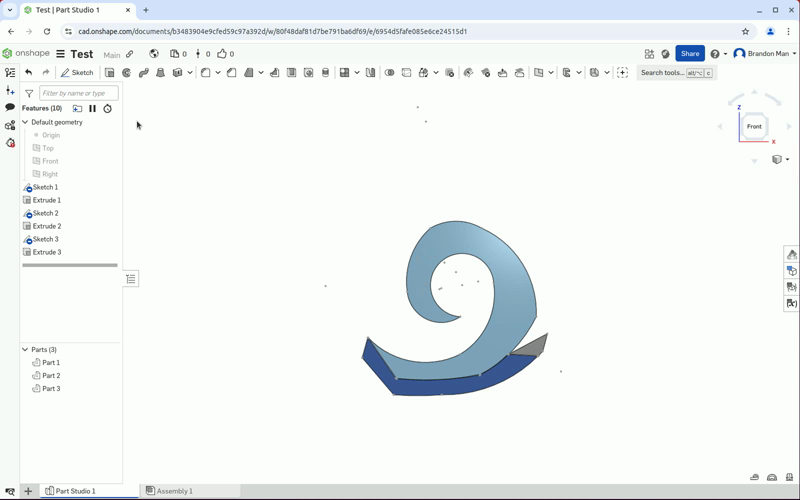
key(shift+h)
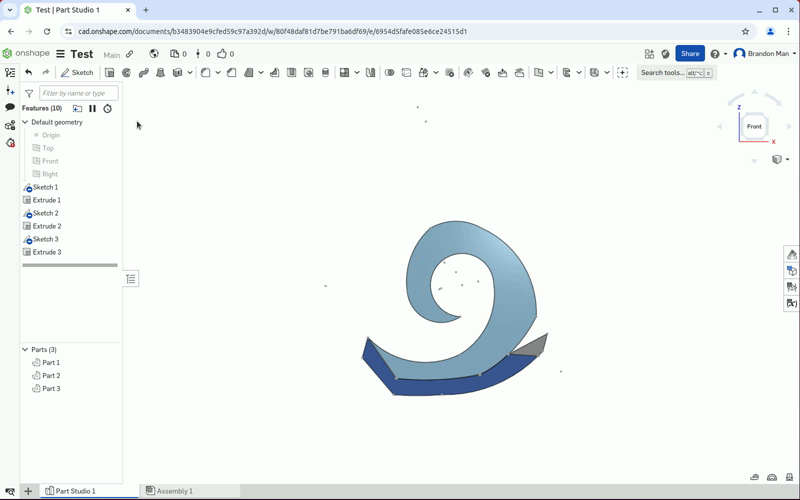
key(shift+7)
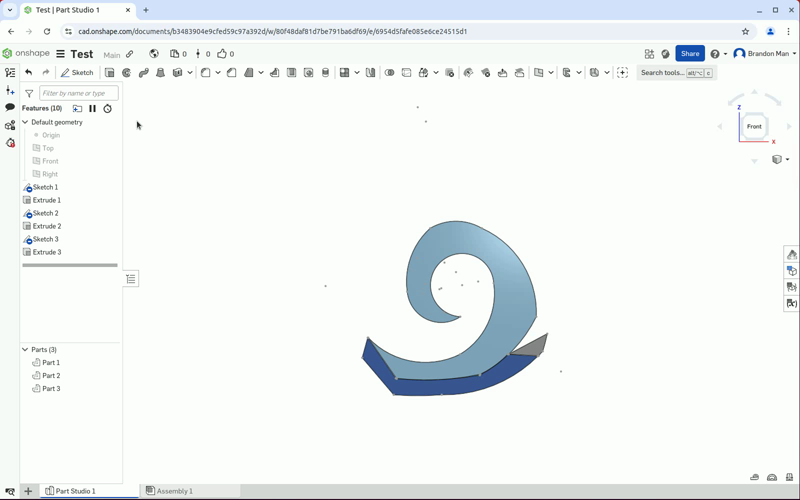
key(left, 2)
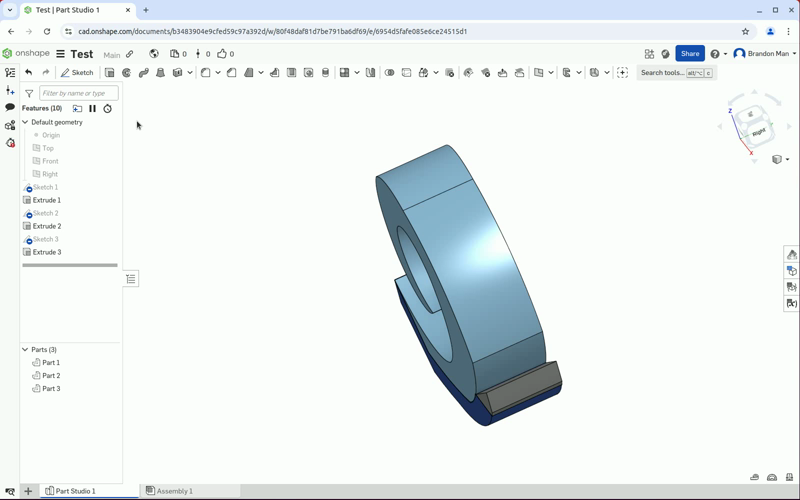
key(down, 2)
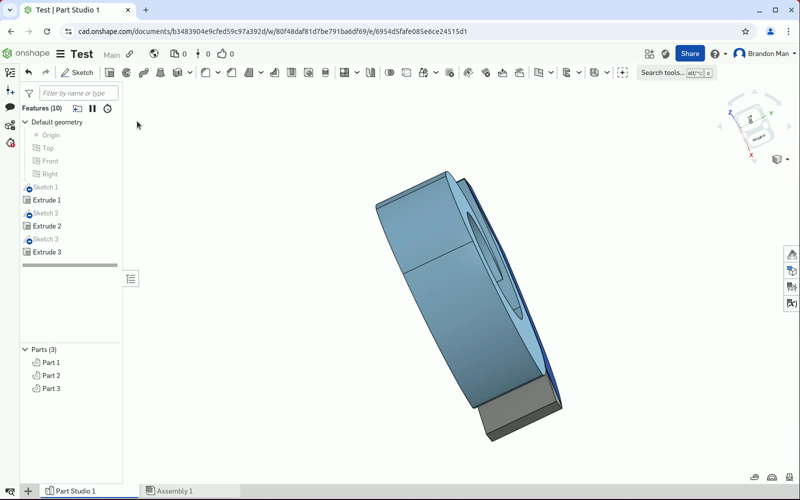
key(up, 2)
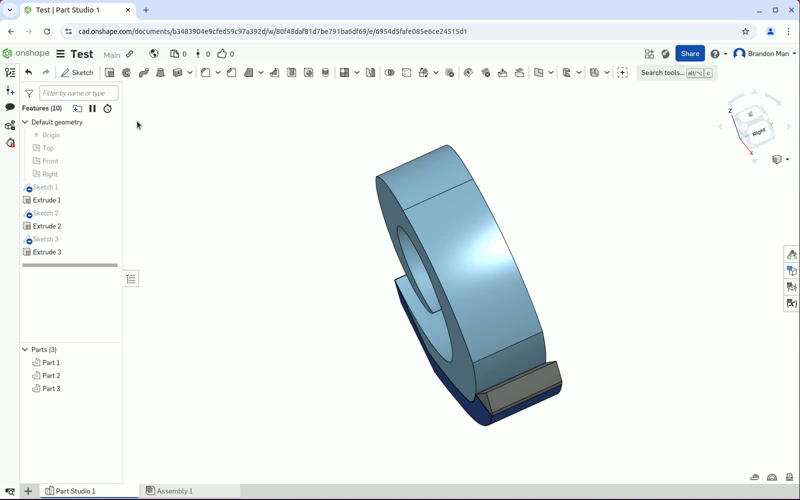
key(right, 2)
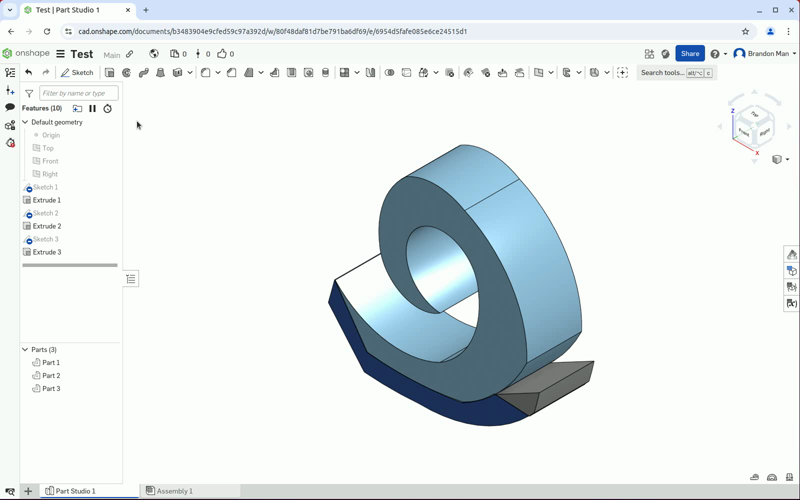
mouse_move(73, 189)
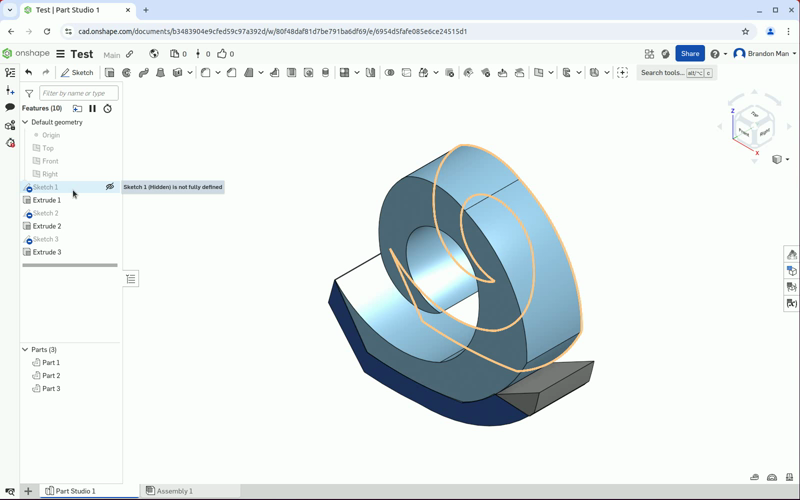
click(73, 189)